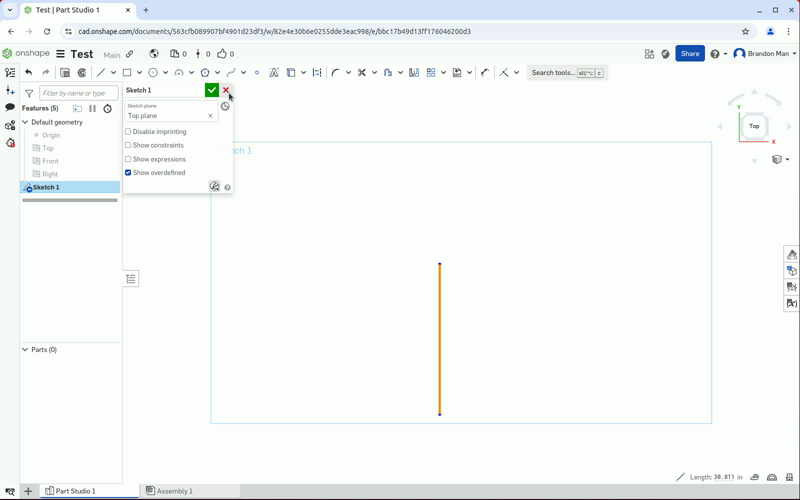
key(shift+h)
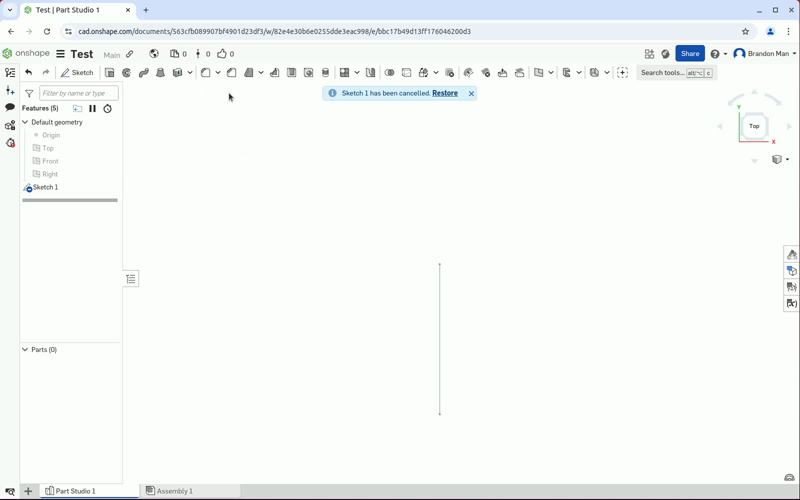
key(shift+s)
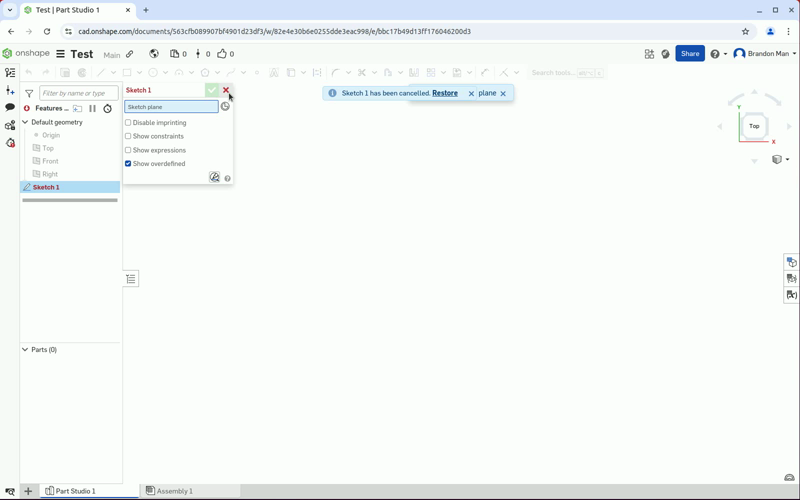
mouse_move(73, 150)
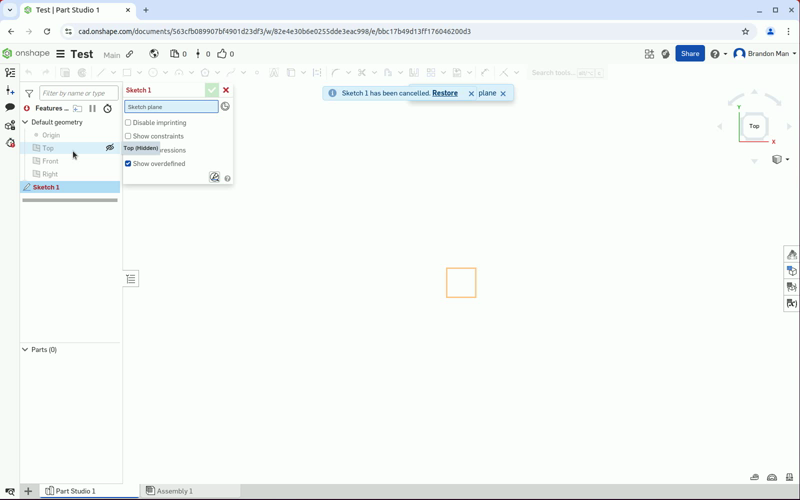
click(73, 150)
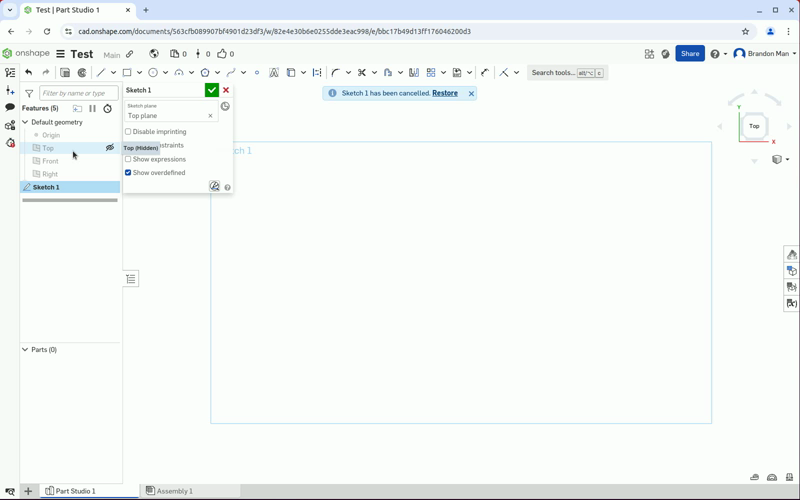
mouse_move(73, 352)
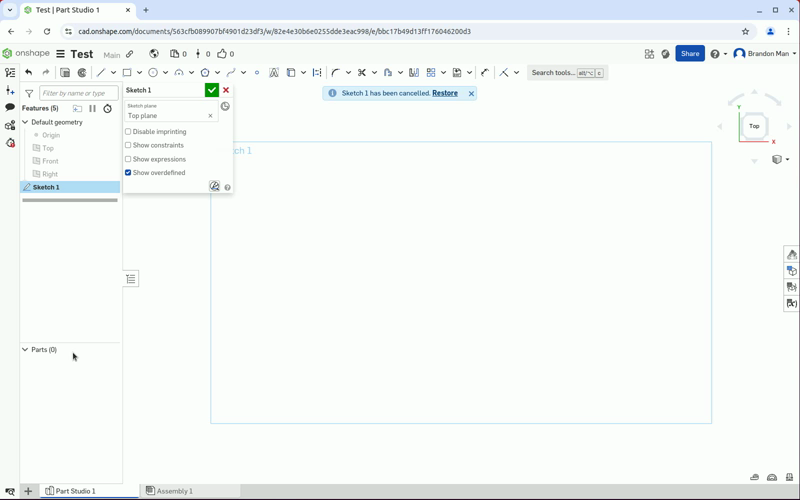
key(y)
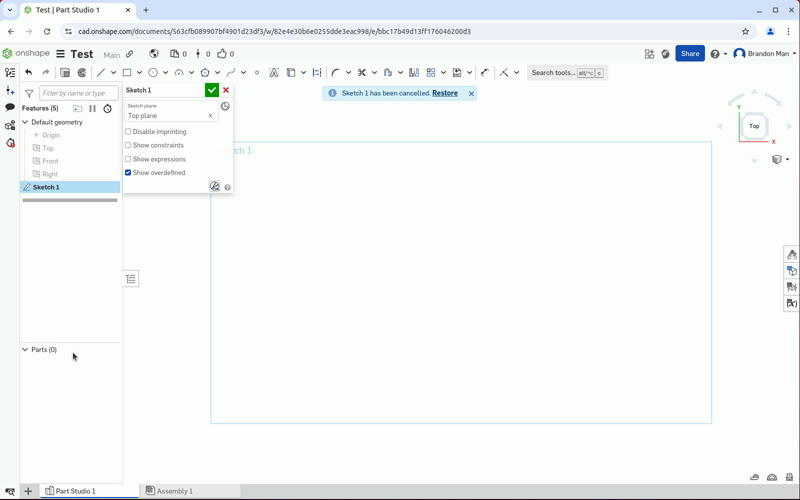
key(l)
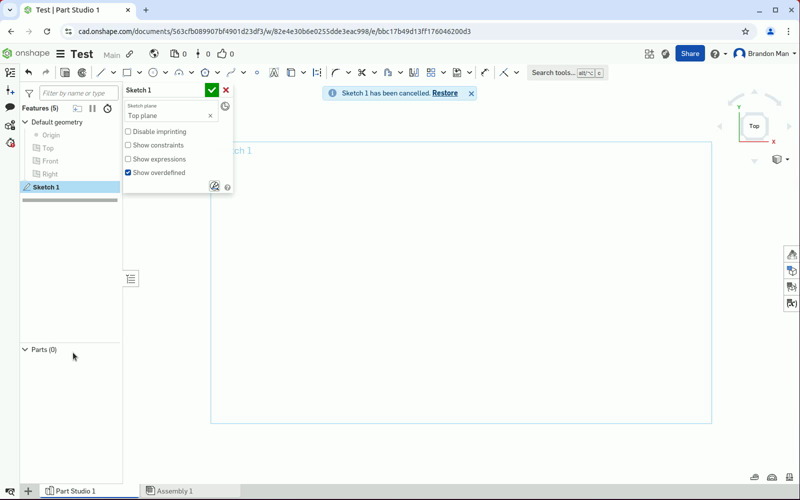
key_down(shift)
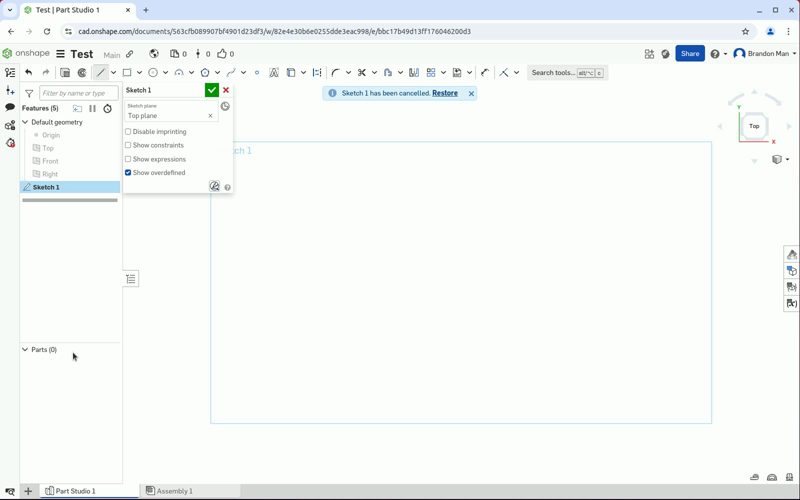
mouse_move(376, 339)
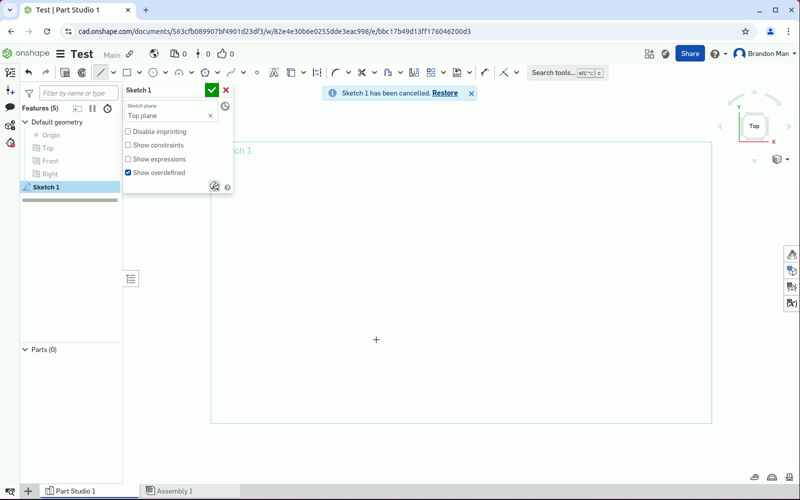
click(376, 339)
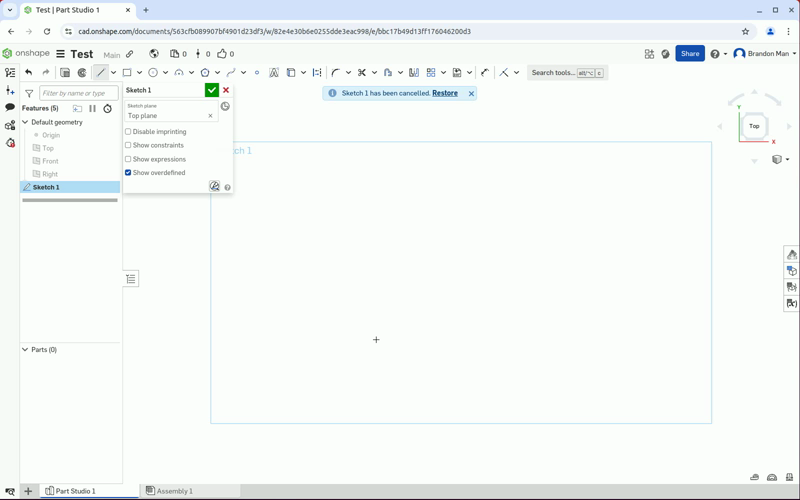
key_up(shift)
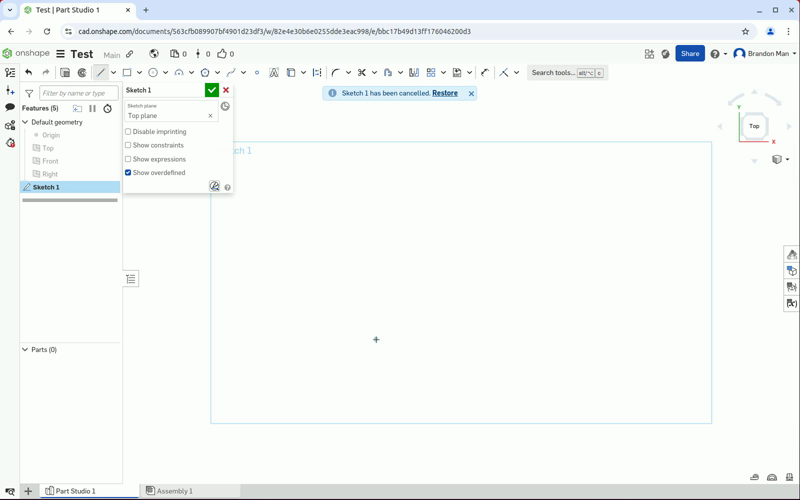
key_down(shift)
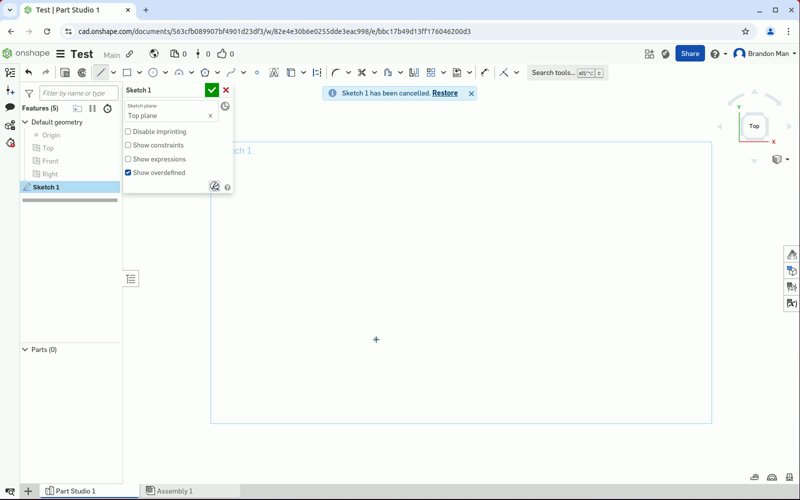
mouse_move(544, 339)
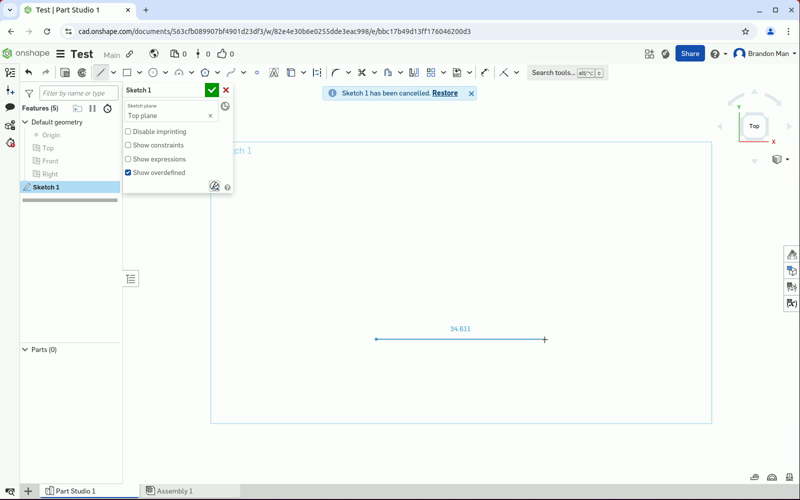
click(544, 339)
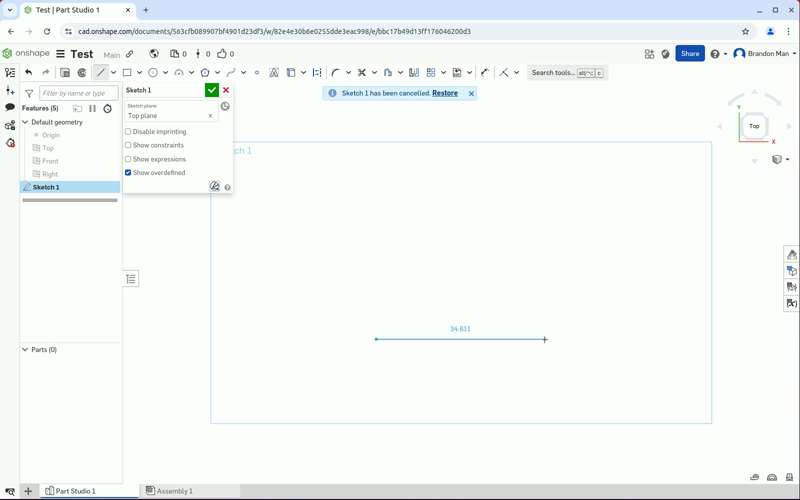
key_up(shift)
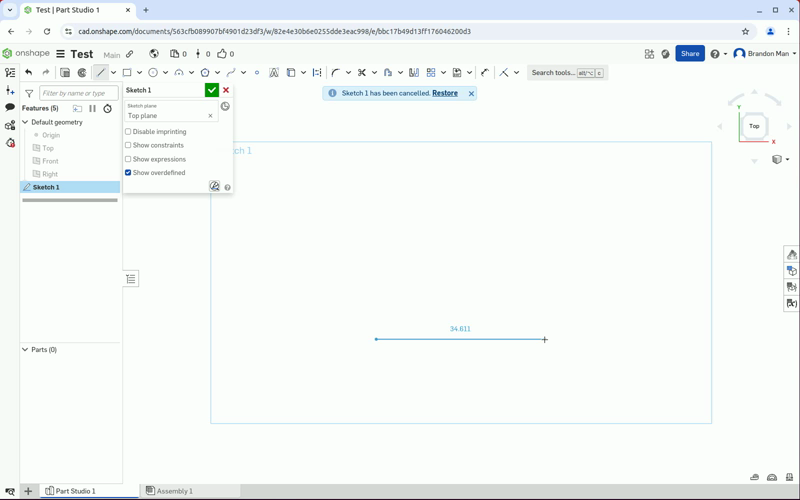
key_down(shift)
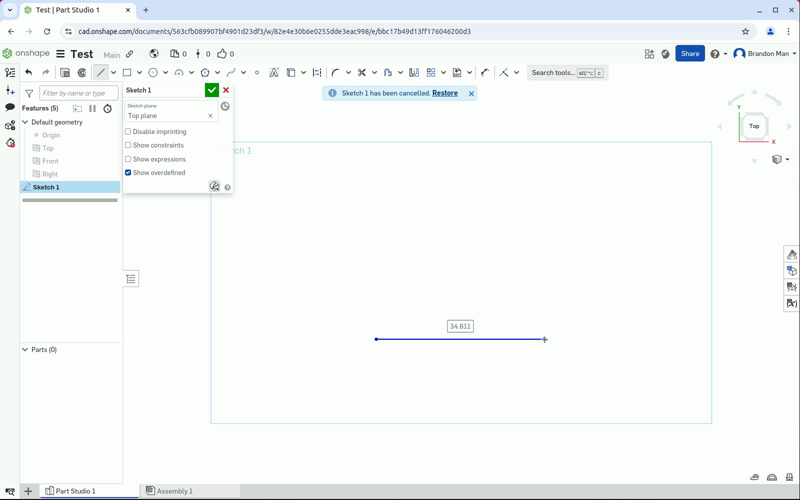
mouse_move(544, 227)
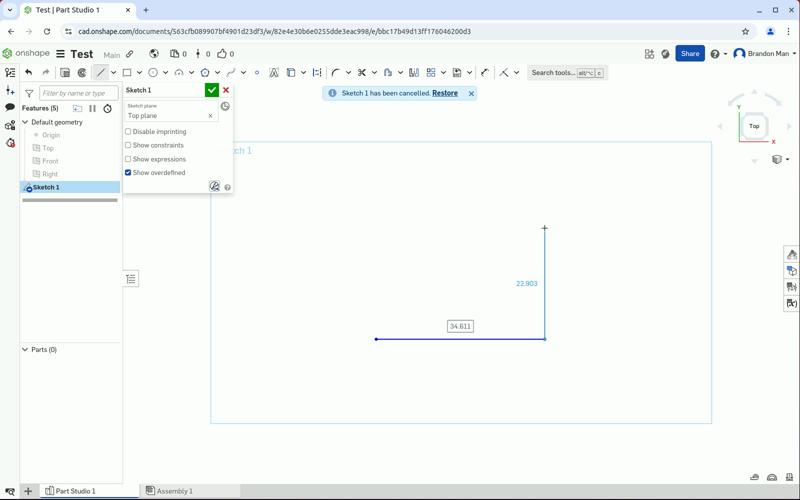
click(544, 227)
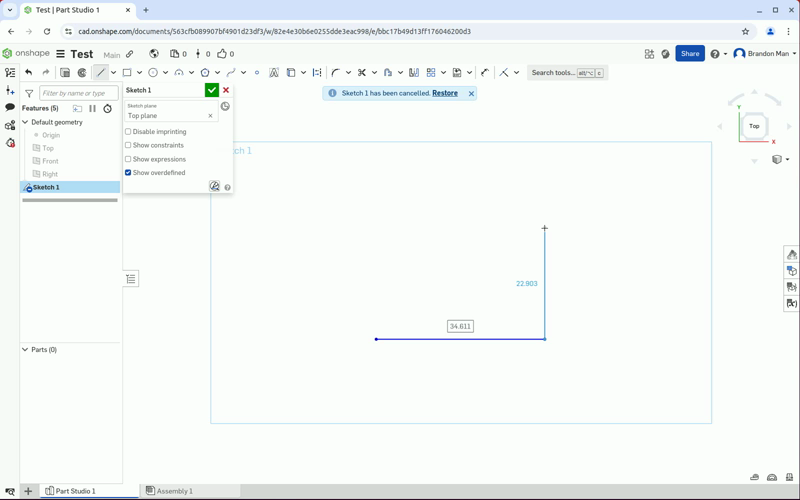
key_up(shift)
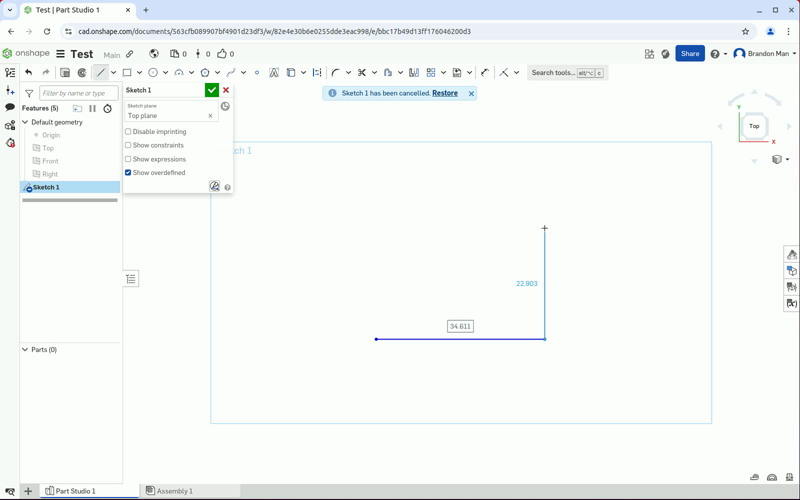
key_down(shift)
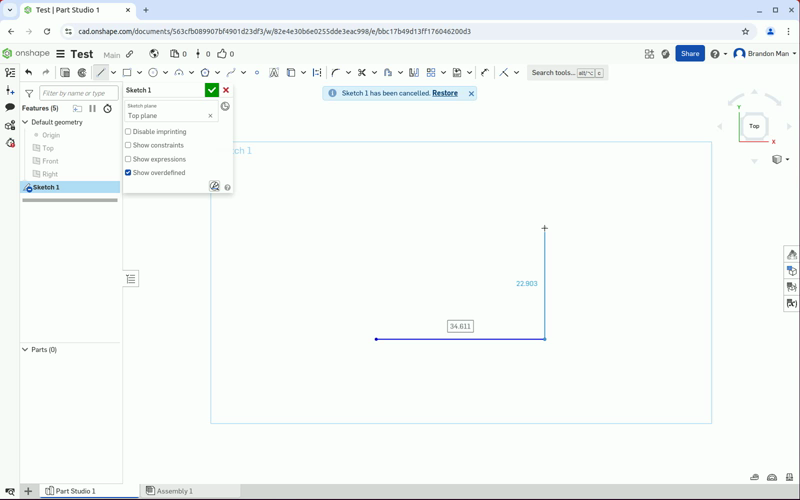
mouse_move(376, 227)
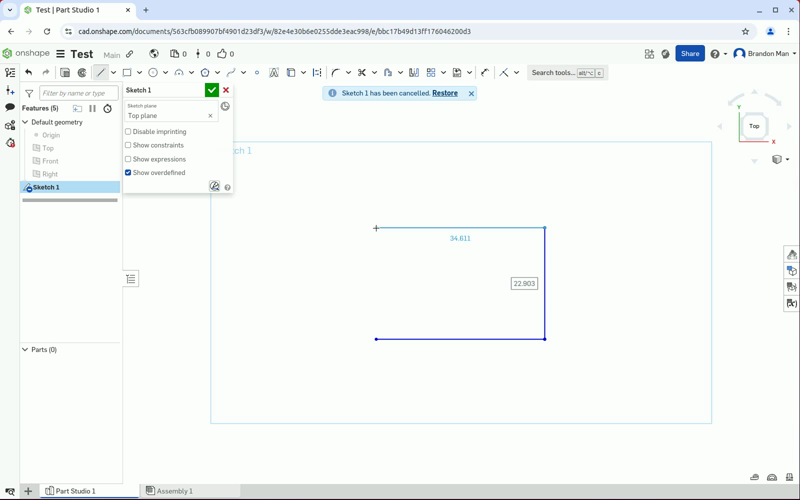
click(376, 227)
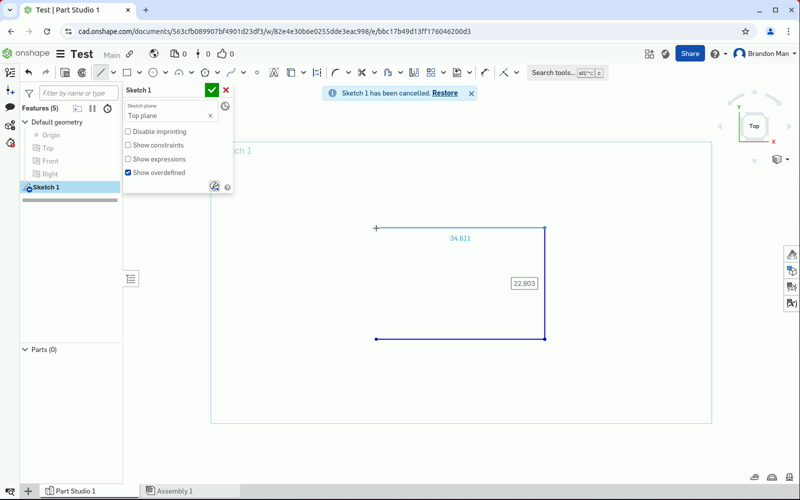
key_up(shift)
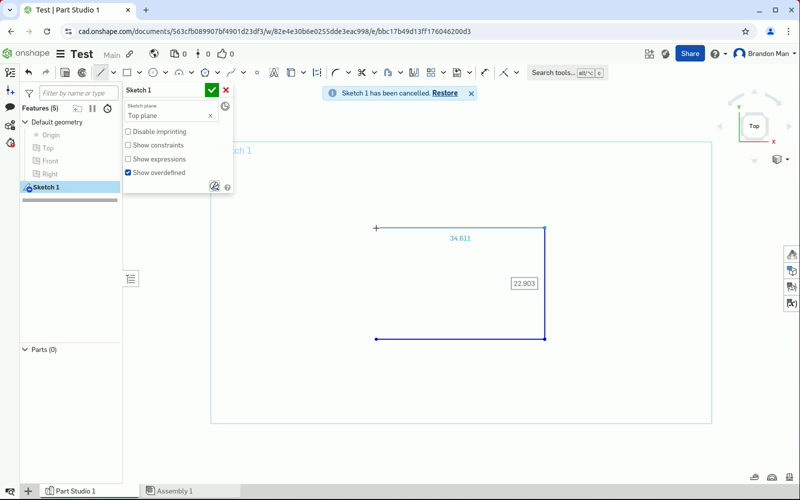
key_down(shift)
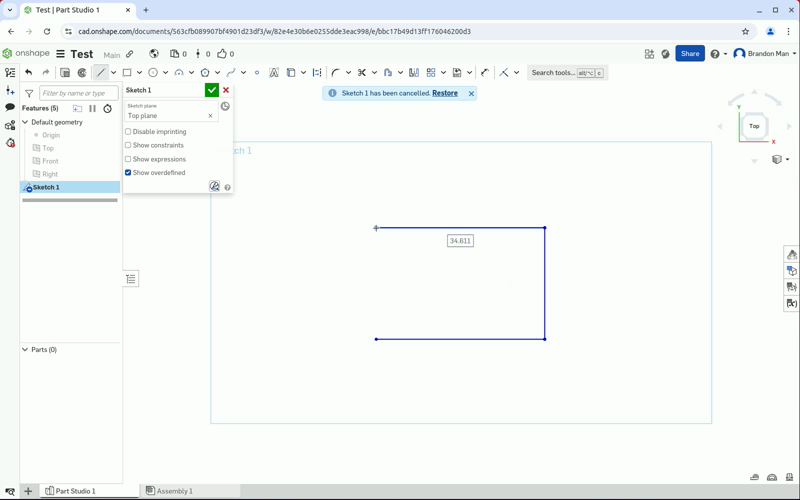
mouse_move(376, 339)
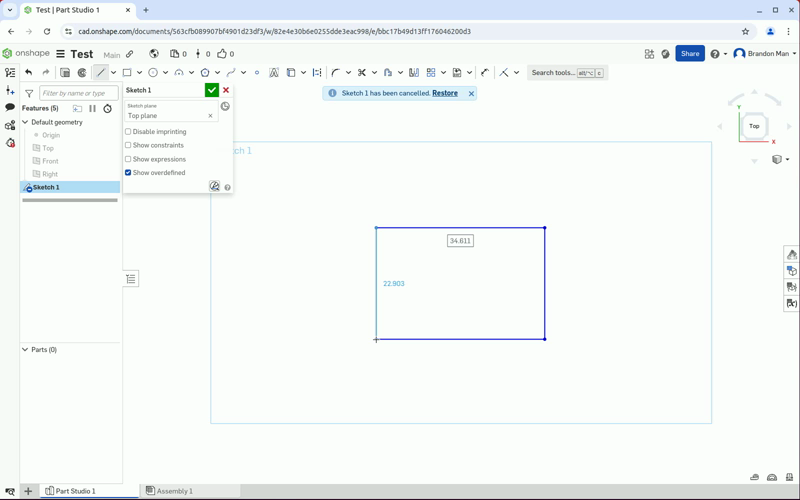
key_up(shift)
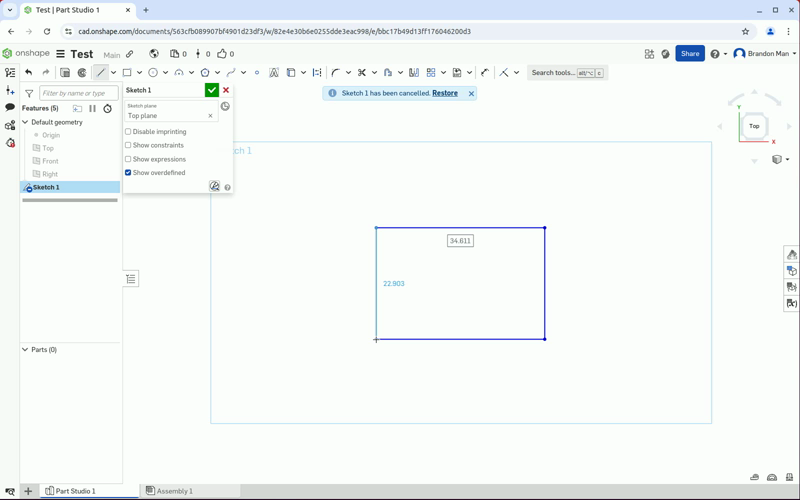
click(376, 339)
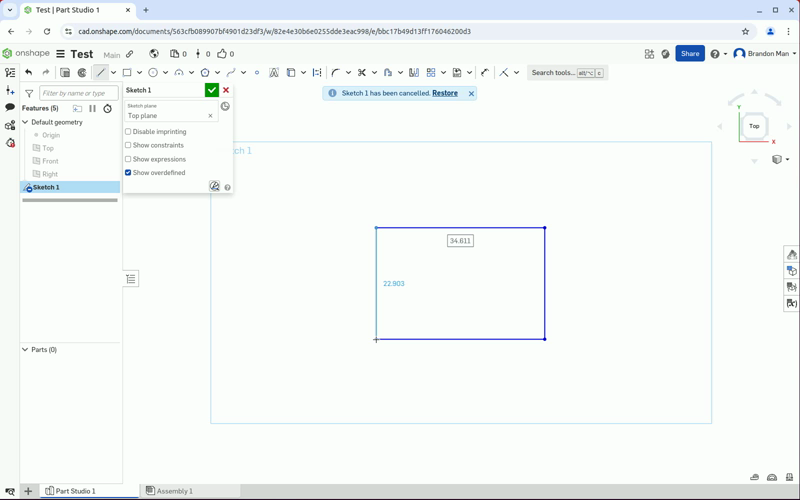
key(esc)
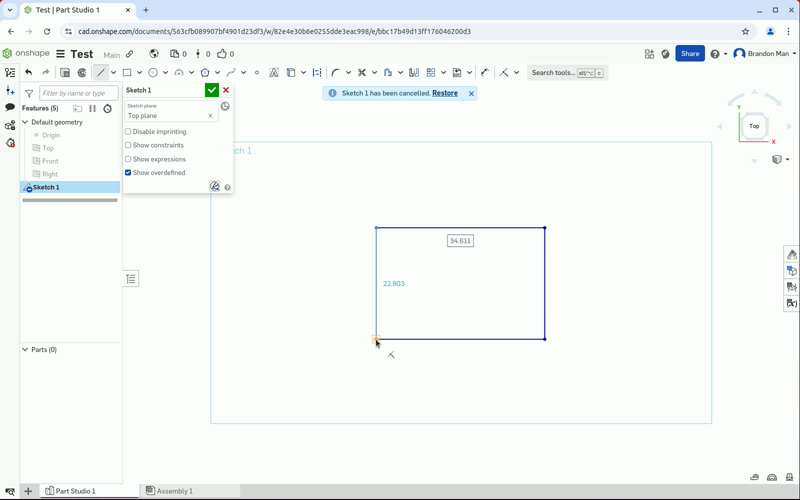
key(c)
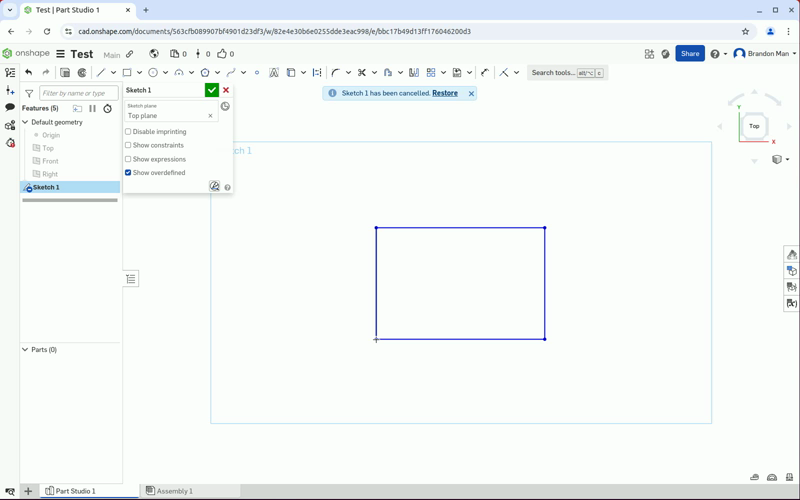
key_down(shift)
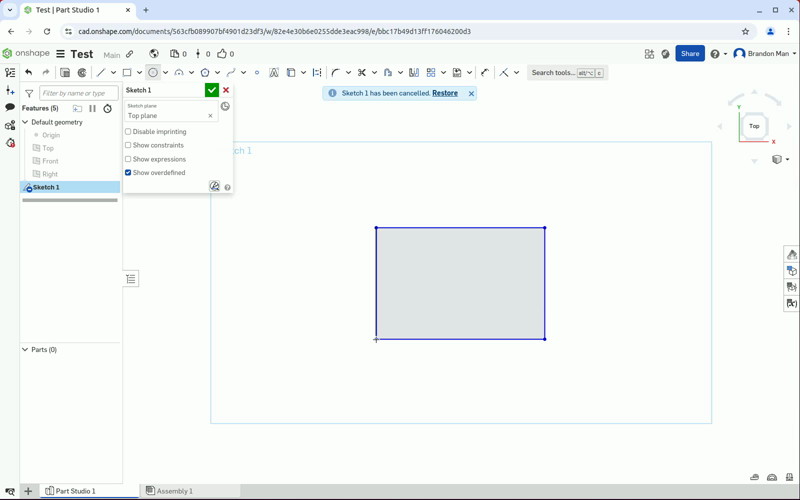
mouse_move(461, 282)
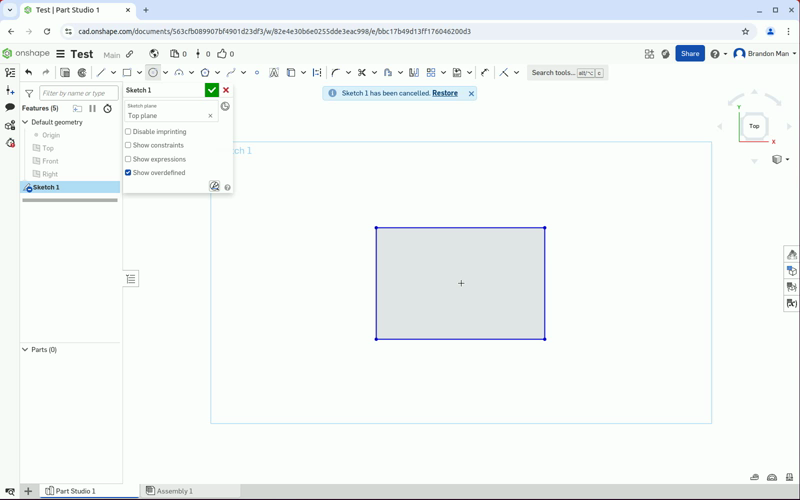
click(461, 282)
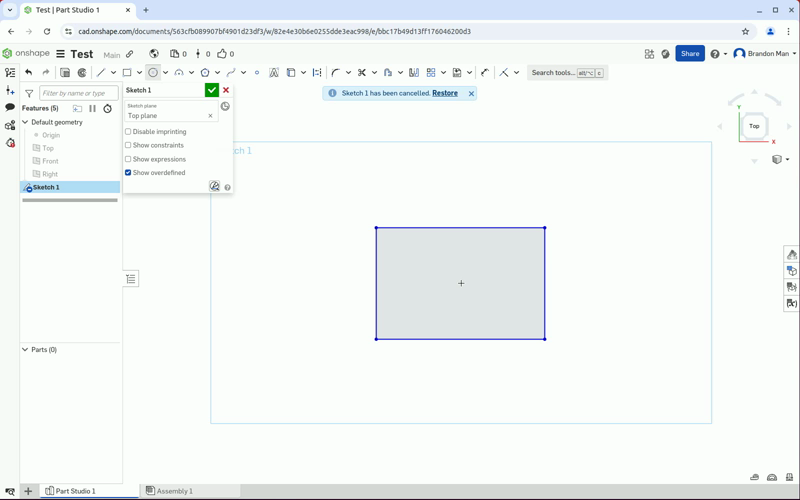
key_up(shift)
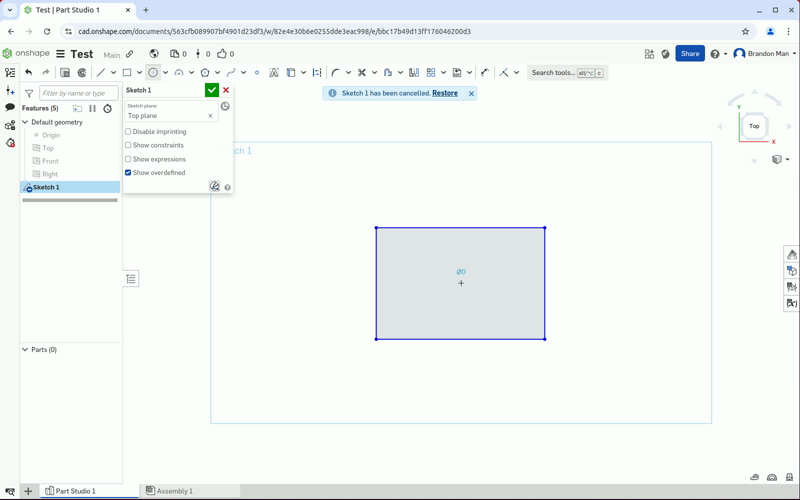
mouse_move(489, 282)
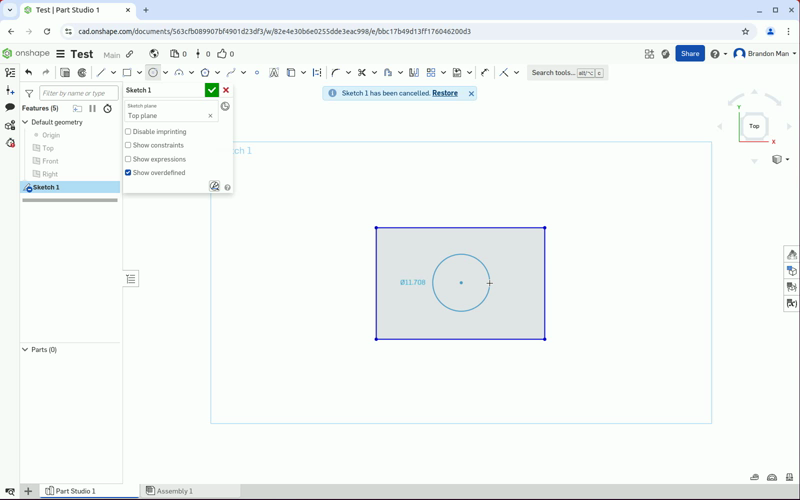
click(489, 282)
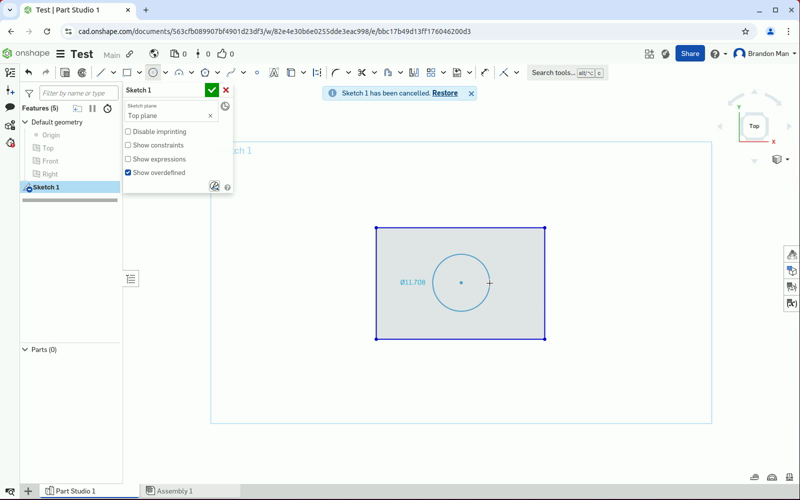
key(esc)
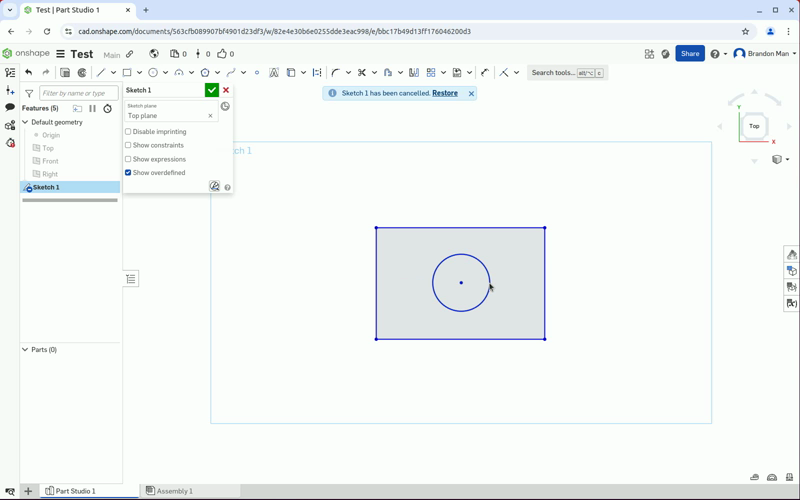
mouse_move(527, 243)
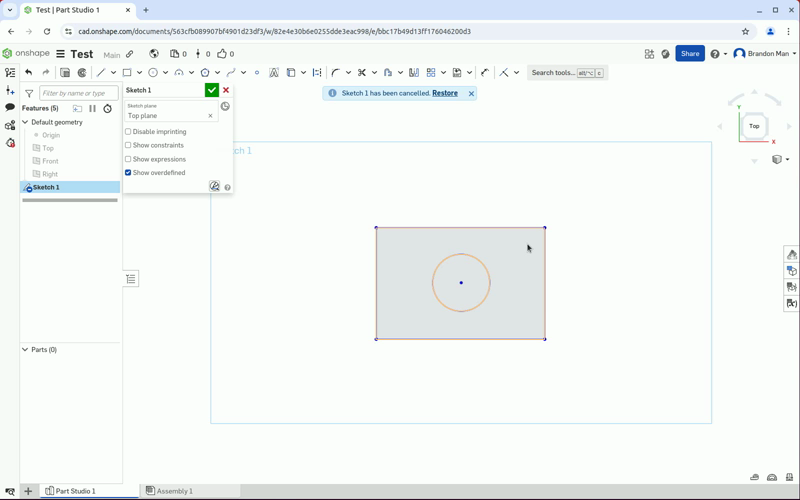
click(527, 243)
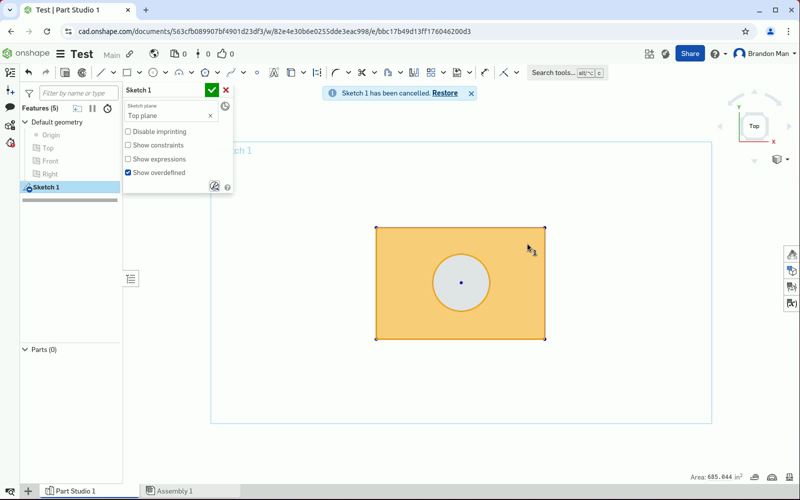
mouse_move(73, 352)
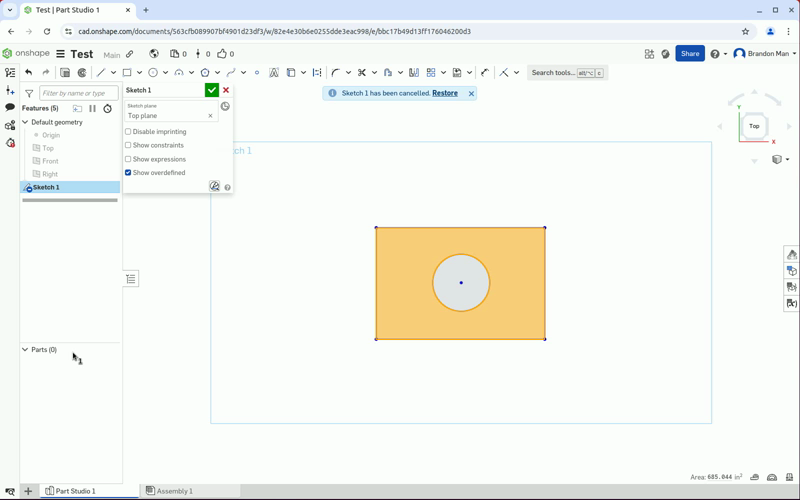
key(shift+y)
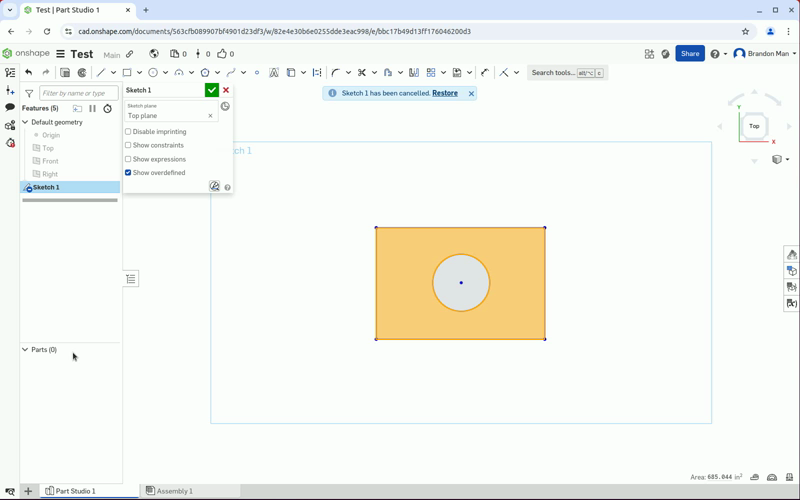
key(shift+e)
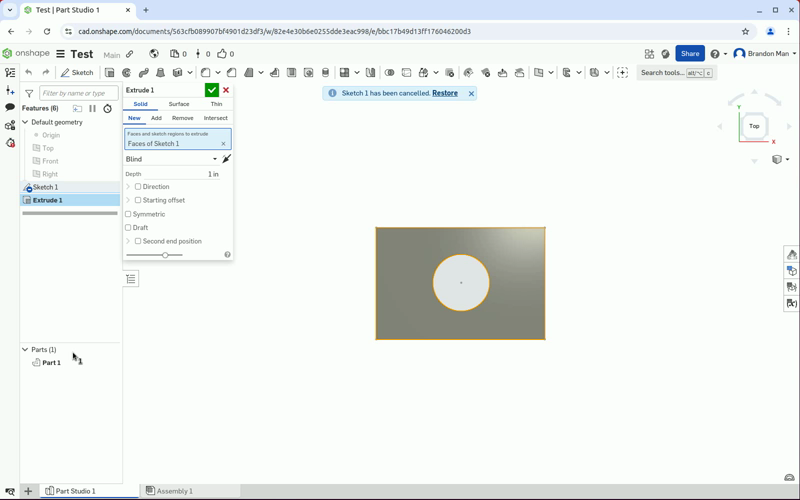
mouse_move(143, 106)
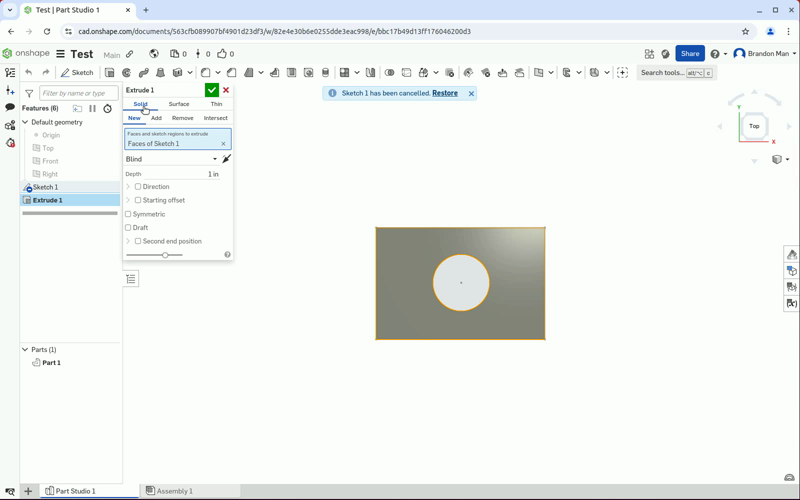
click(143, 106)
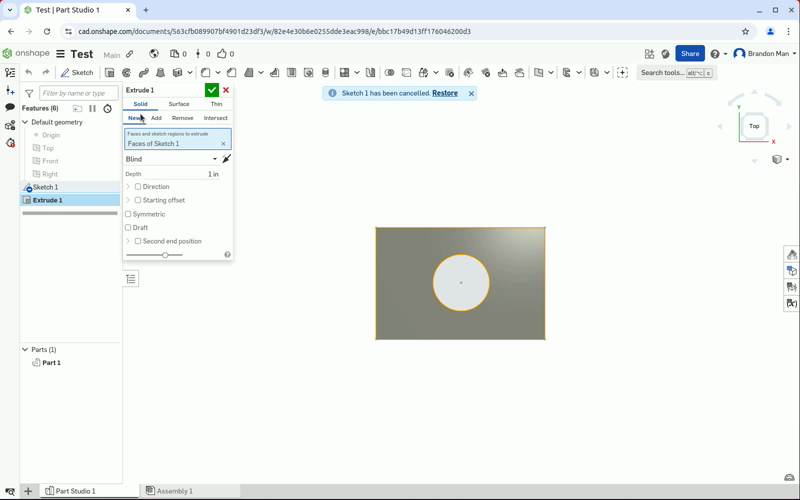
mouse_move(137, 120)
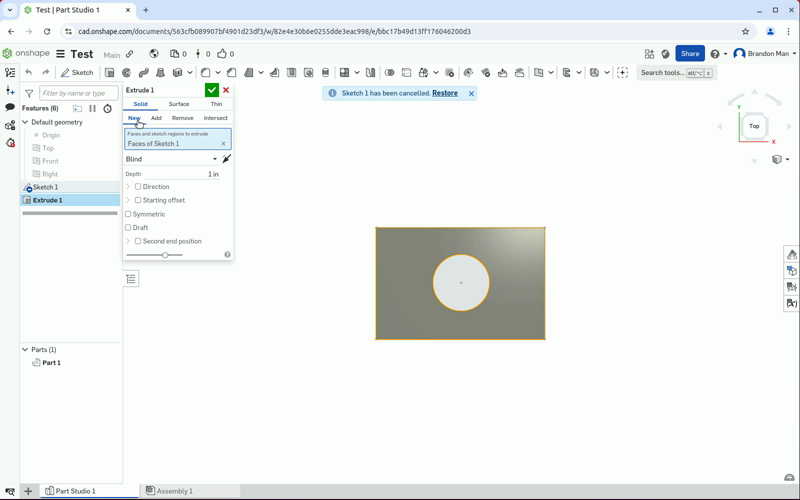
click(137, 120)
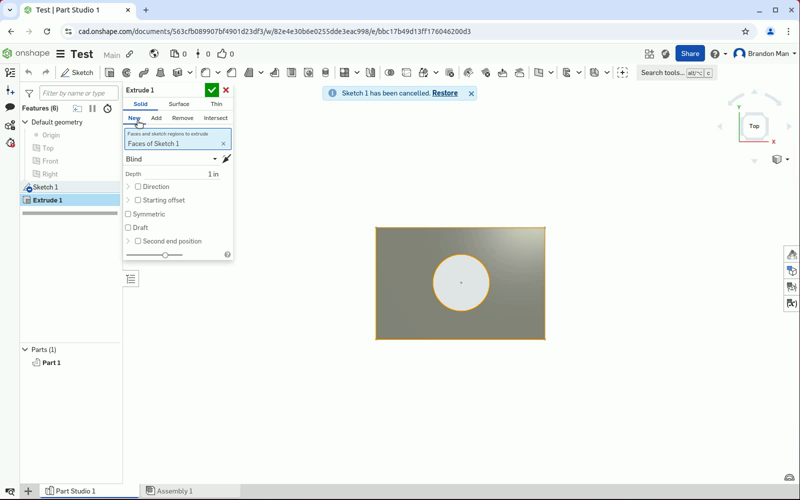
key(tab, 4)
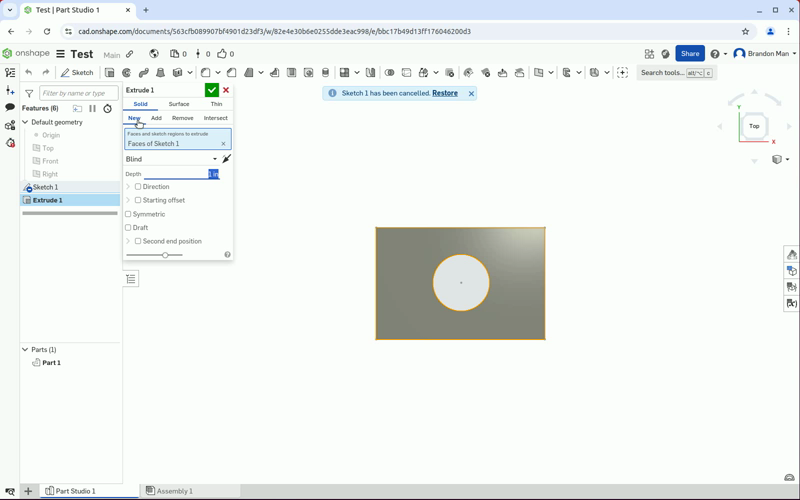
text(5.777)
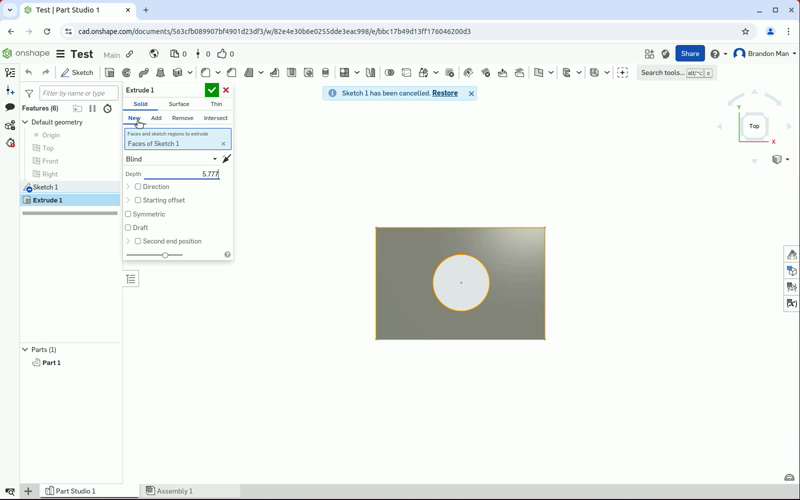
key(enter)
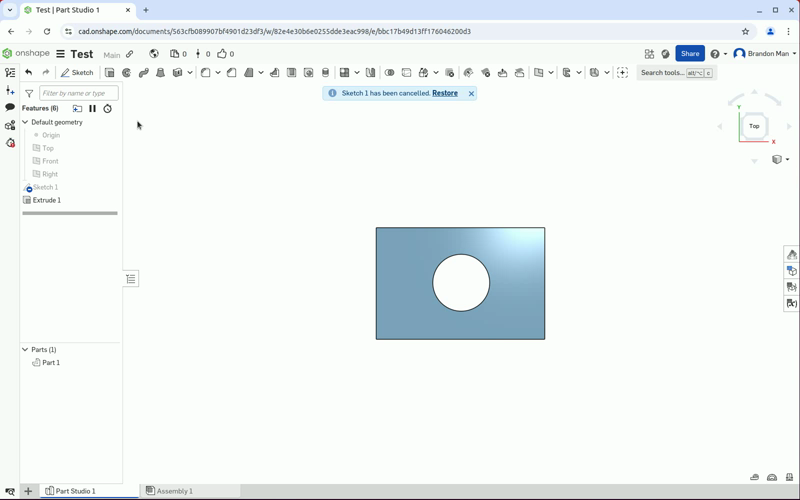
key(shift+h)
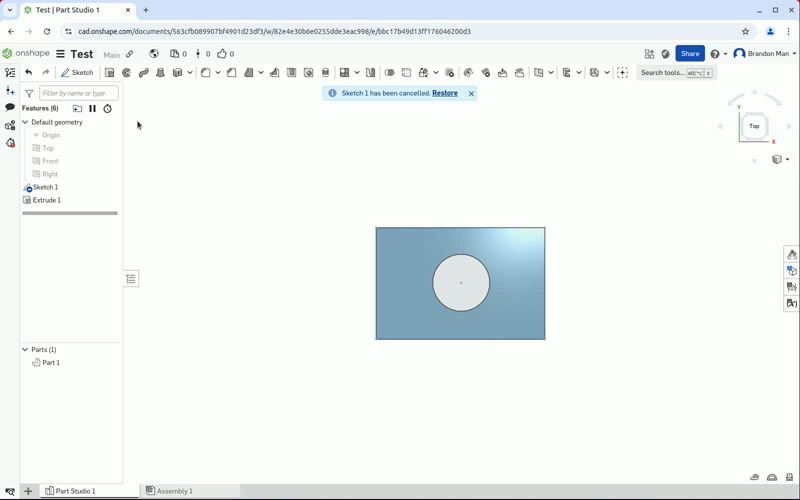
key(shift+h)
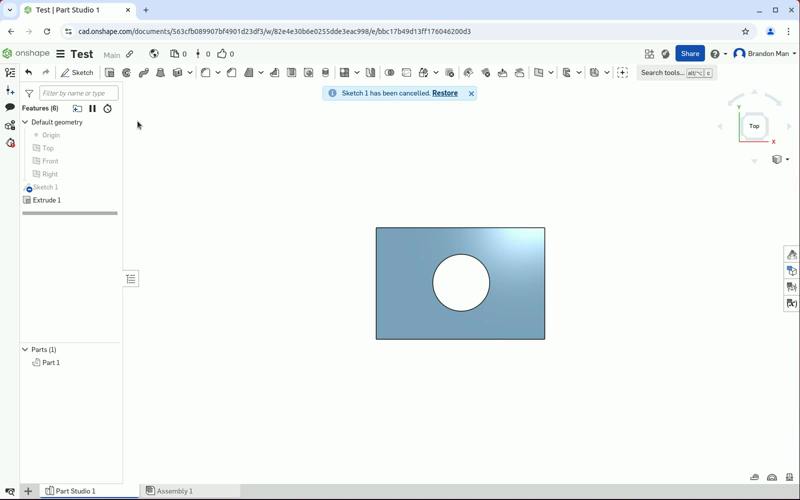
mouse_move(73, 189)
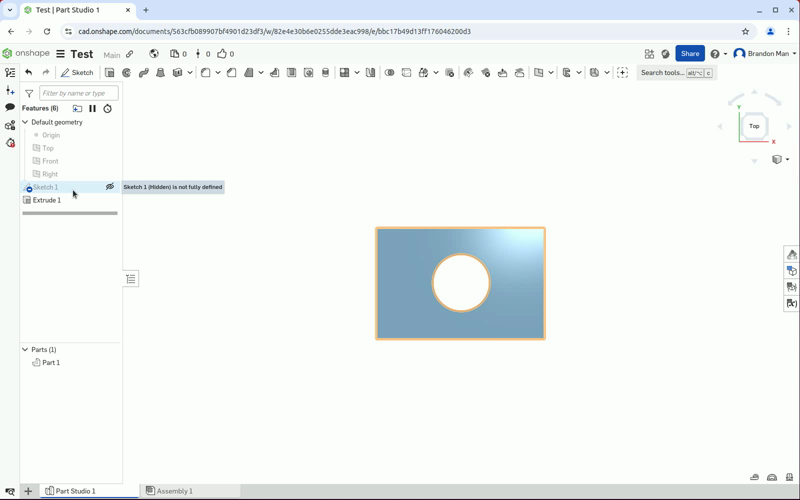
click(73, 189)
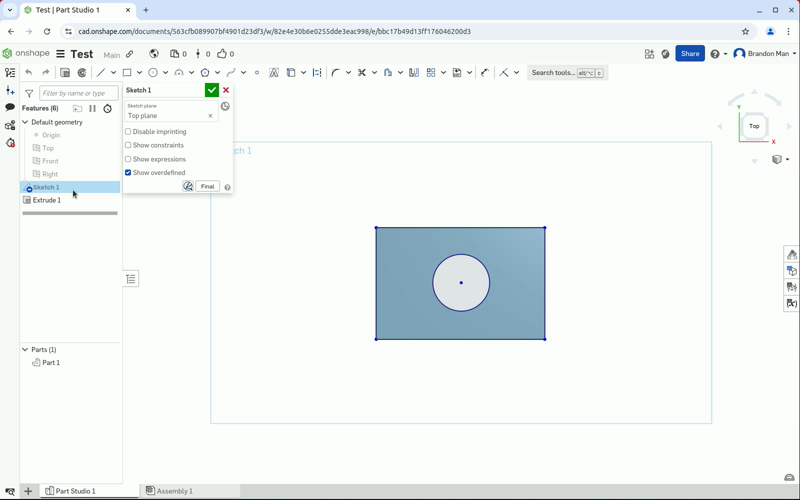
mouse_move(229, 92)
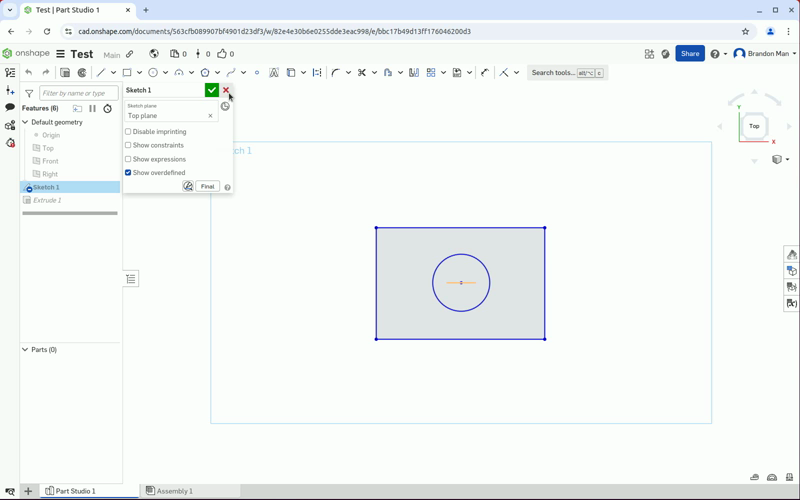
click(229, 92)
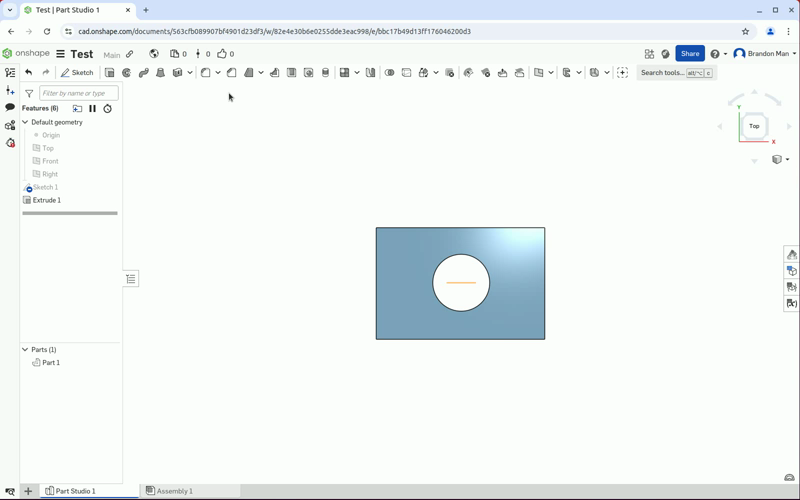
mouse_move(541, 75)
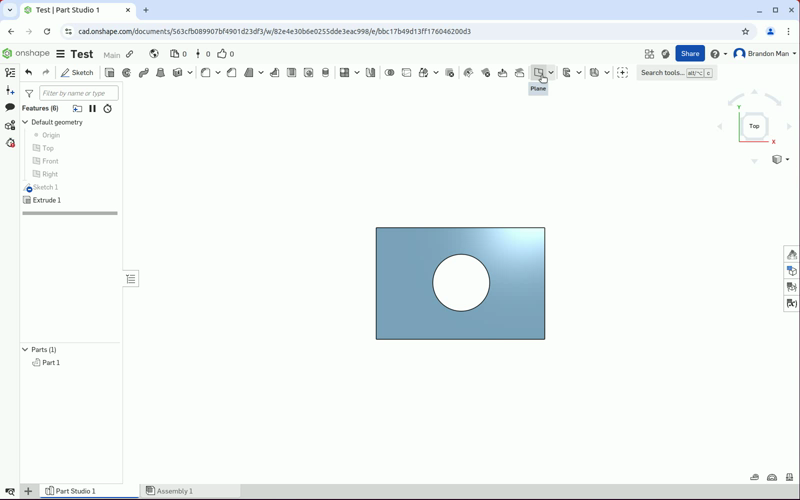
click(541, 75)
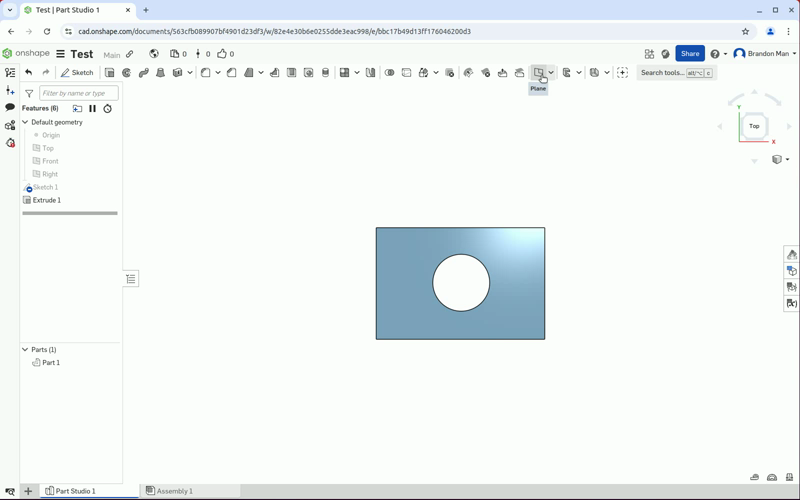
mouse_move(73, 150)
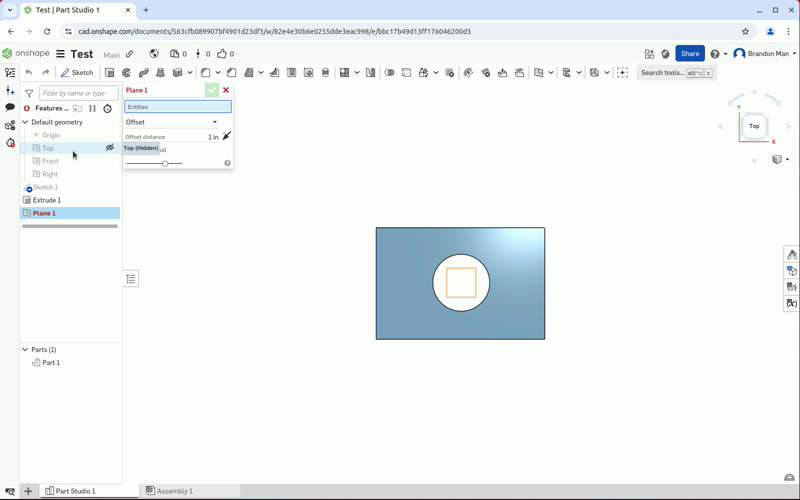
click(73, 150)
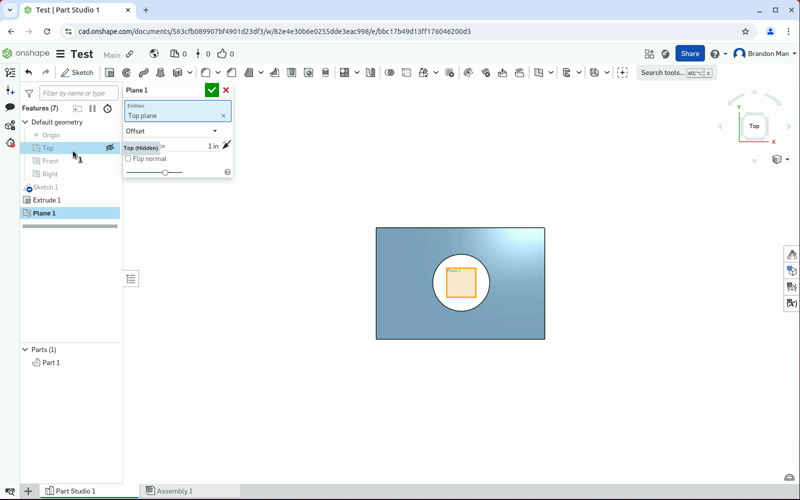
key(tab, 2)
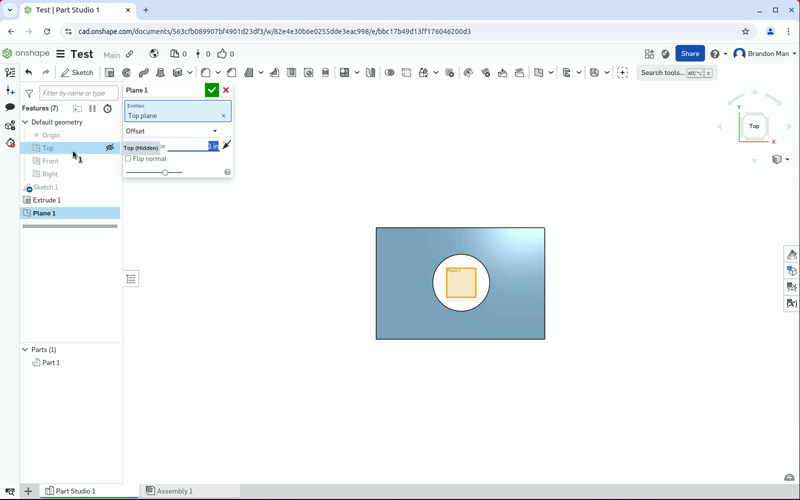
text(5.792)
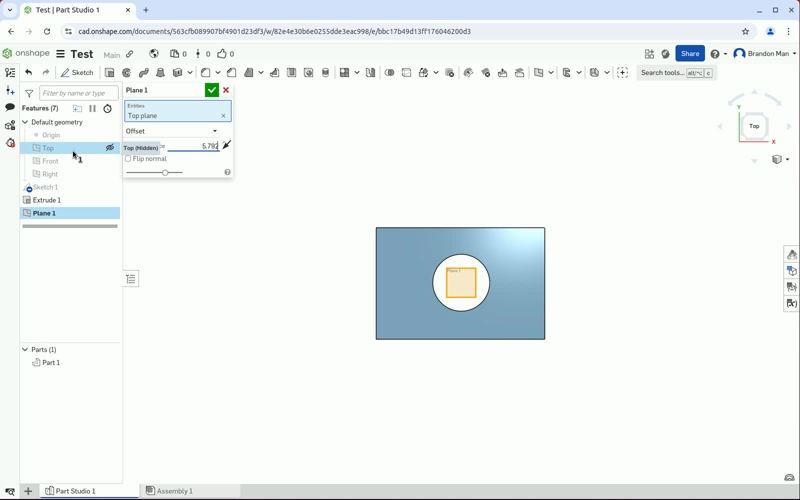
key(enter, 2)
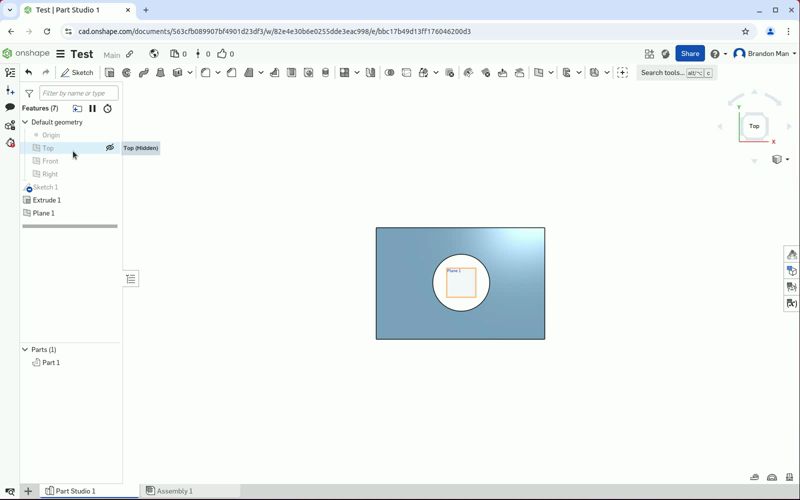
key(shift+s)
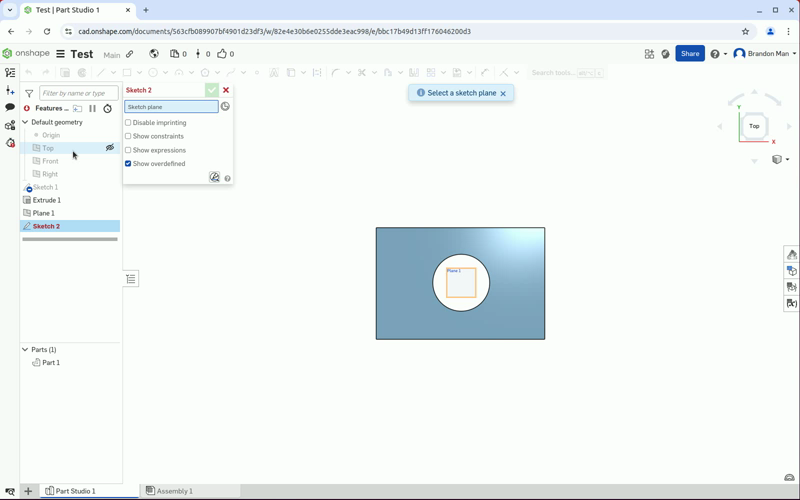
mouse_move(73, 215)
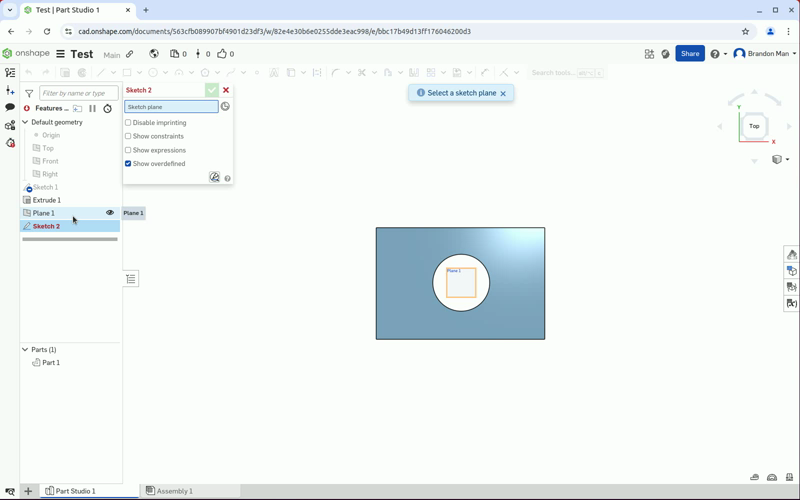
click(73, 215)
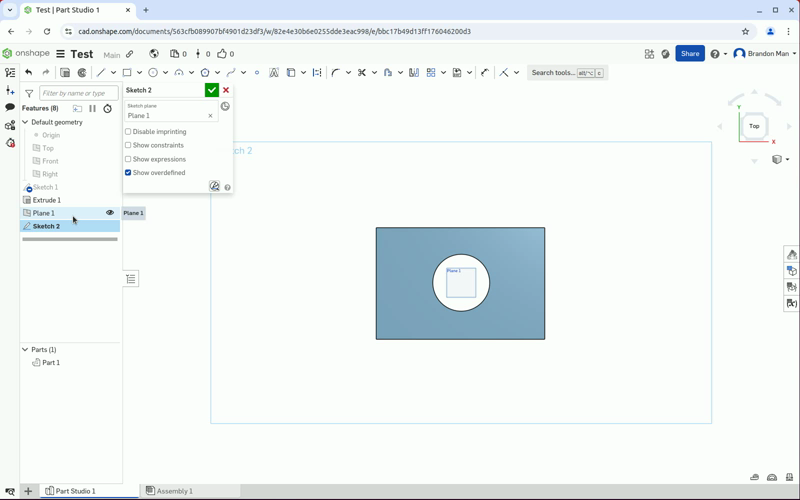
mouse_move(73, 352)
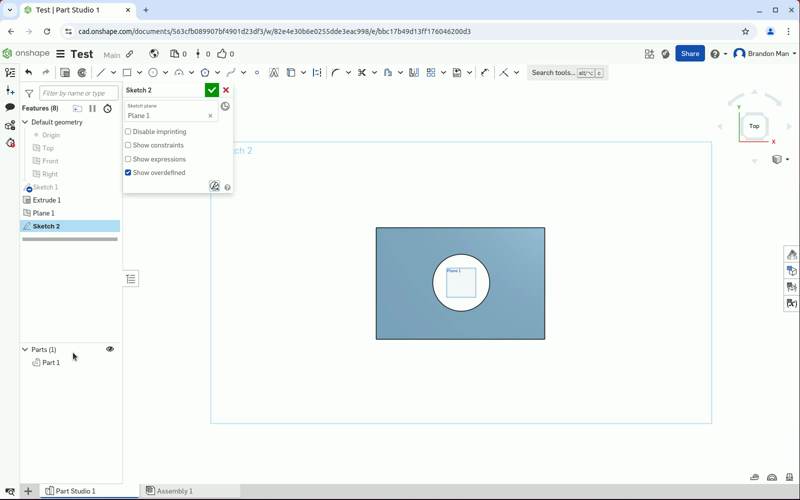
key(y)
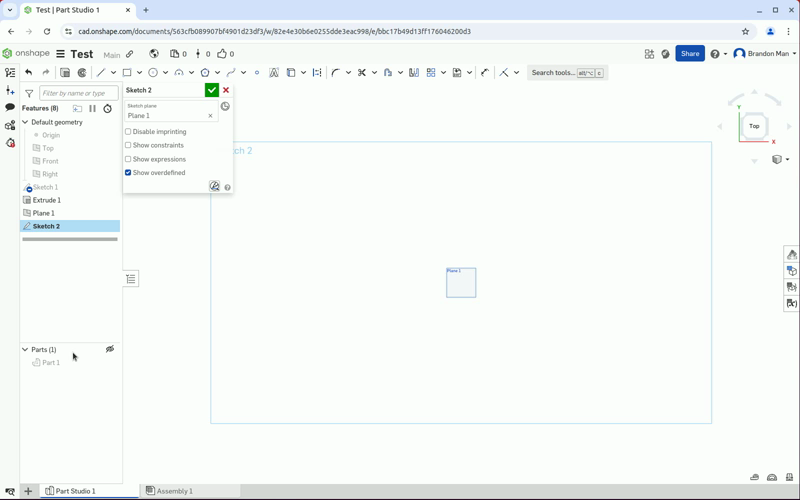
key(l)
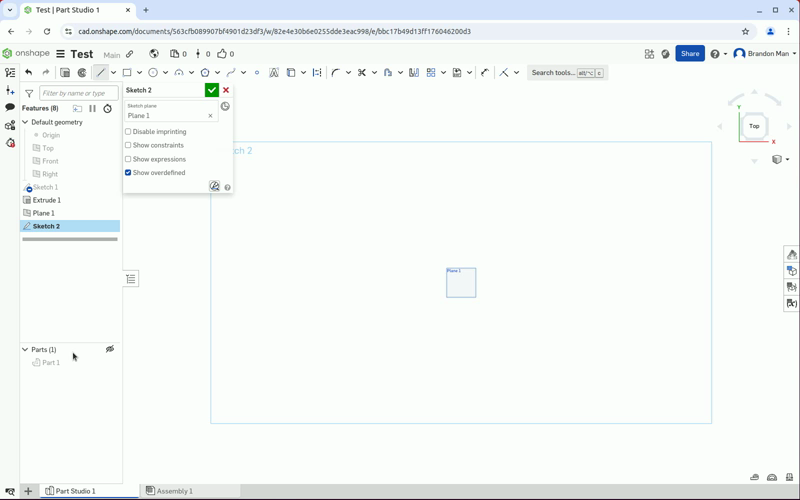
key_down(shift)
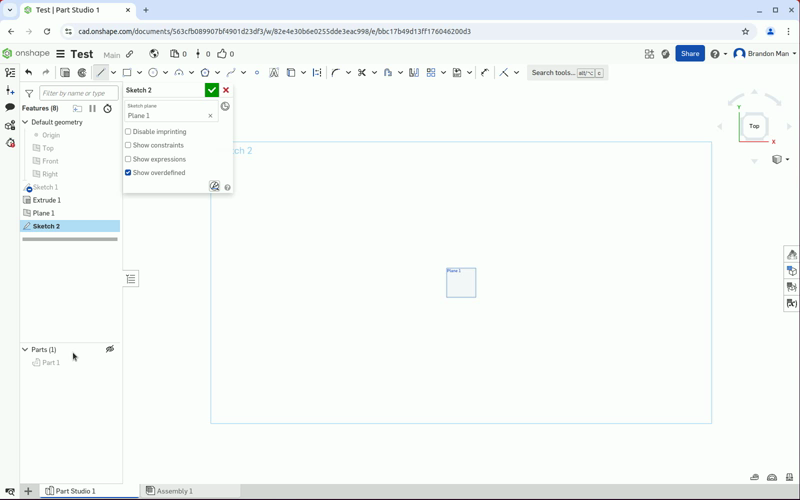
mouse_move(382, 339)
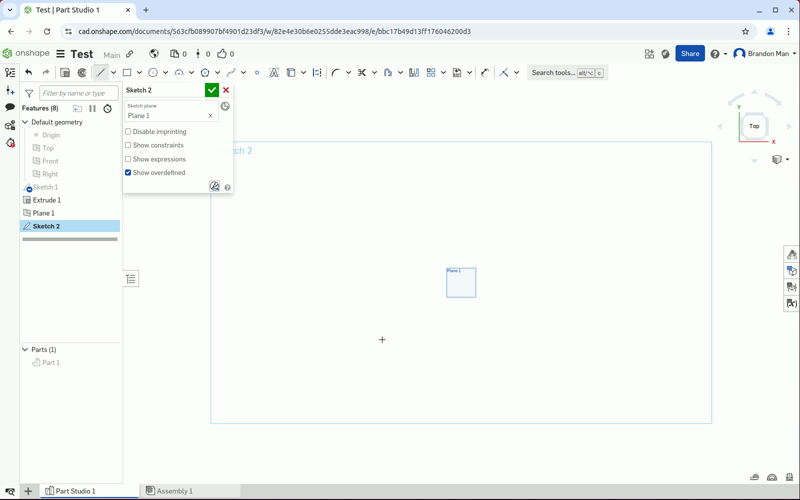
click(382, 339)
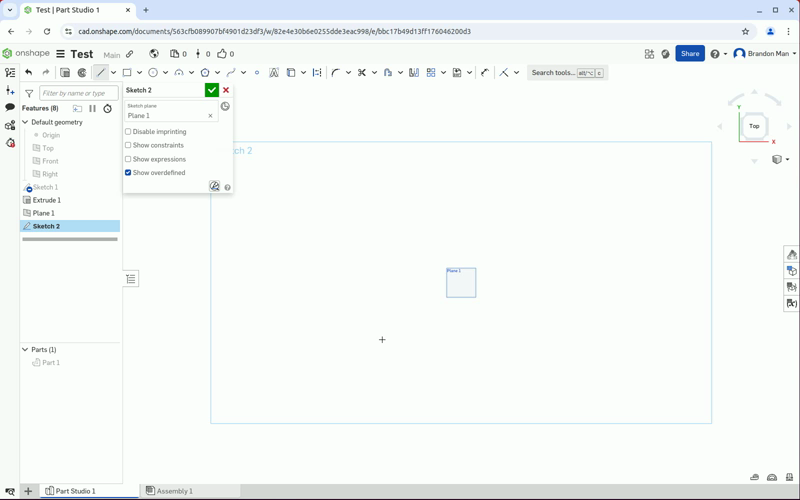
key_up(shift)
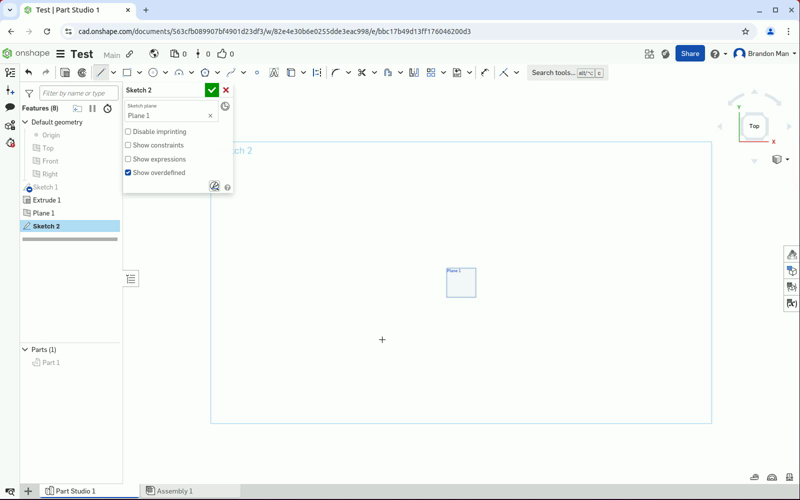
key_down(shift)
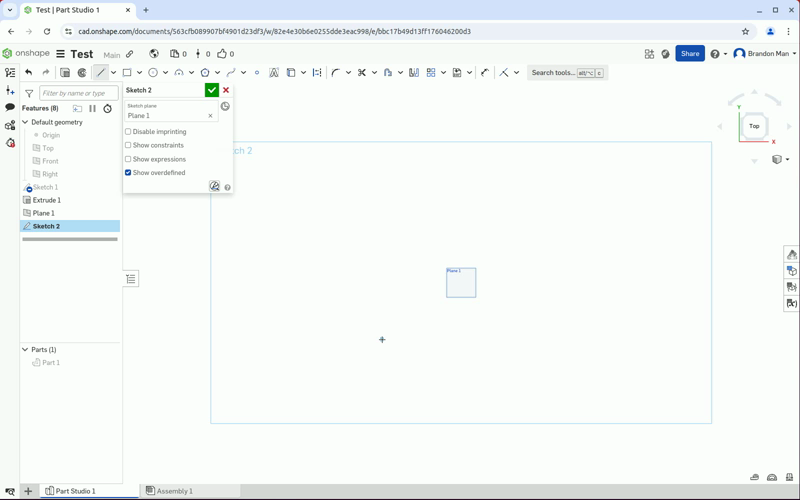
mouse_move(412, 339)
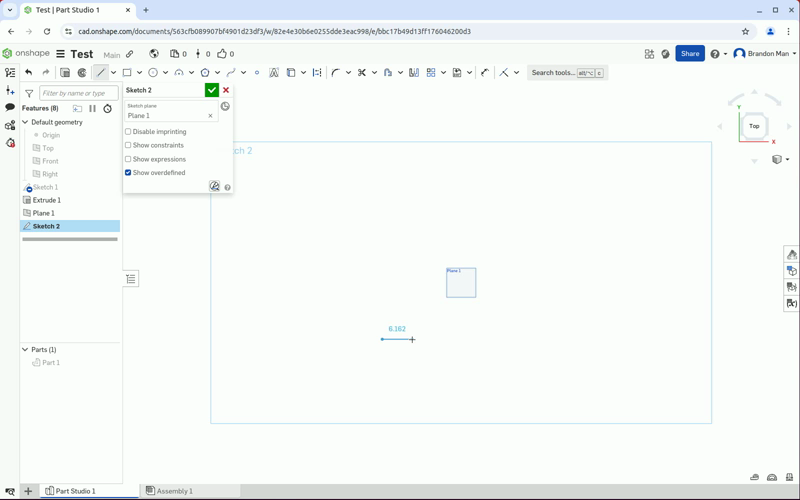
mouse_move(396, 339)
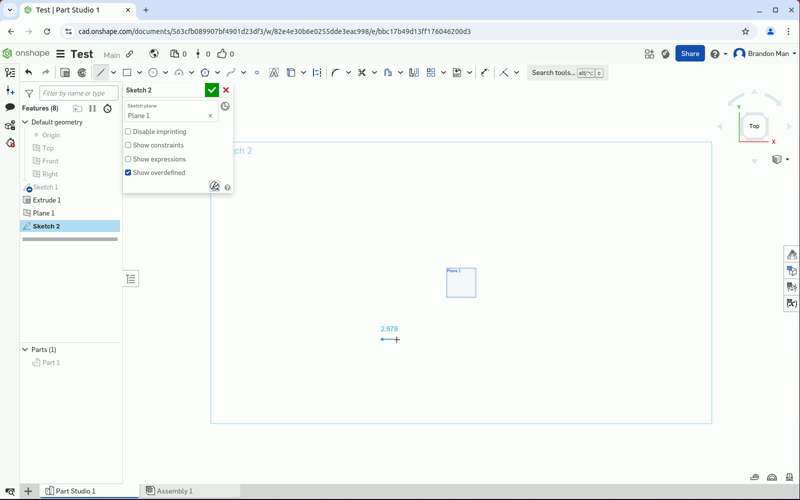
click(396, 339)
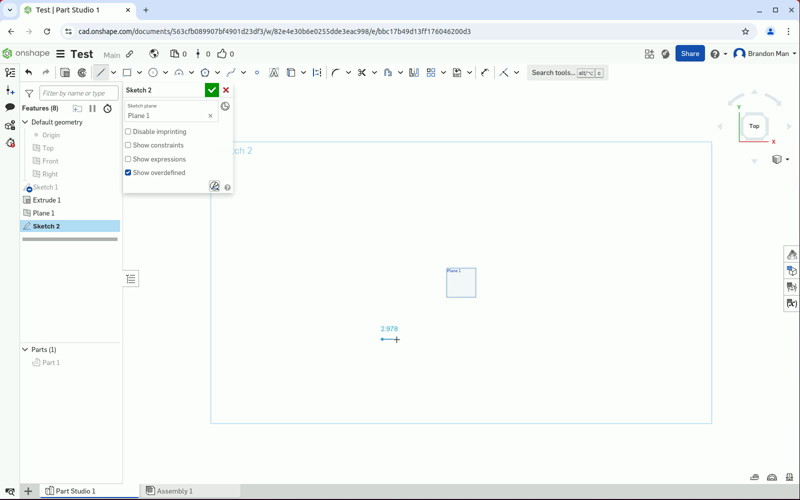
key_up(shift)
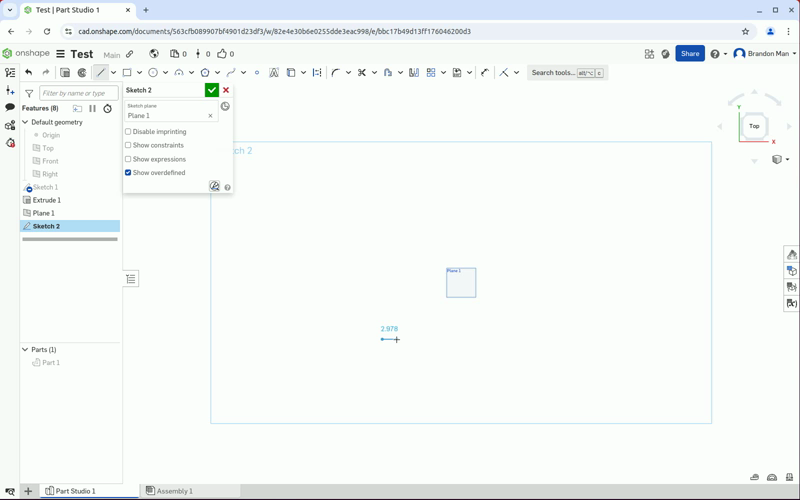
key_down(shift)
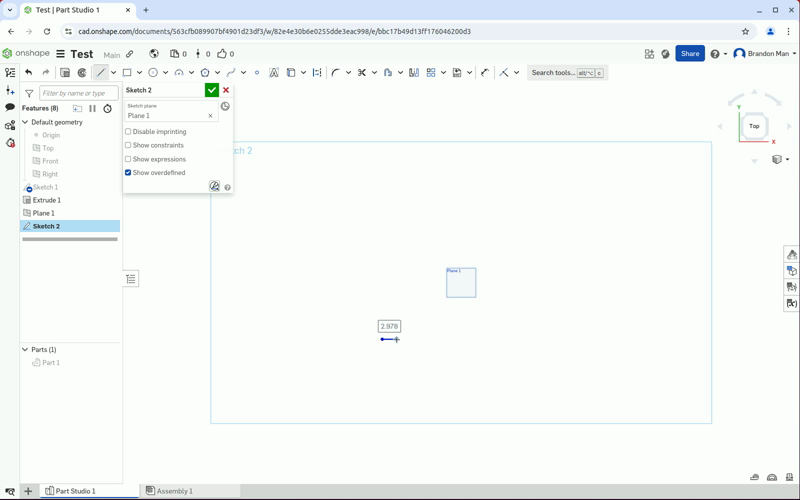
mouse_move(396, 226)
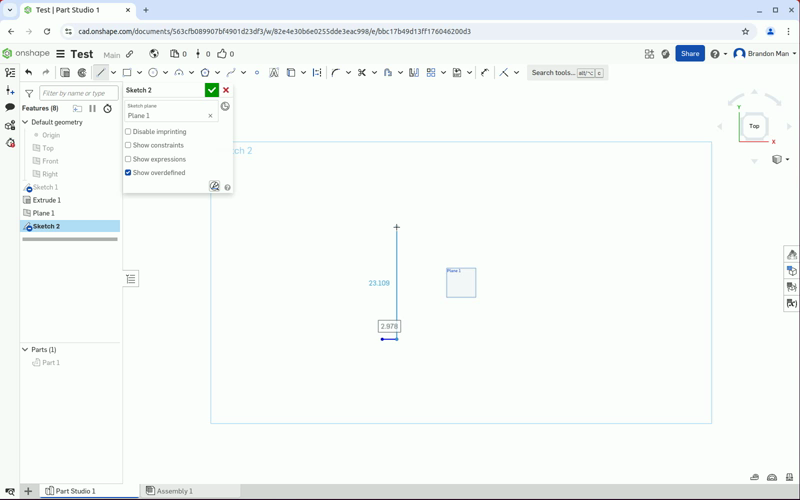
click(396, 226)
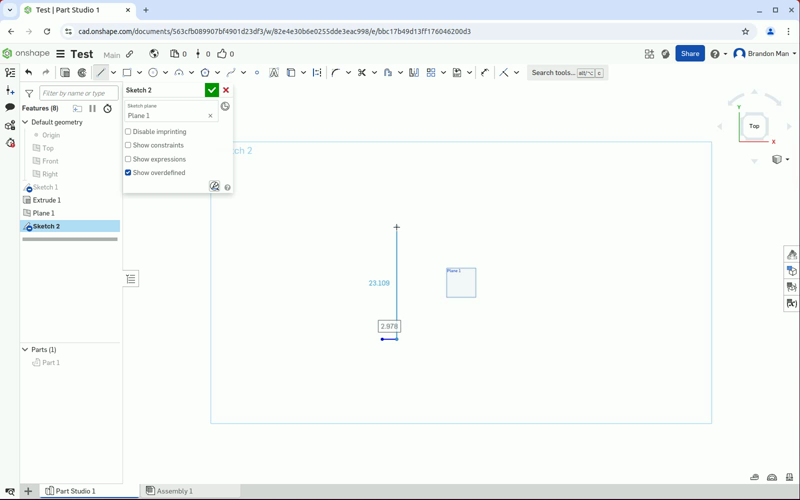
key_up(shift)
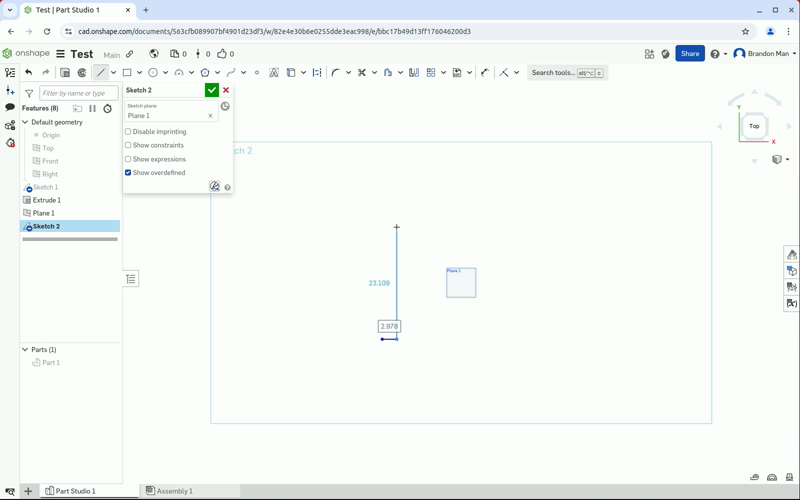
key_down(shift)
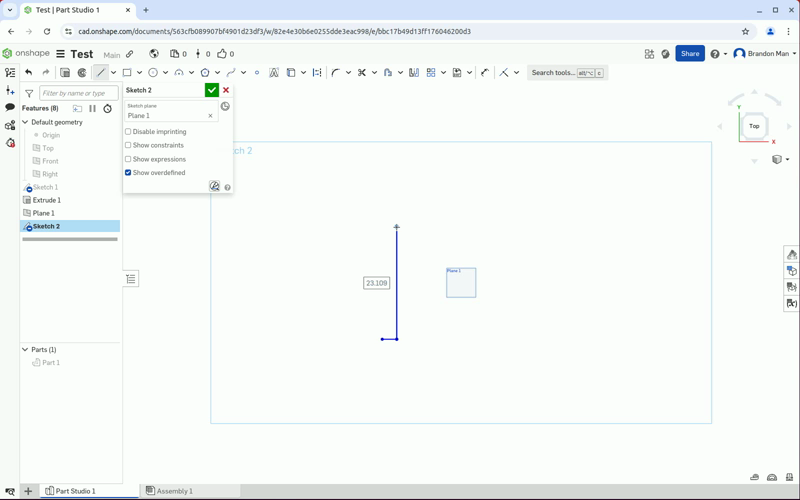
mouse_move(426, 226)
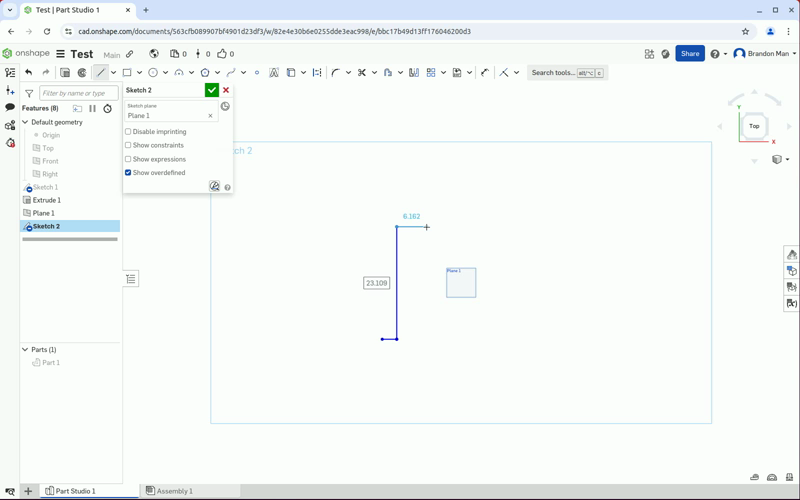
mouse_move(382, 226)
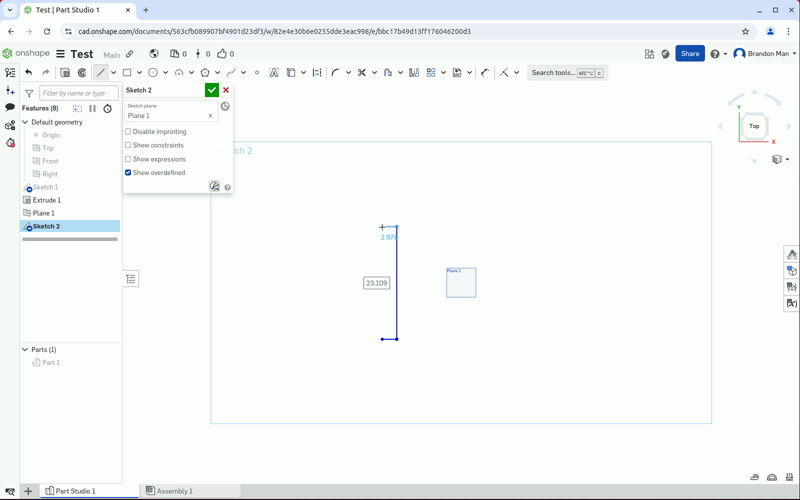
click(382, 226)
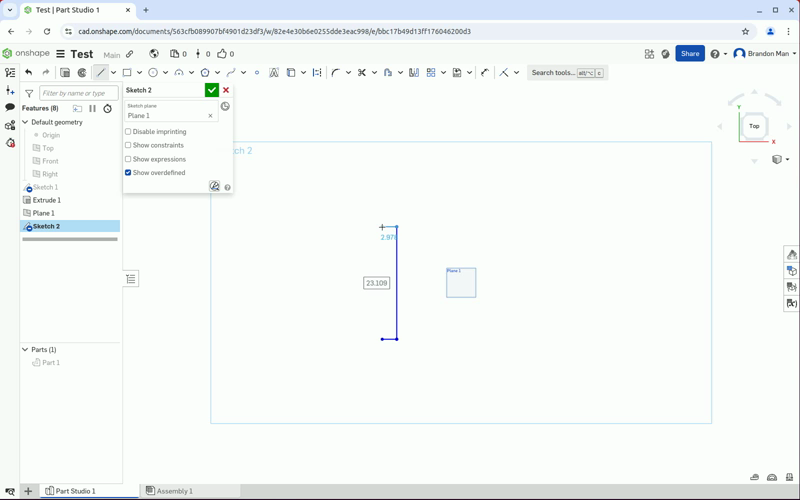
key_up(shift)
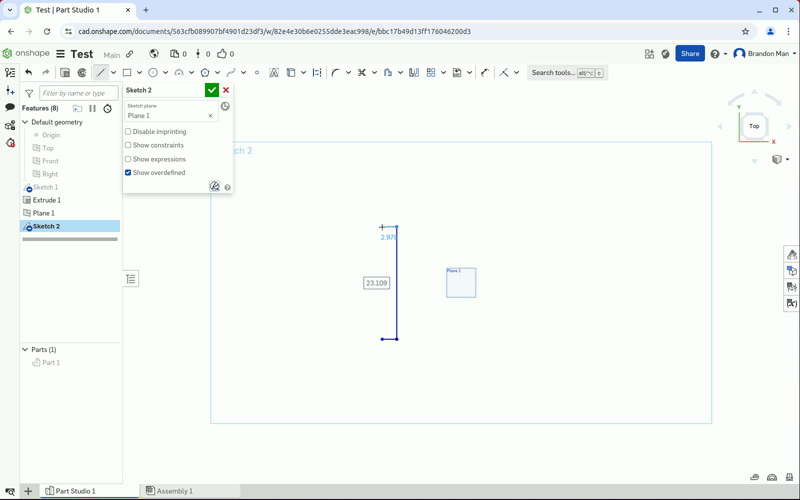
key_down(shift)
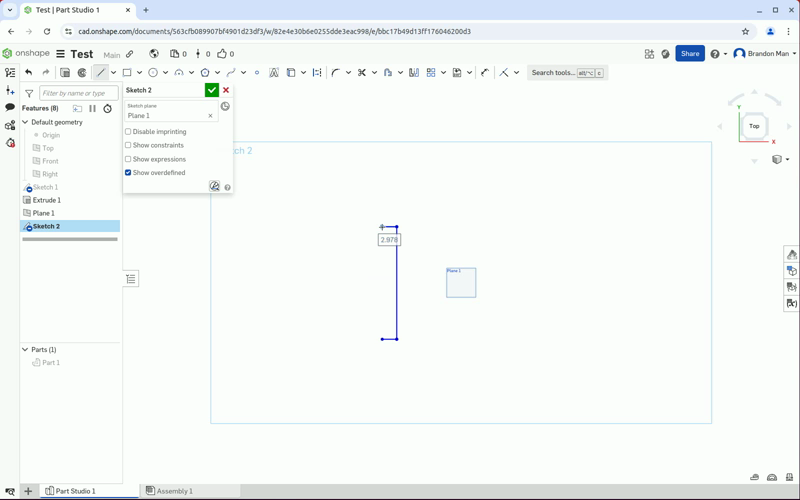
mouse_move(382, 339)
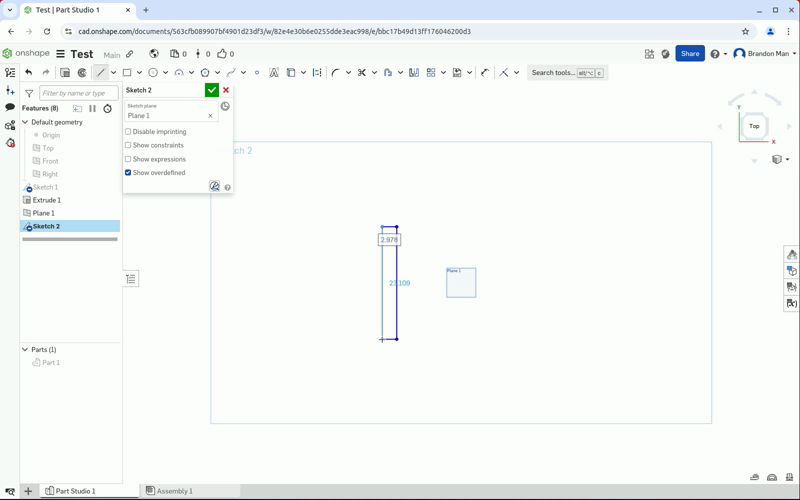
key_up(shift)
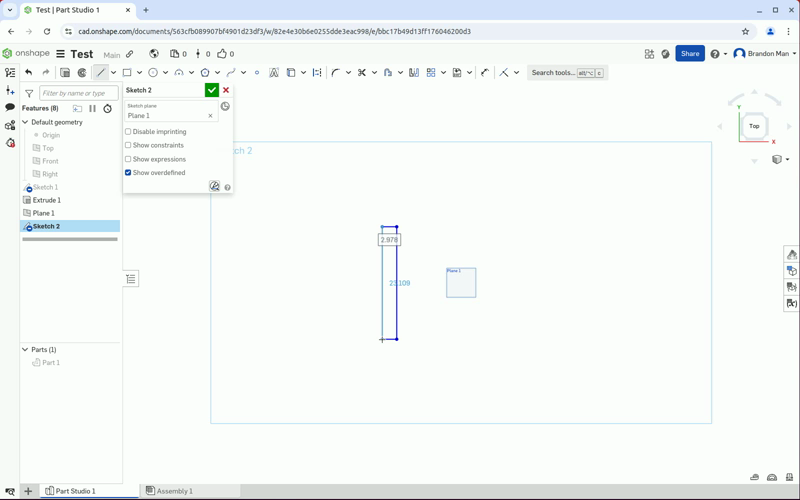
click(382, 339)
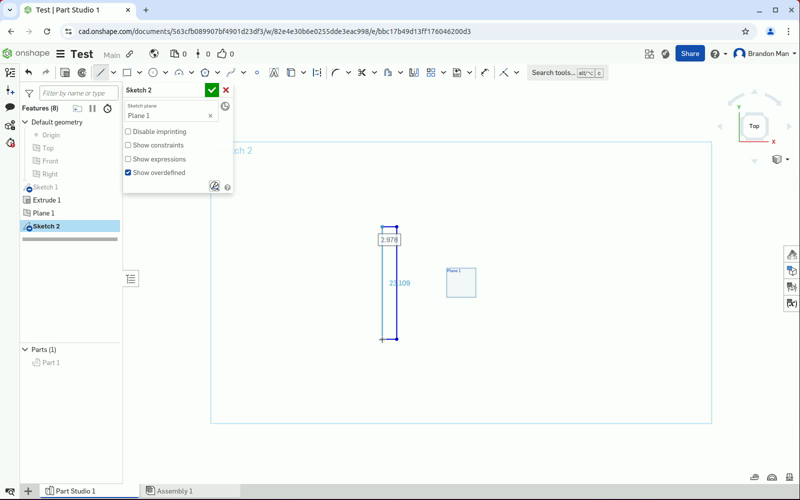
key(esc)
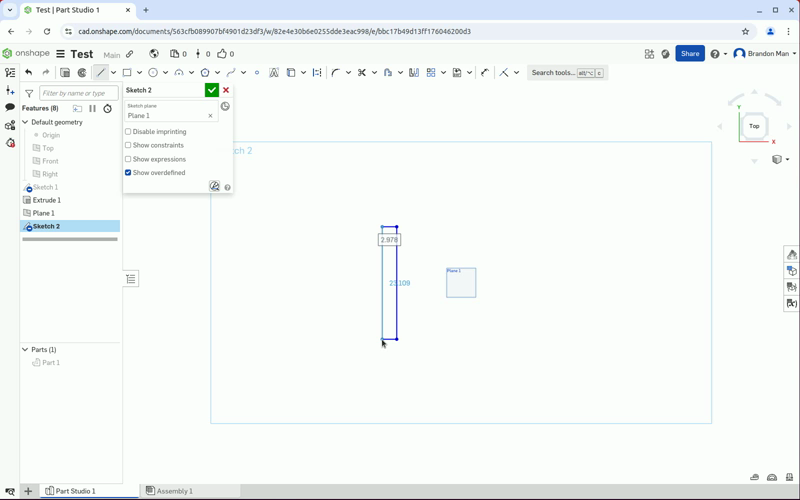
mouse_move(384, 277)
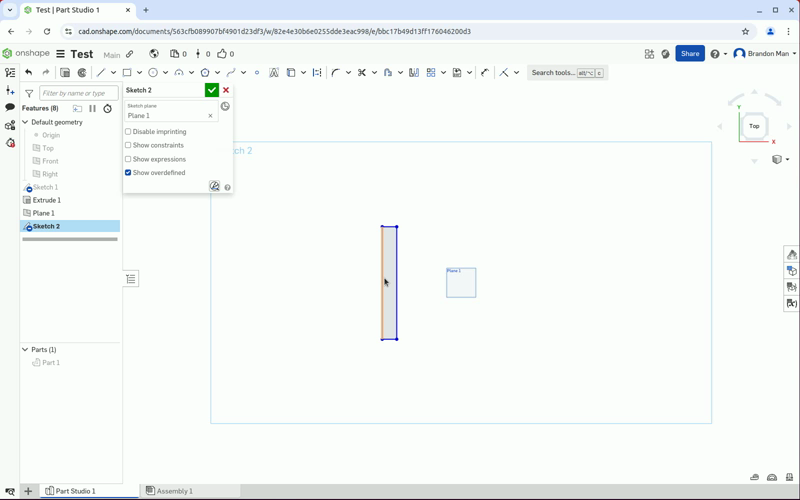
scroll(6)
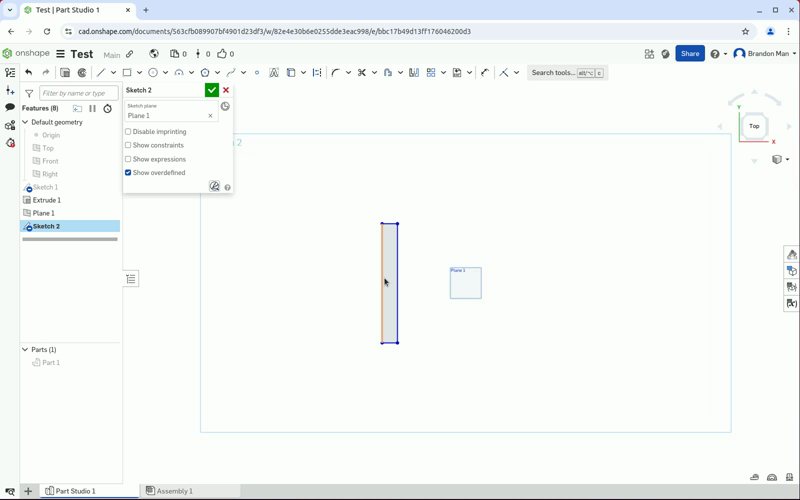
scroll(6)
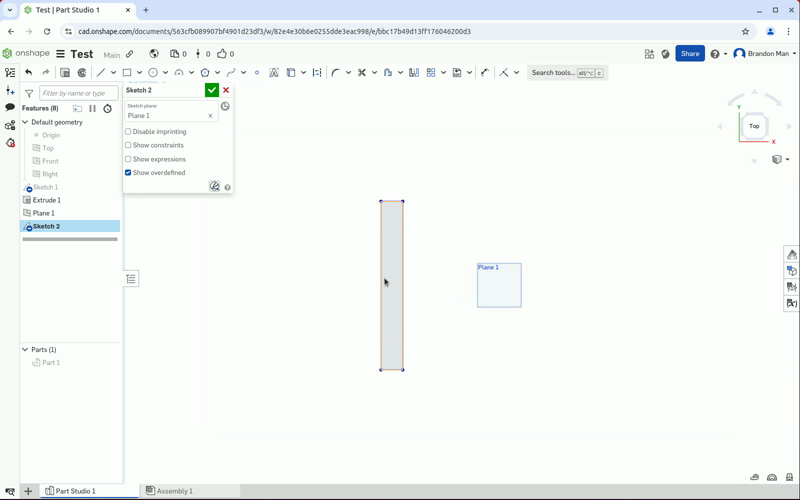
scroll(6)
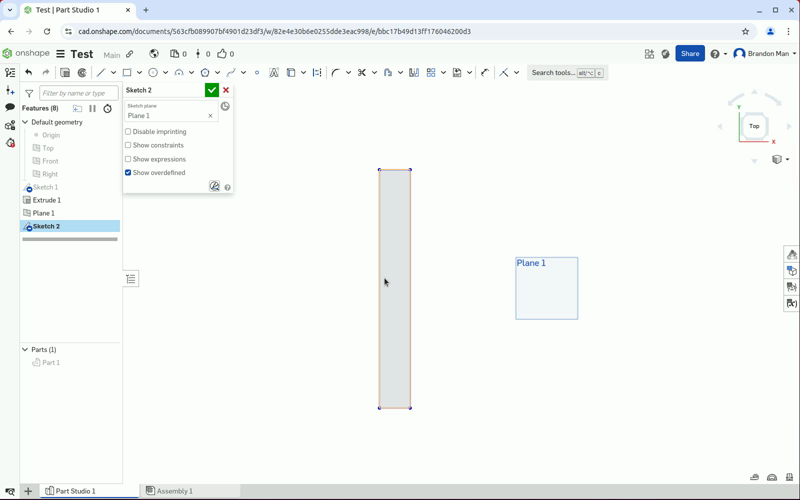
scroll(6)
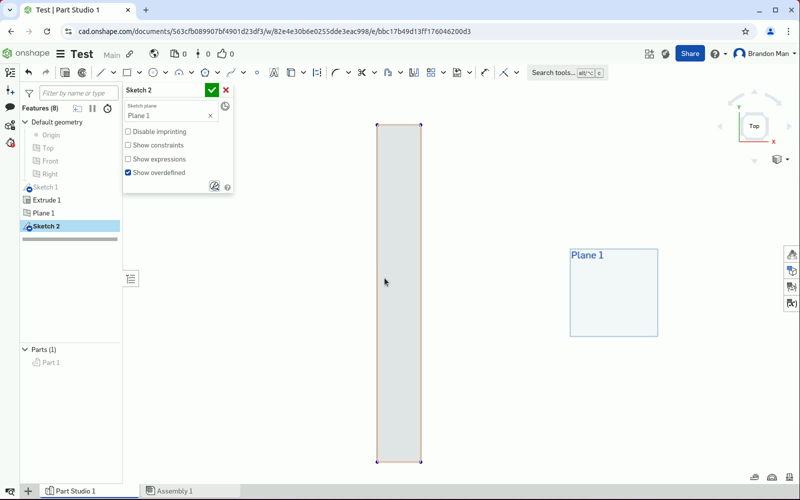
scroll(6)
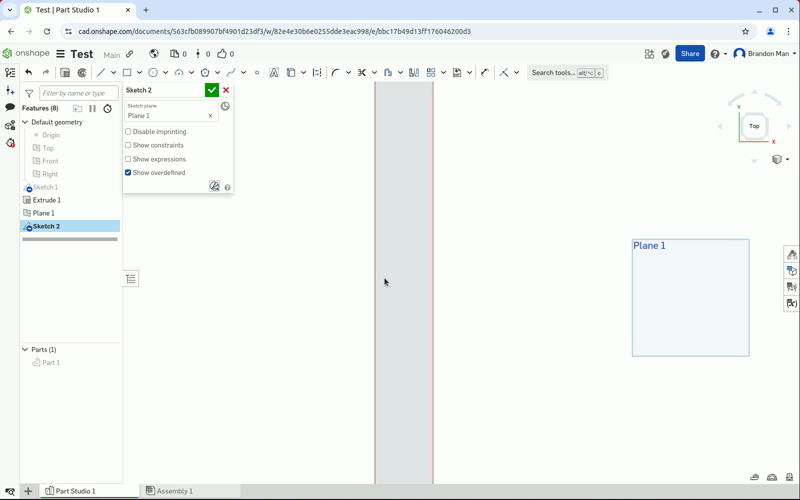
scroll(6)
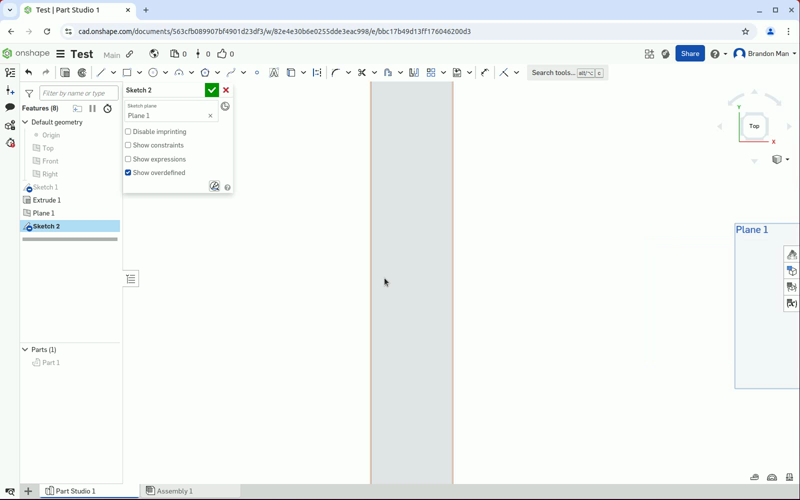
scroll(6)
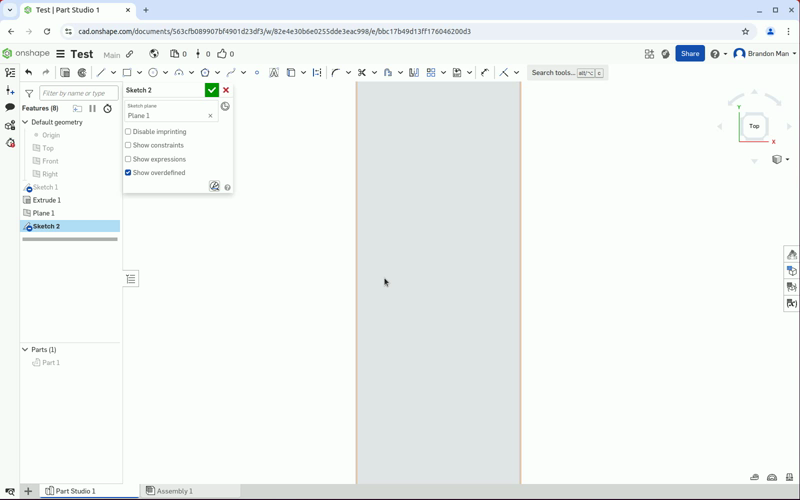
click(384, 277)
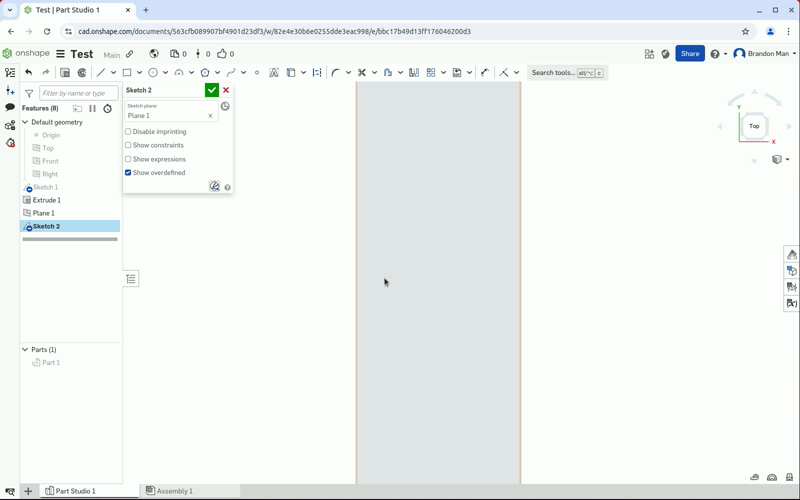
scroll(-6)
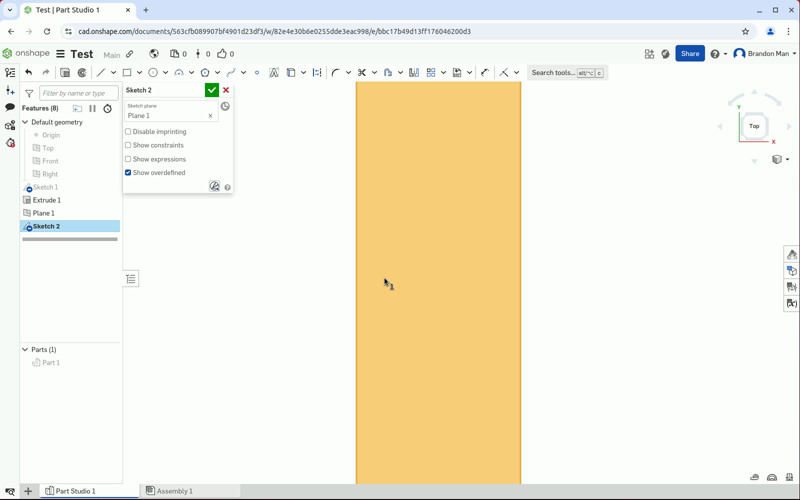
scroll(-6)
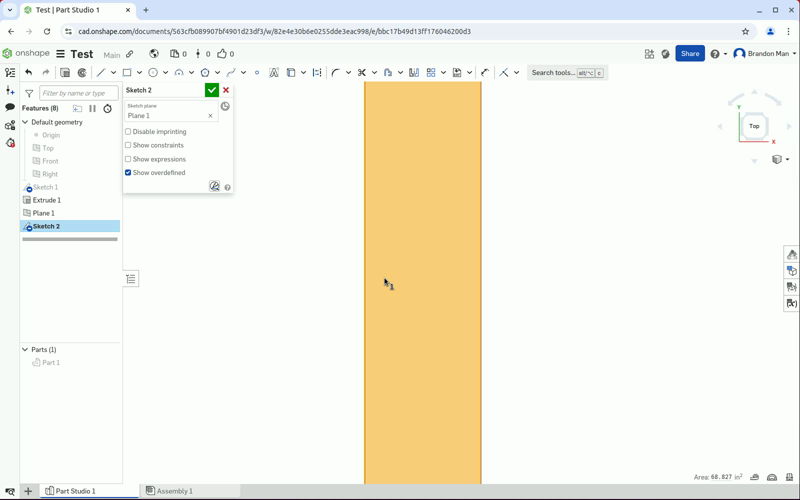
scroll(-6)
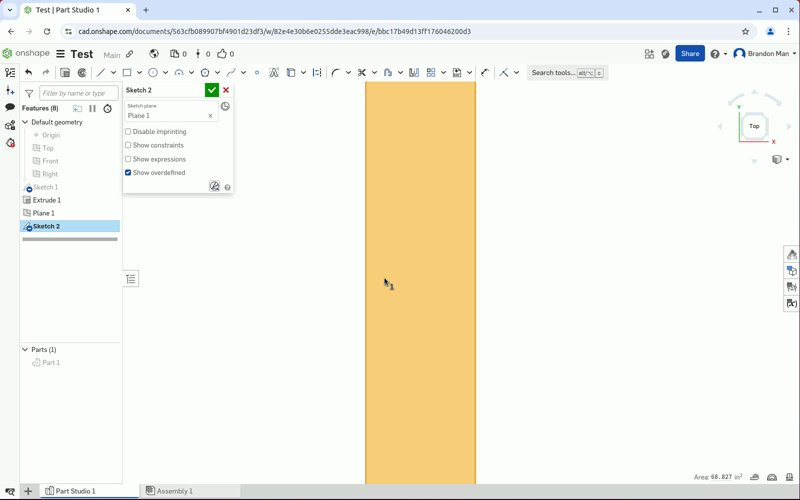
scroll(-6)
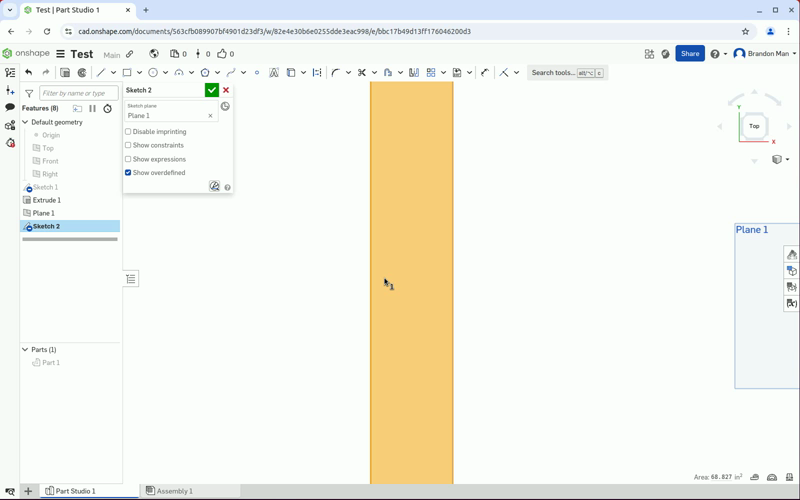
scroll(-6)
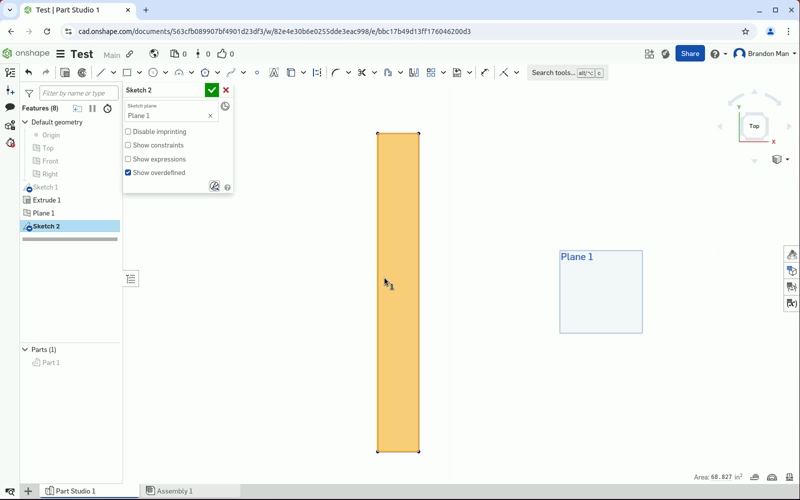
scroll(-6)
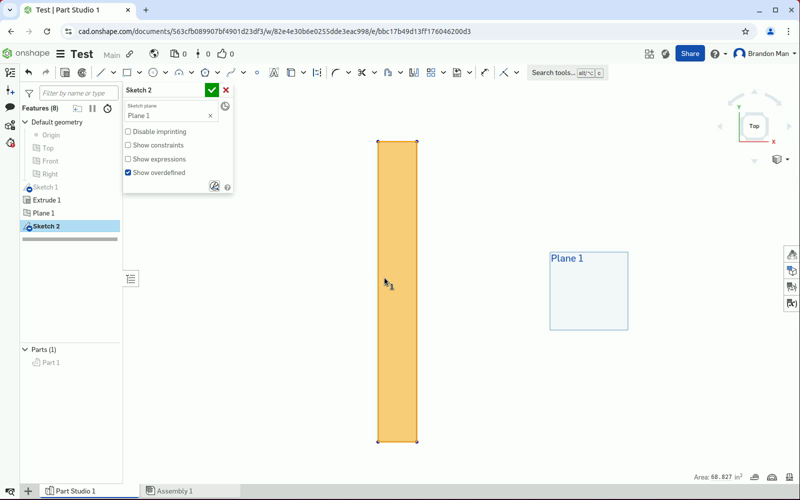
scroll(-6)
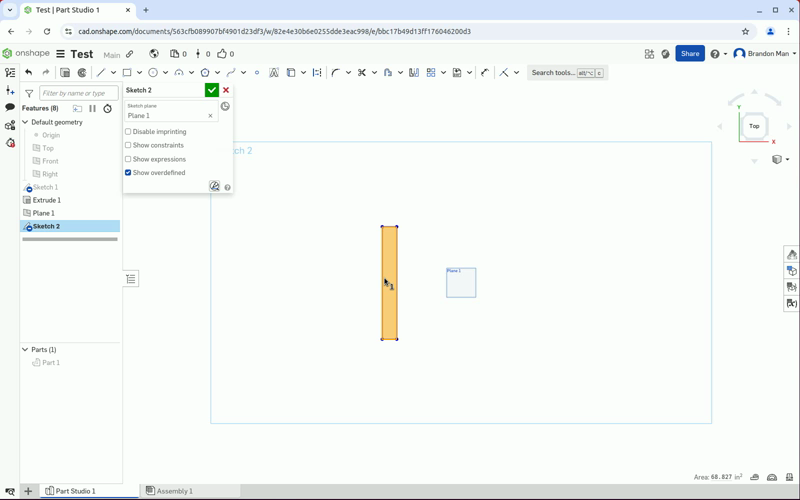
mouse_move(73, 352)
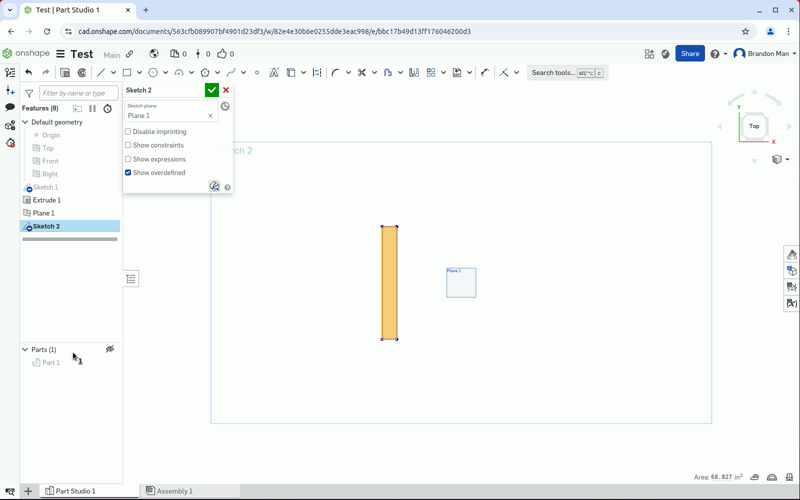
key(shift+y)
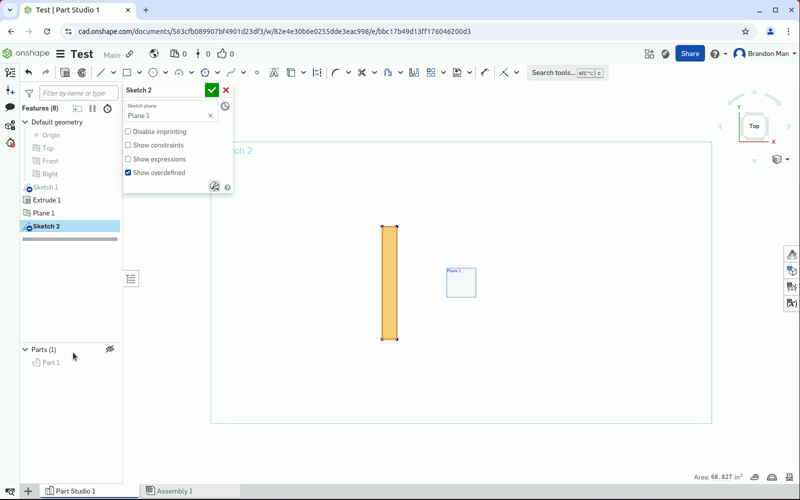
key(shift+e)
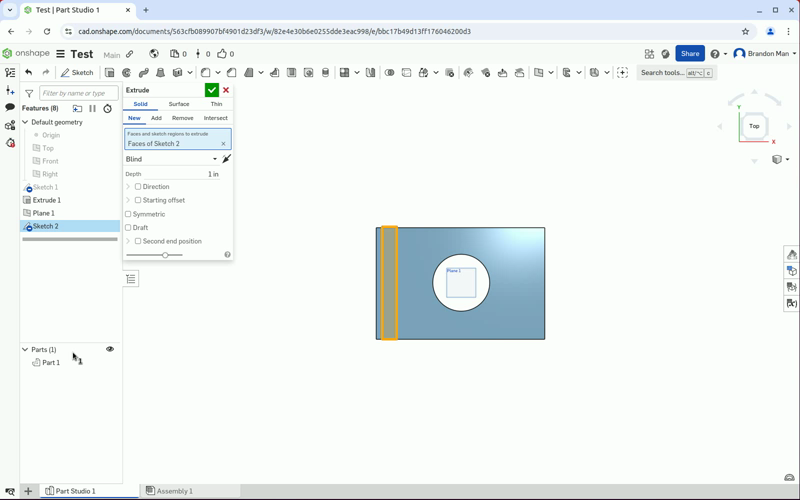
mouse_move(143, 106)
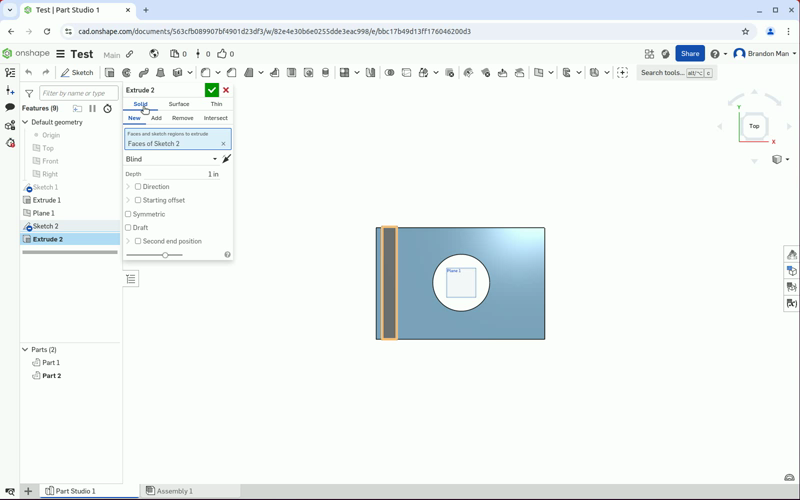
click(143, 106)
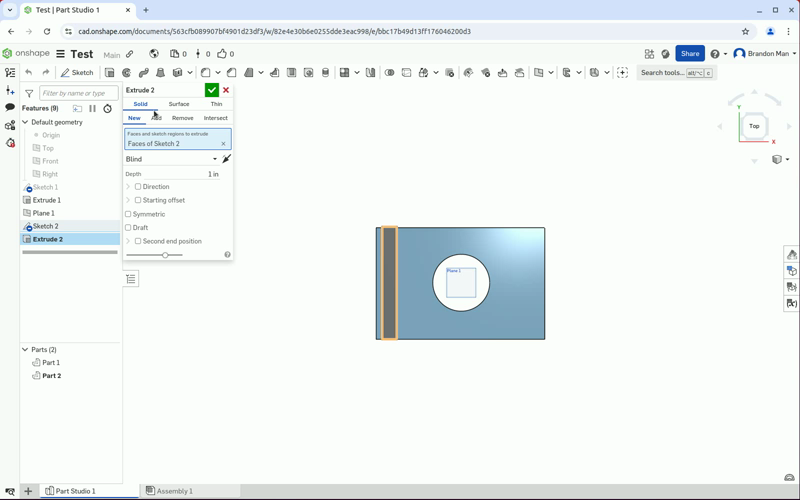
mouse_move(186, 120)
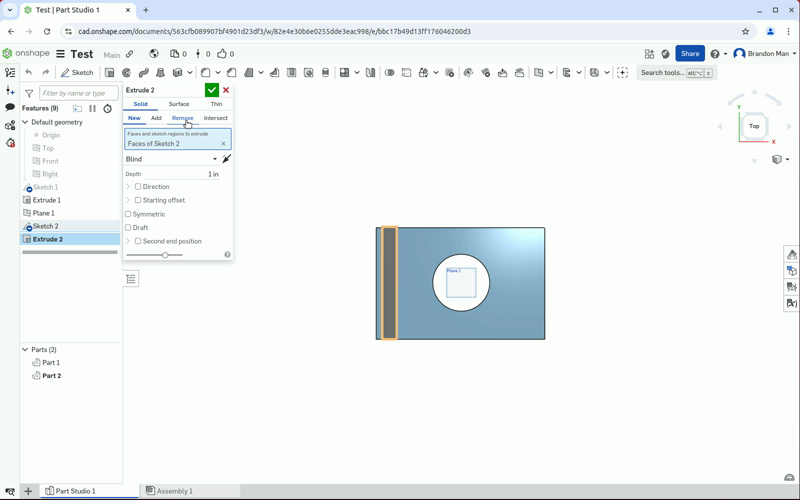
click(186, 120)
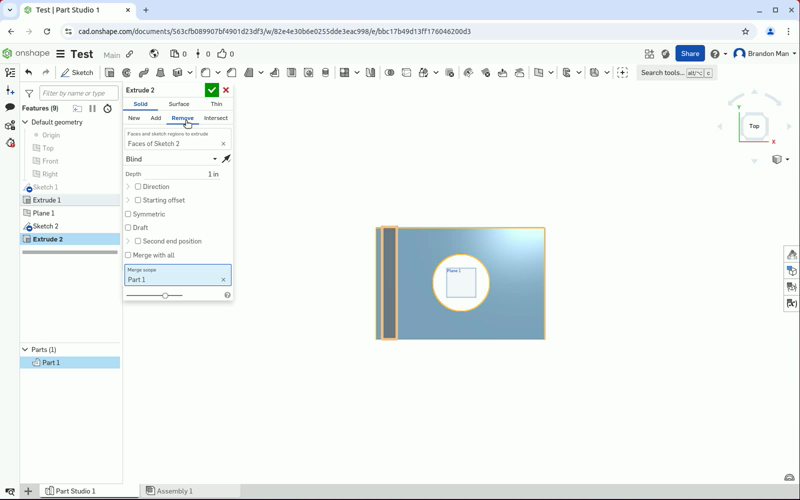
key(tab, 4)
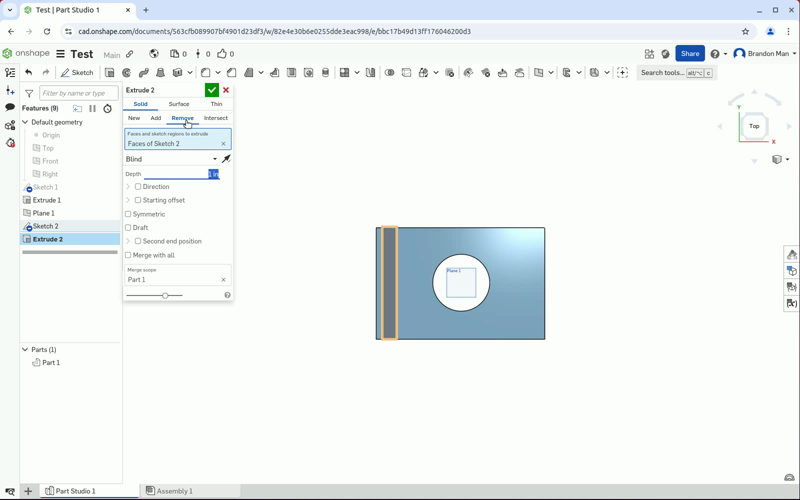
text(1.204)
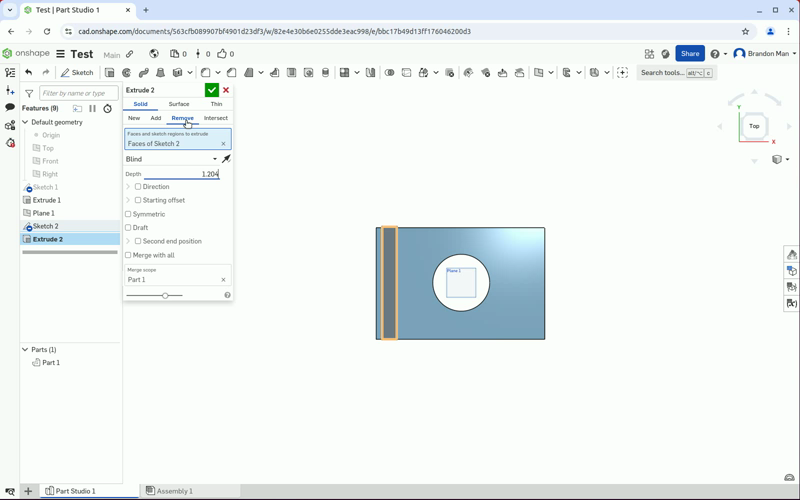
key(tab, 6)
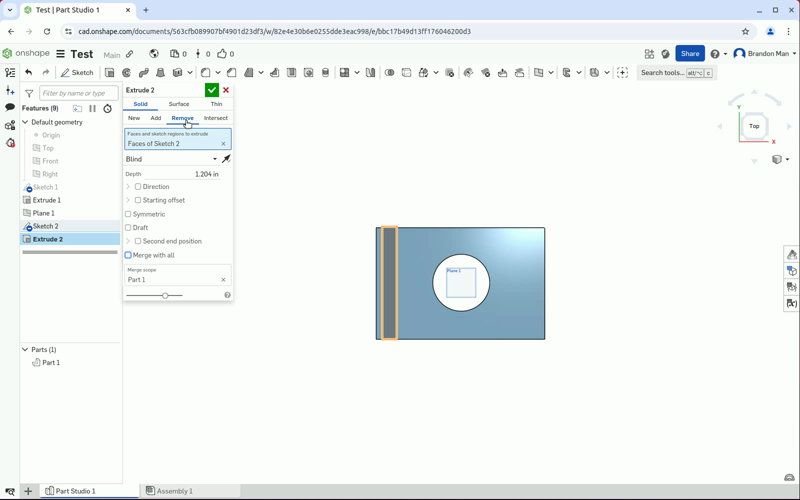
key(space)
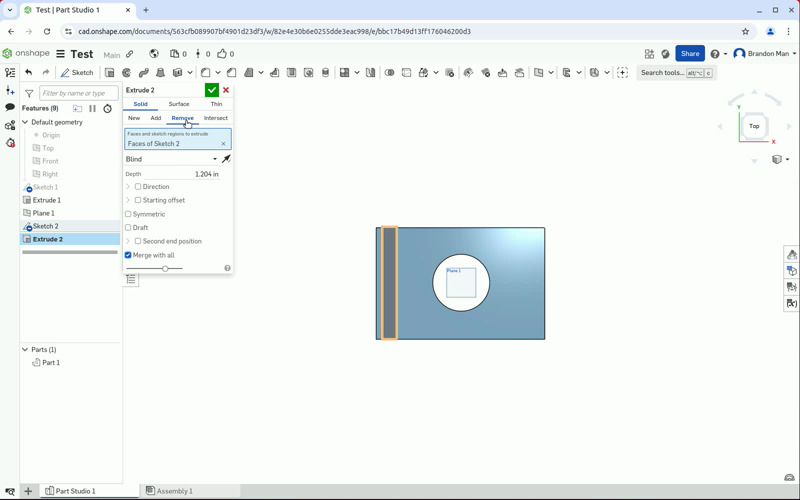
key(enter)
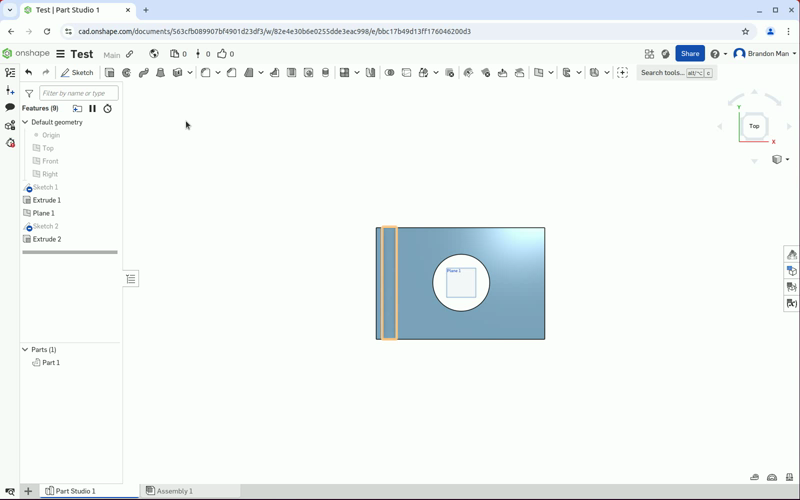
key(shift+h)
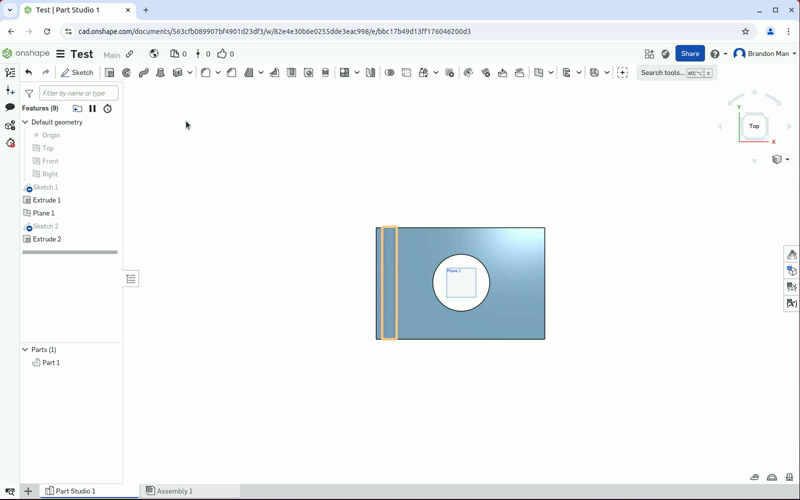
key(shift+h)
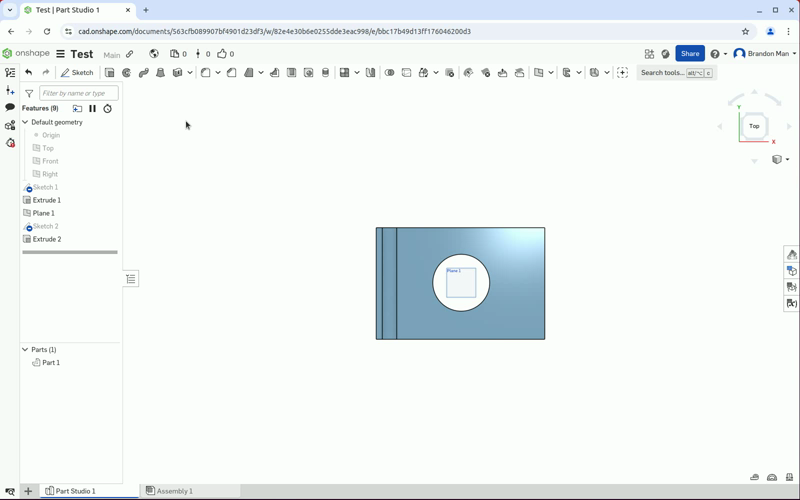
mouse_move(73, 189)
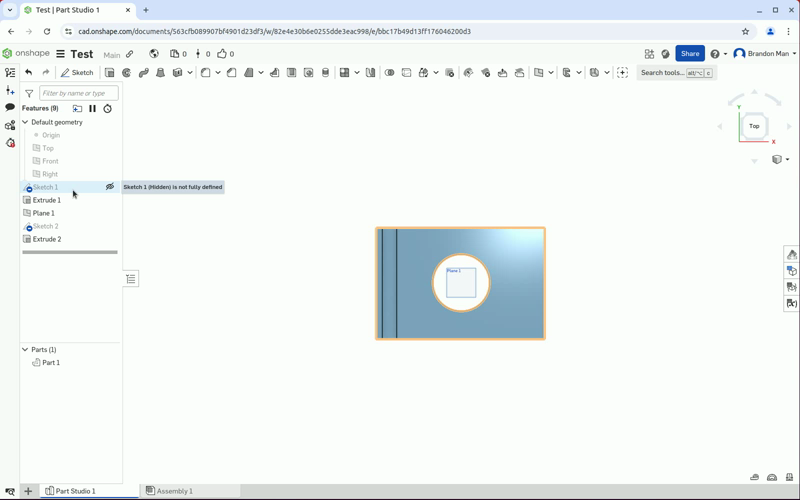
click(73, 189)
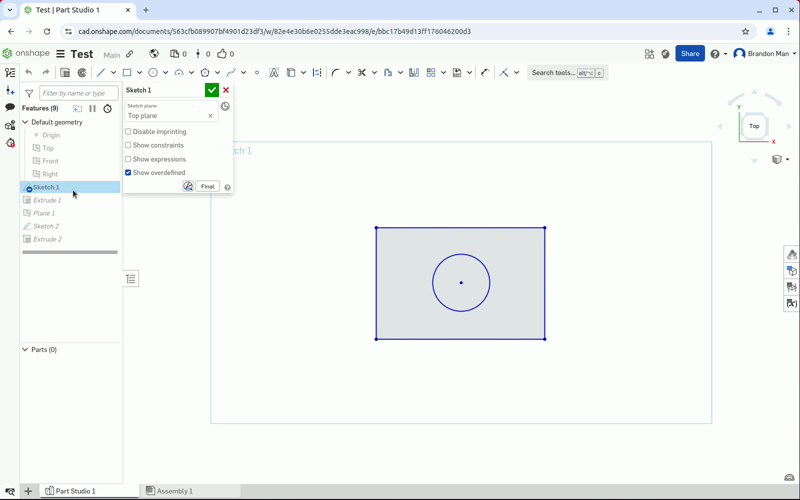
mouse_move(229, 92)
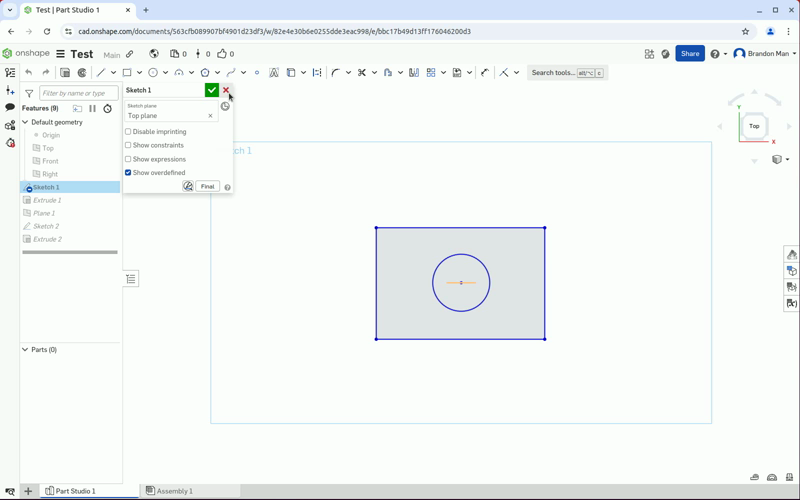
click(229, 92)
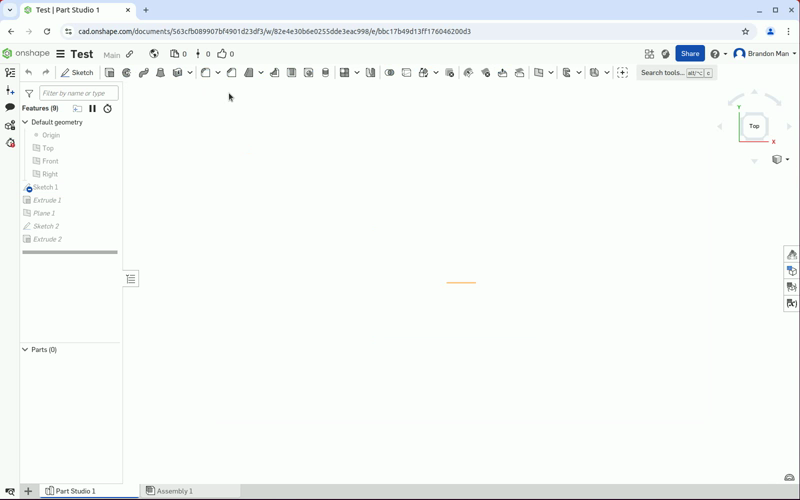
key(shift+s)
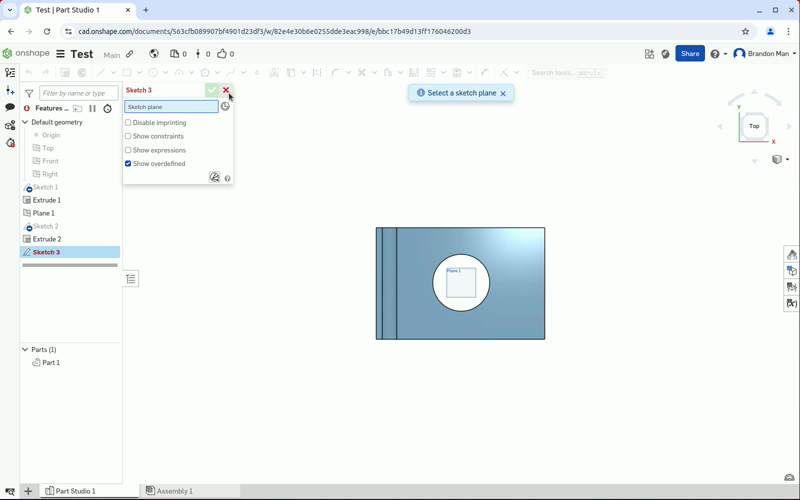
mouse_move(73, 215)
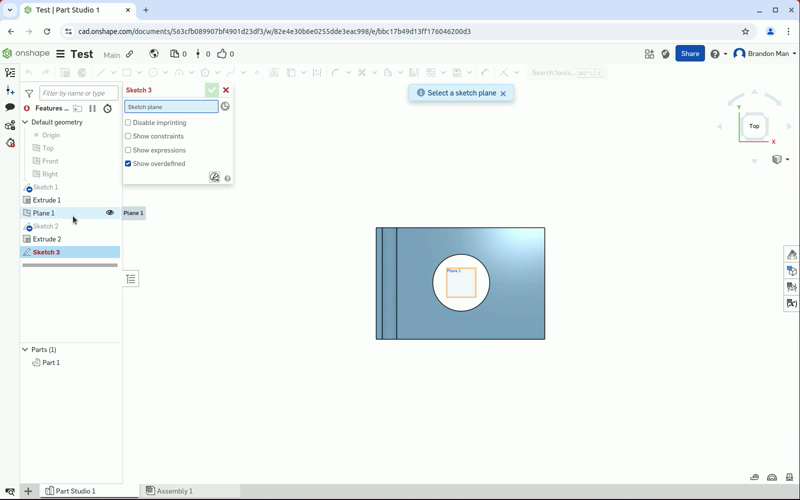
click(73, 215)
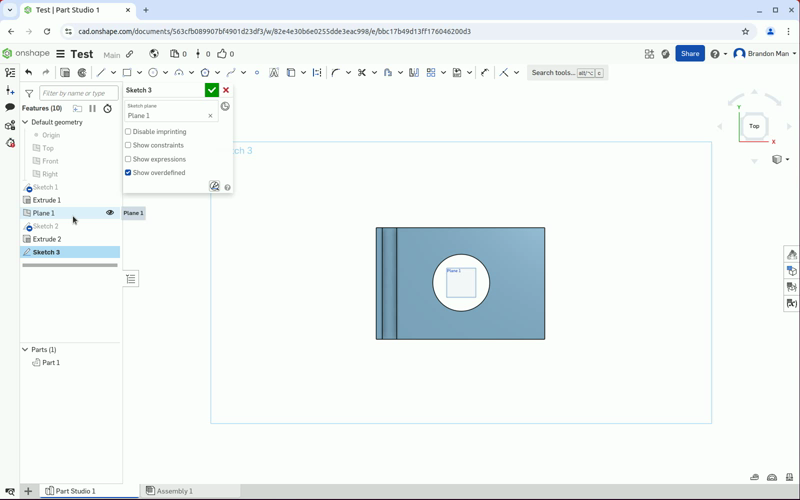
mouse_move(73, 352)
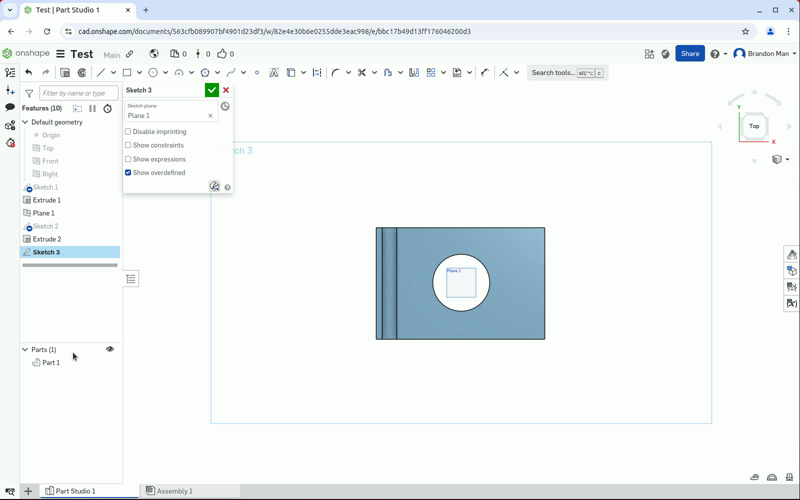
key(y)
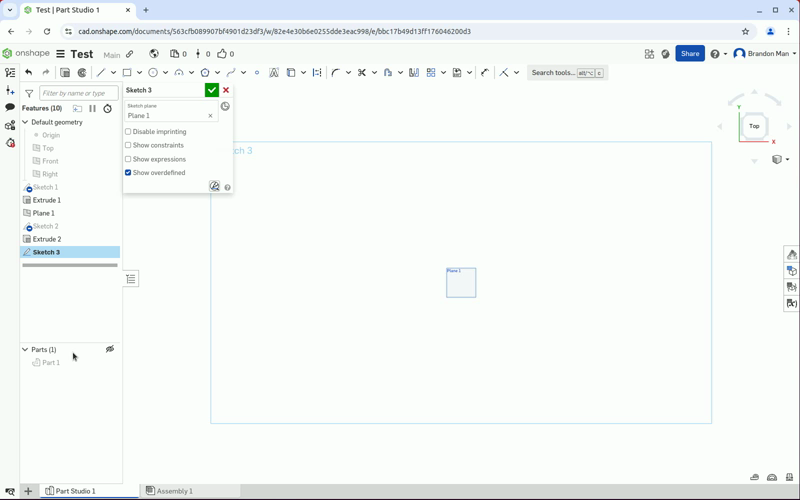
key(l)
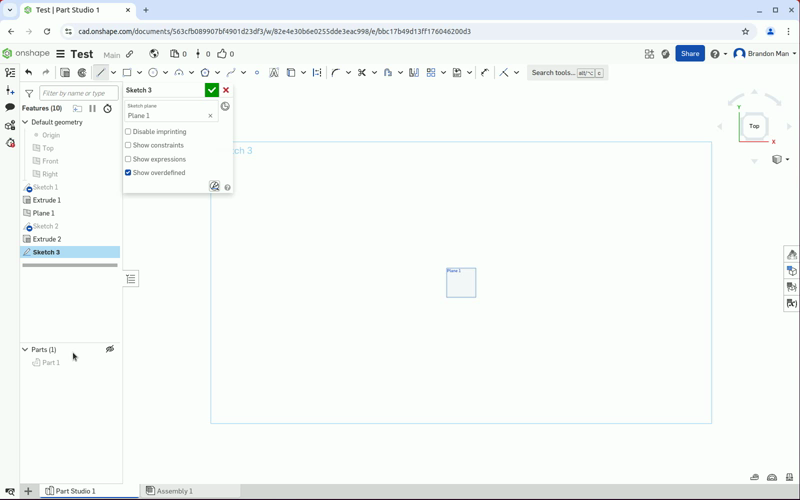
key_down(shift)
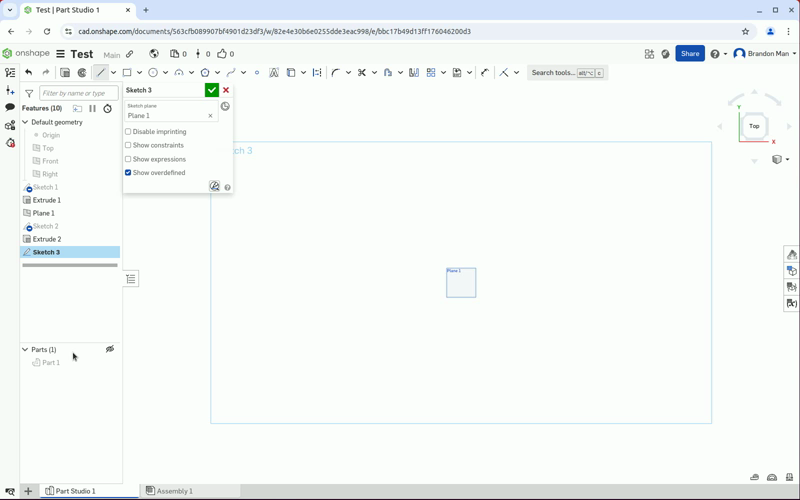
mouse_move(449, 339)
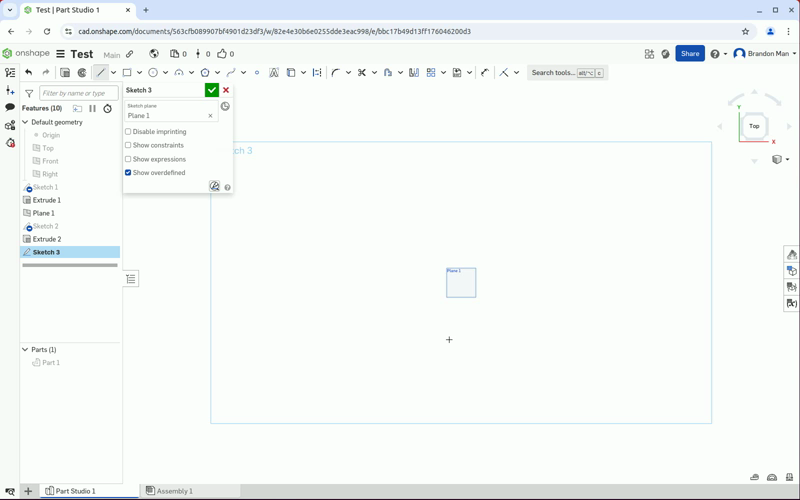
click(449, 339)
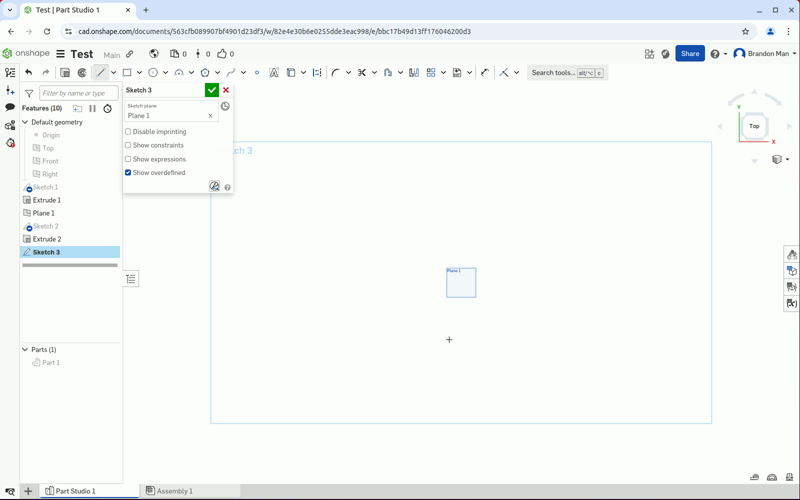
key_up(shift)
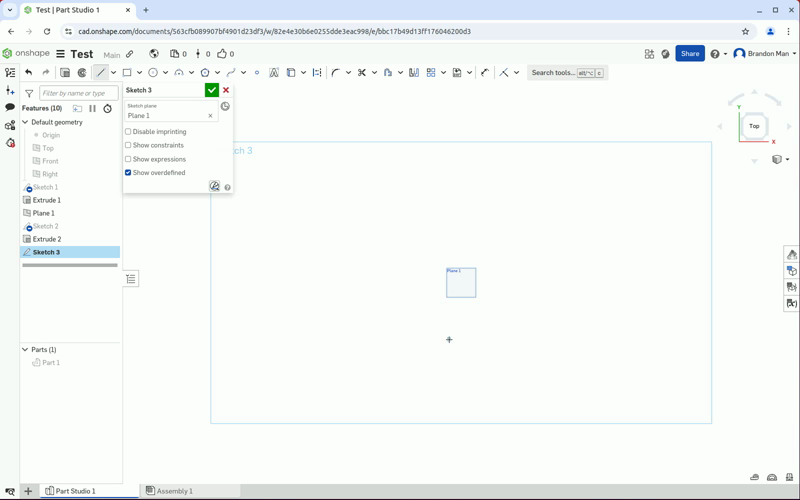
key_down(shift)
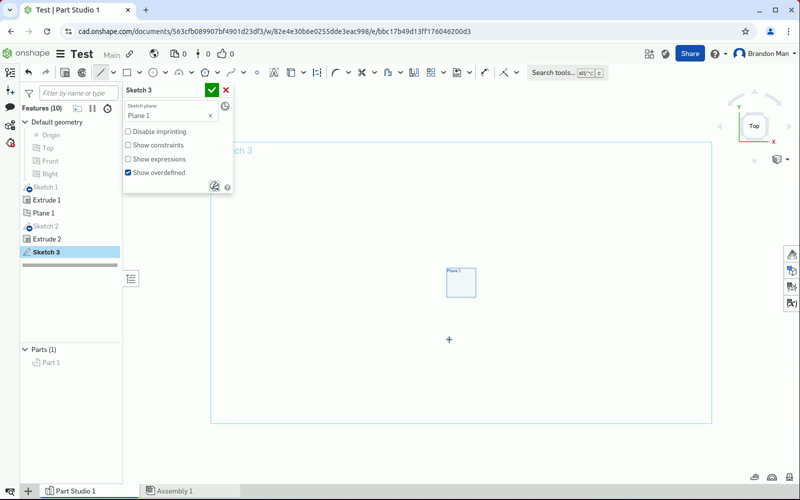
mouse_move(479, 339)
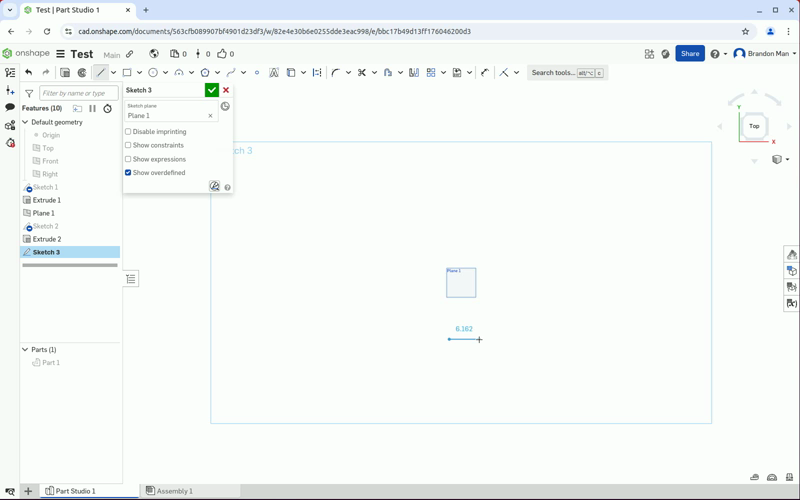
mouse_move(472, 339)
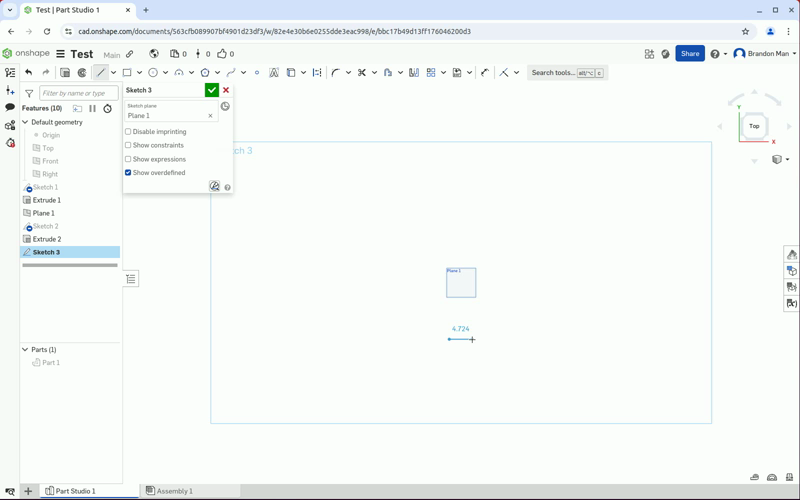
click(472, 339)
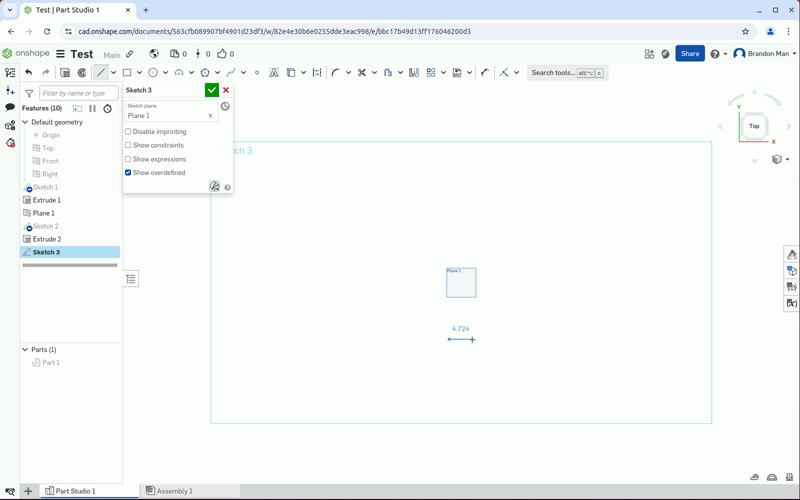
key_up(shift)
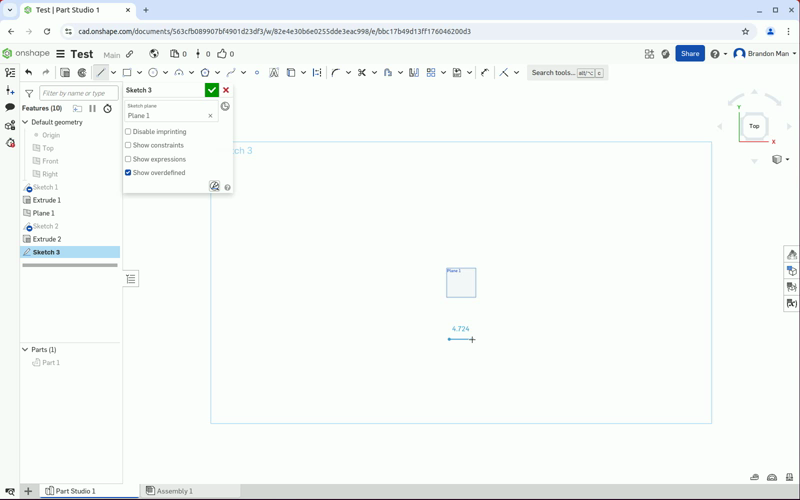
key_down(shift)
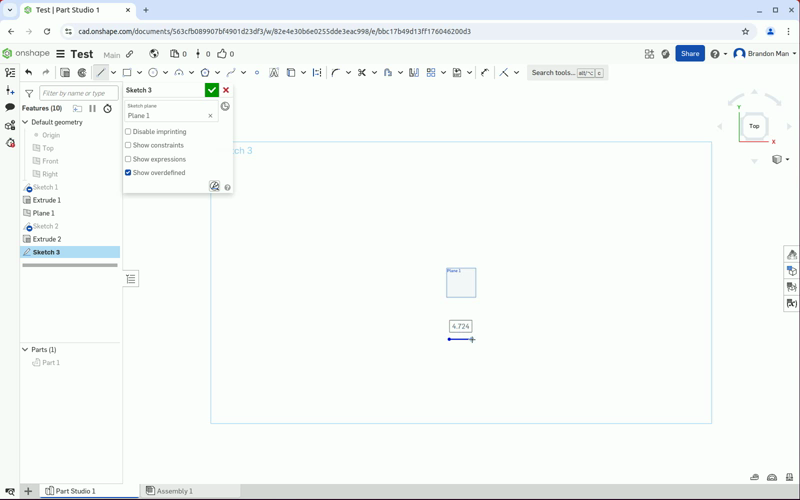
mouse_move(502, 339)
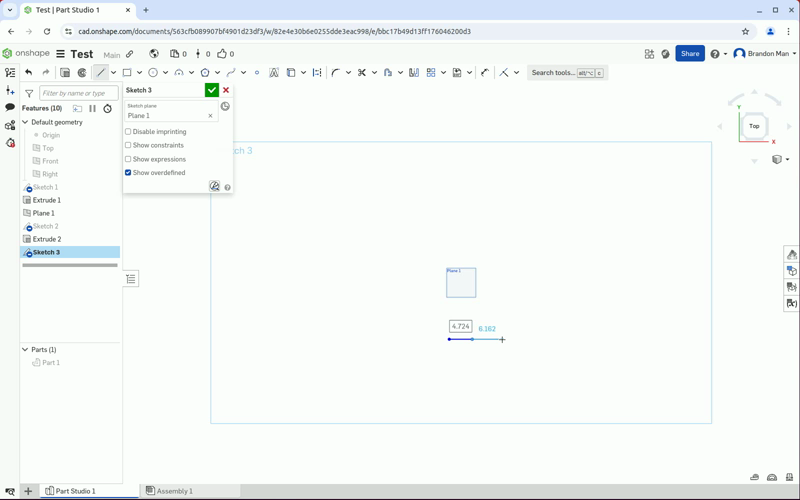
mouse_move(472, 307)
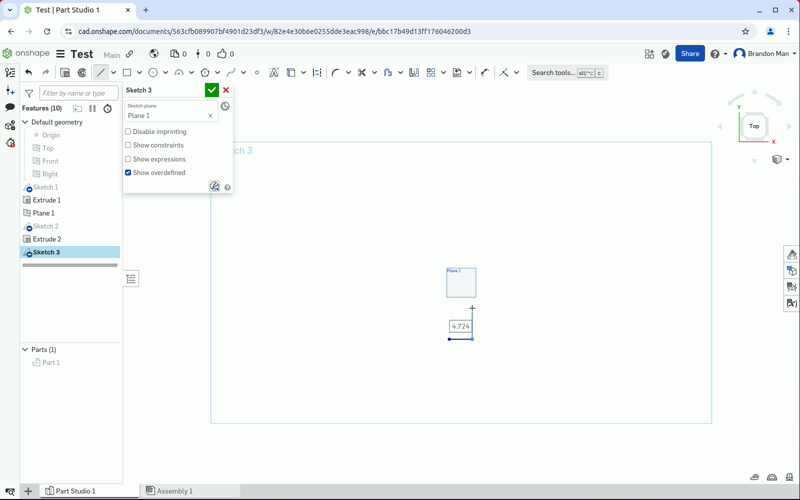
click(472, 307)
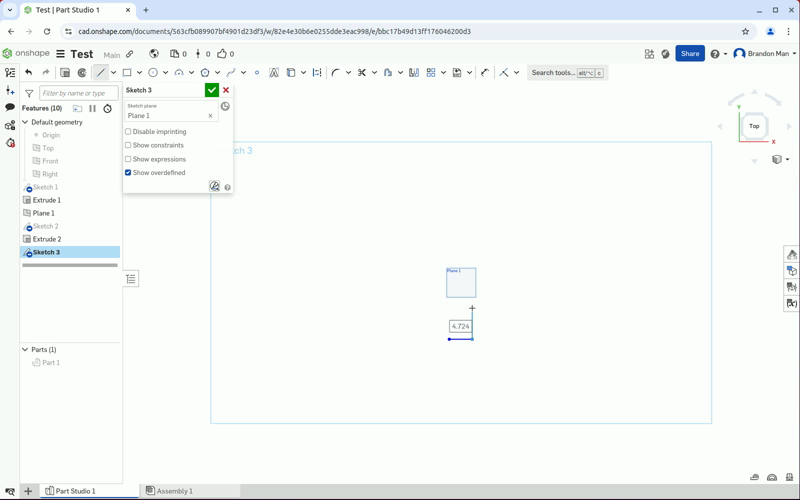
key_up(shift)
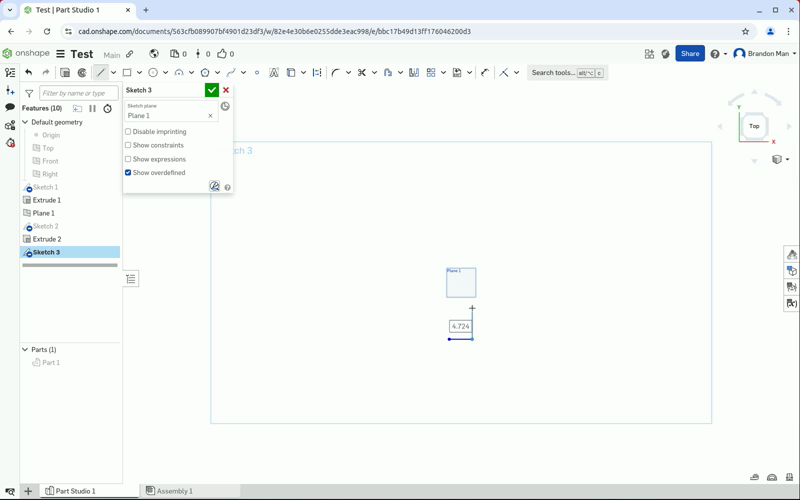
key(esc)
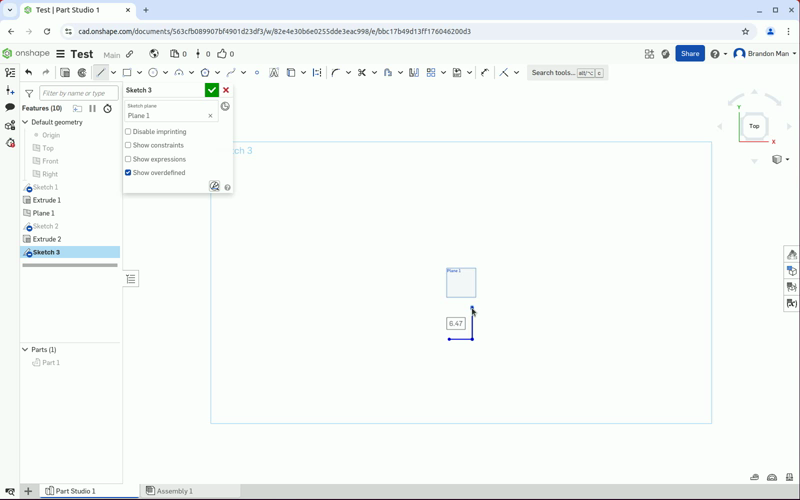
key(a)
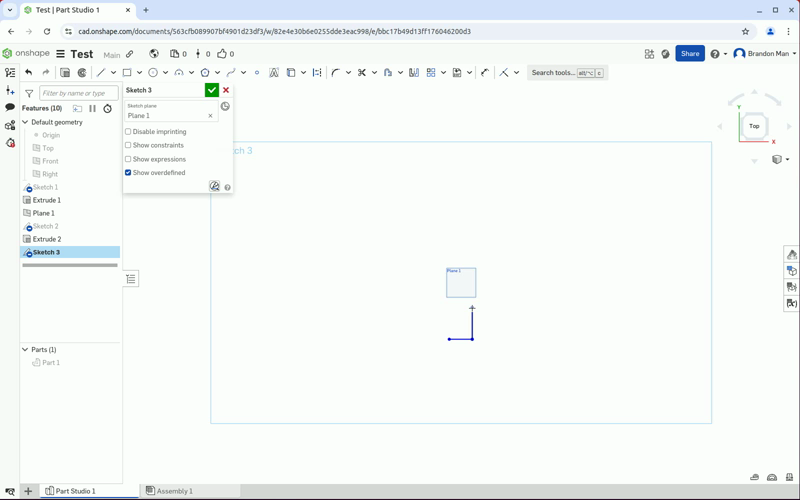
mouse_move(472, 307)
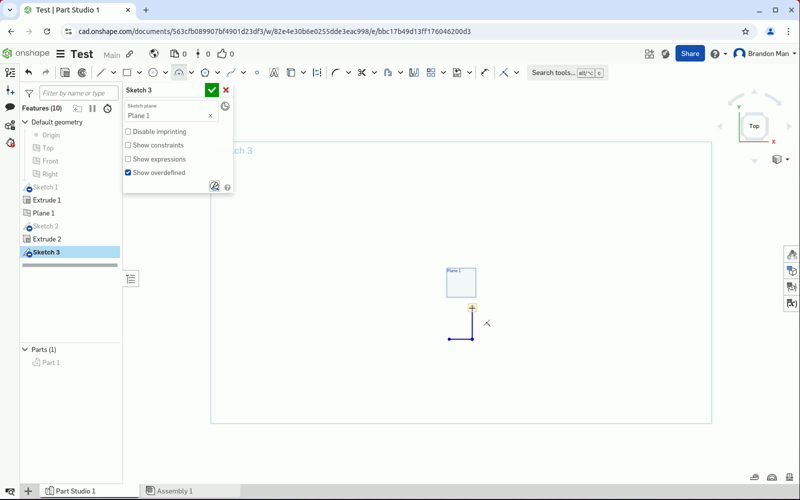
click(472, 307)
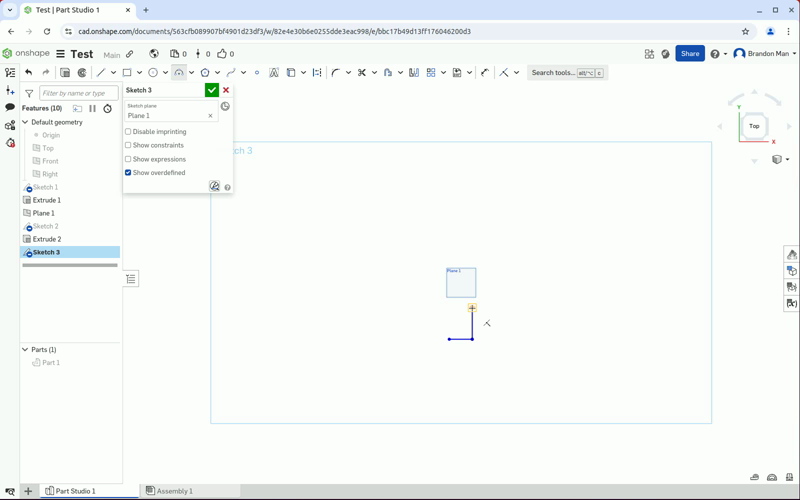
key_down(shift)
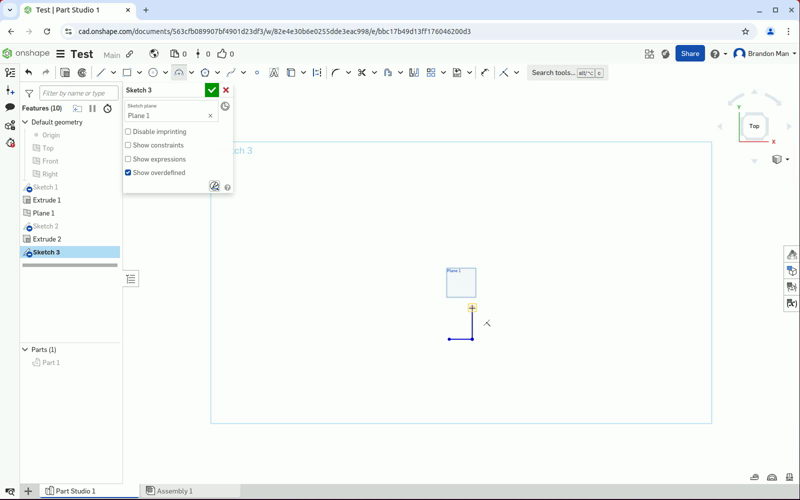
mouse_move(449, 307)
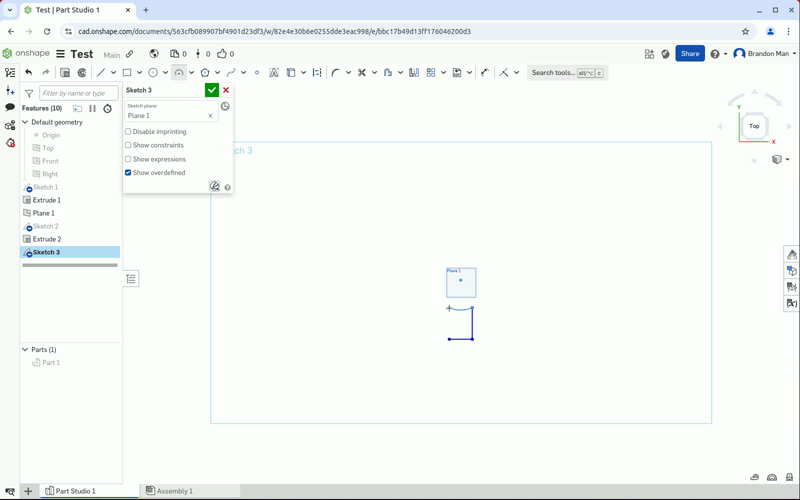
click(449, 307)
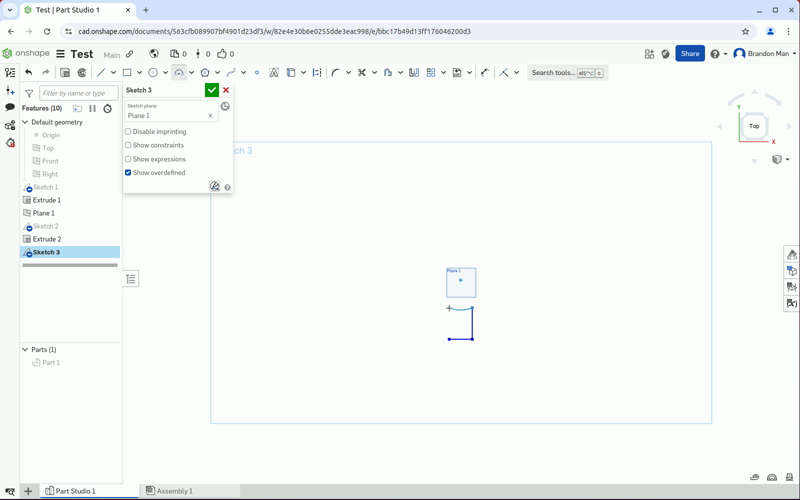
mouse_move(460, 310)
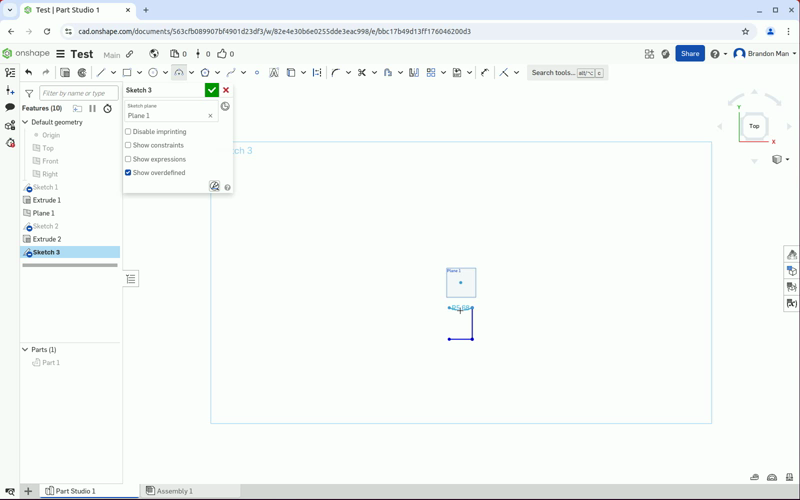
click(460, 310)
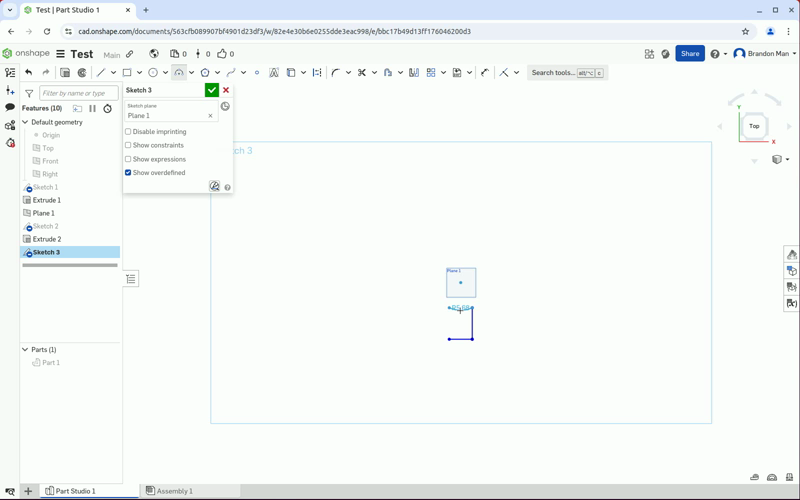
key_up(shift)
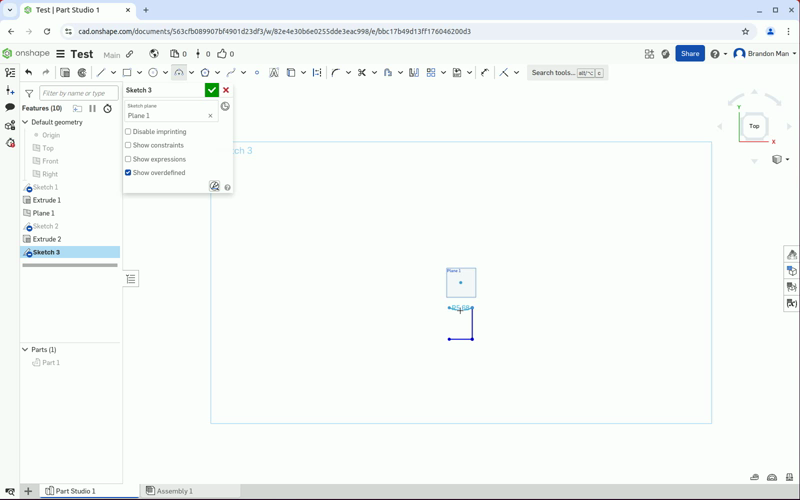
key(esc)
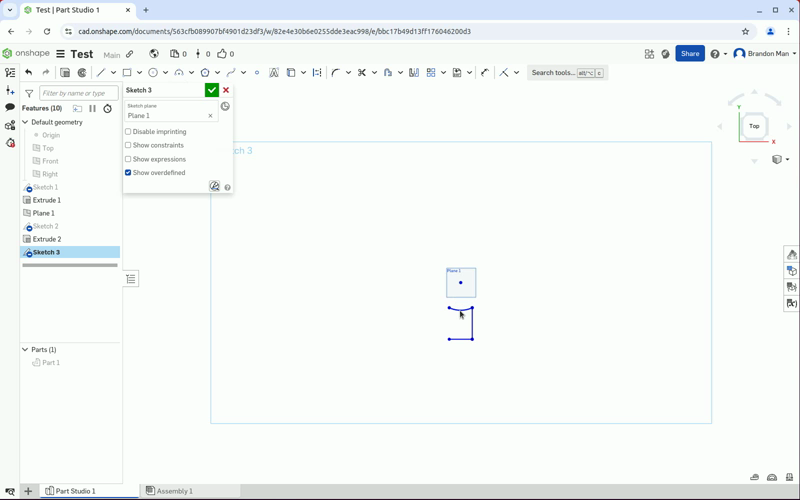
key(l)
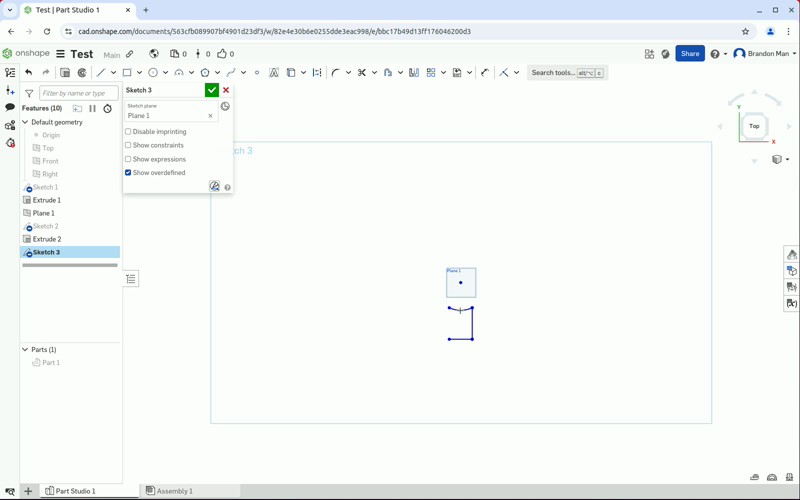
mouse_move(449, 307)
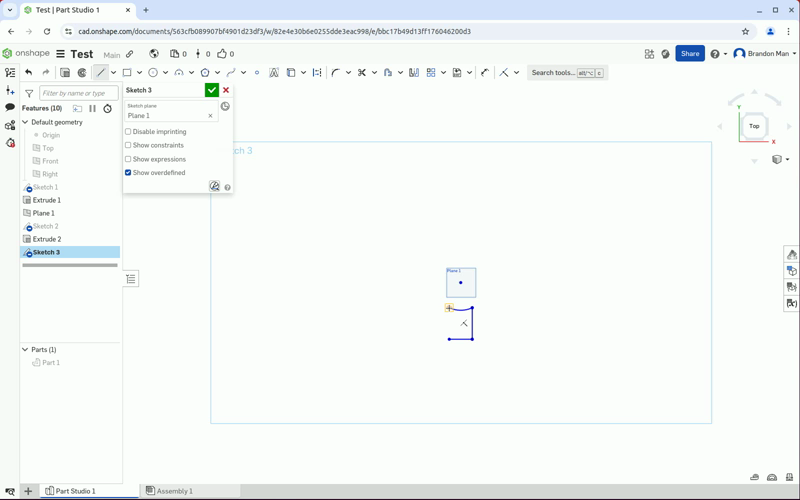
click(449, 307)
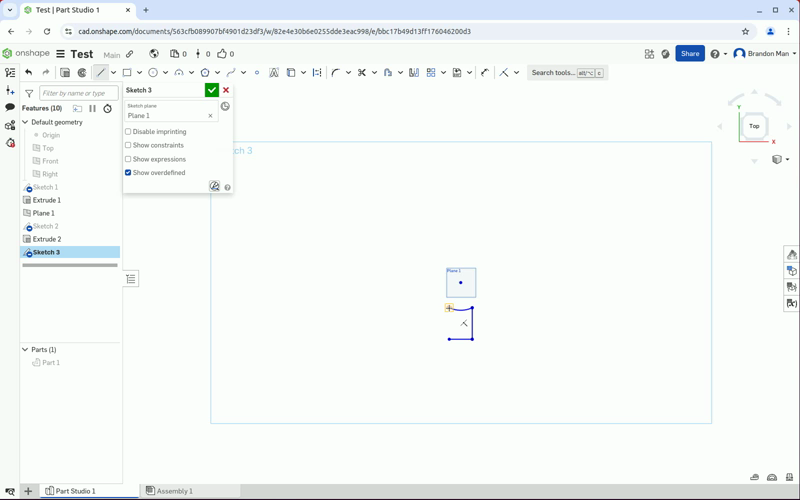
mouse_move(479, 307)
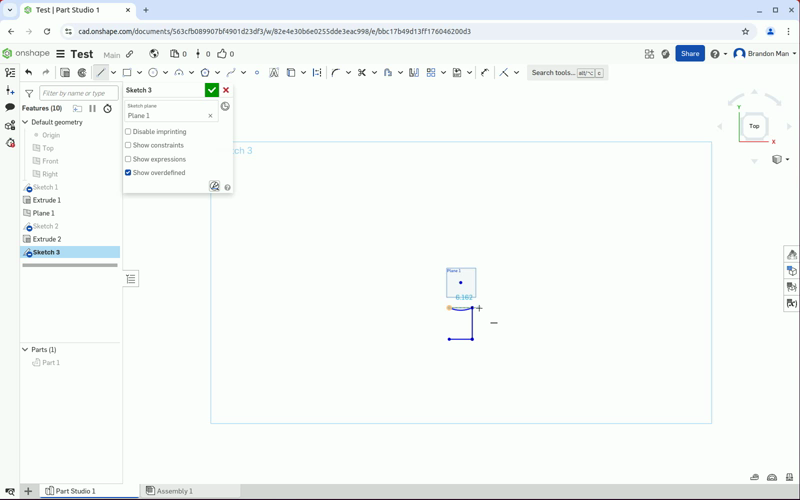
key_down(shift)
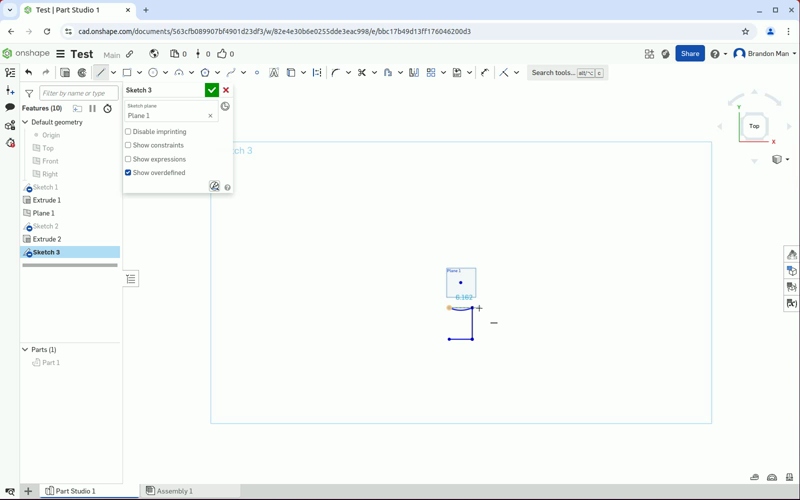
mouse_move(449, 339)
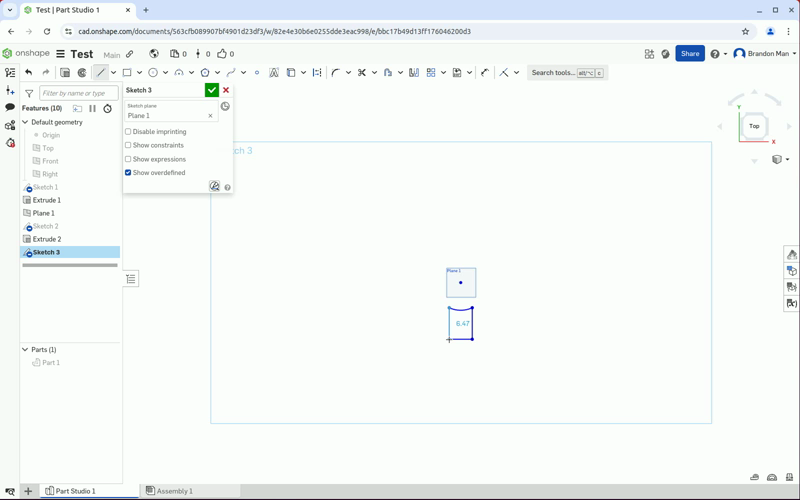
key_up(shift)
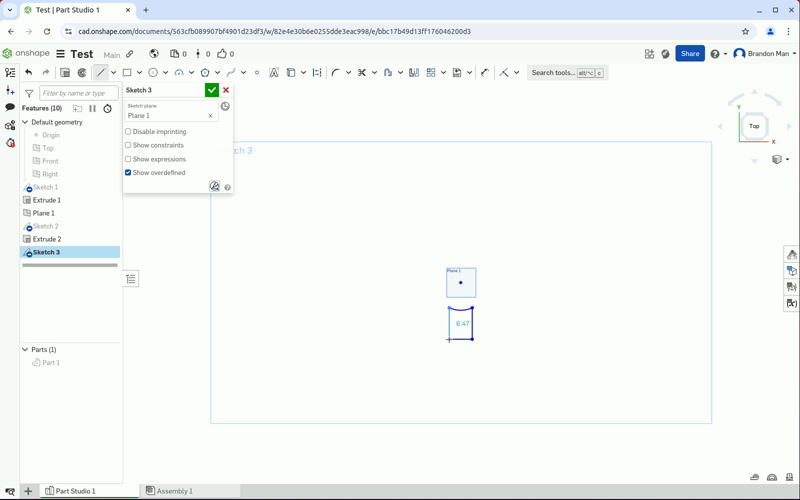
click(449, 339)
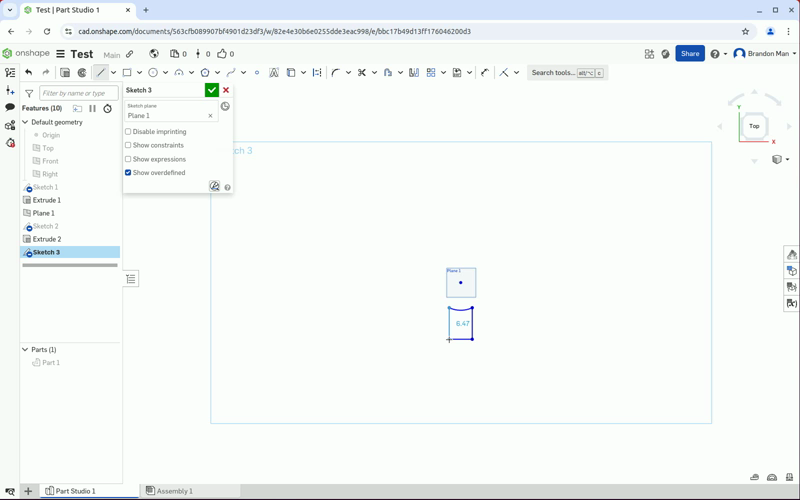
key(esc)
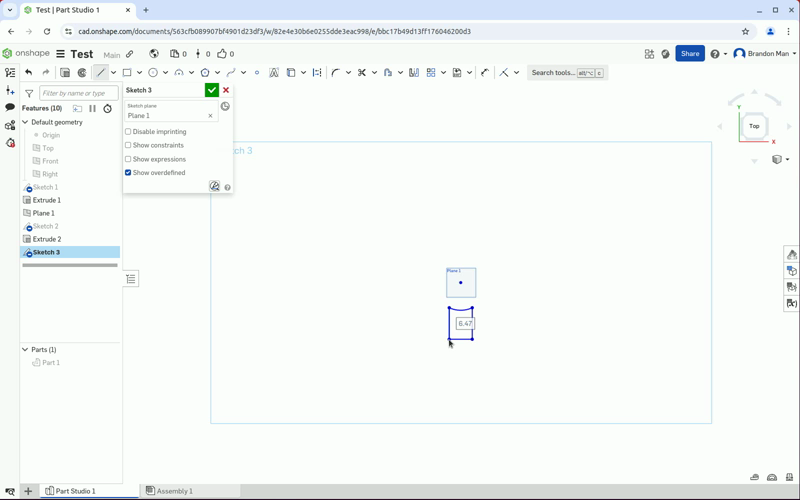
mouse_move(468, 311)
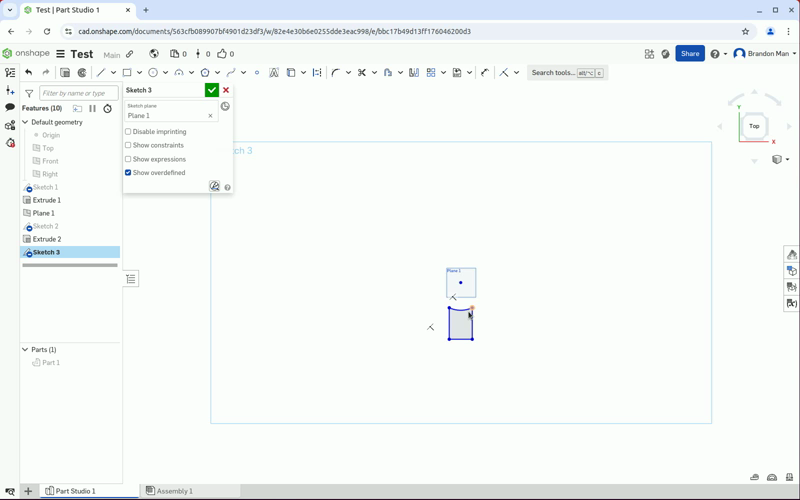
scroll(6)
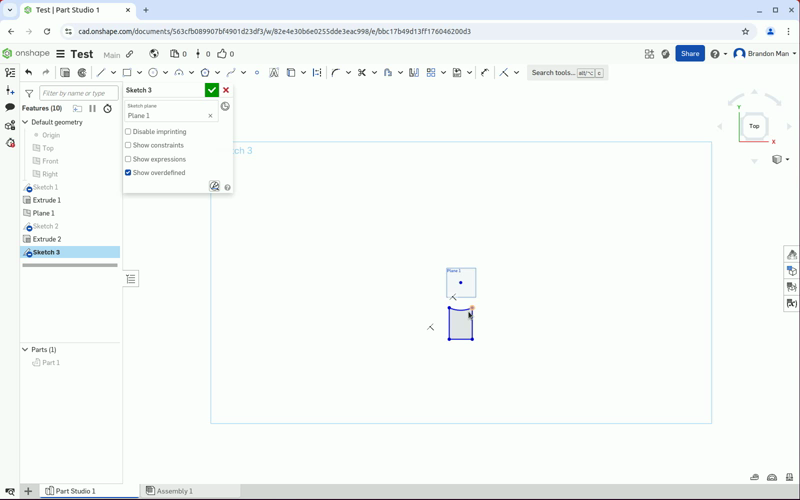
scroll(6)
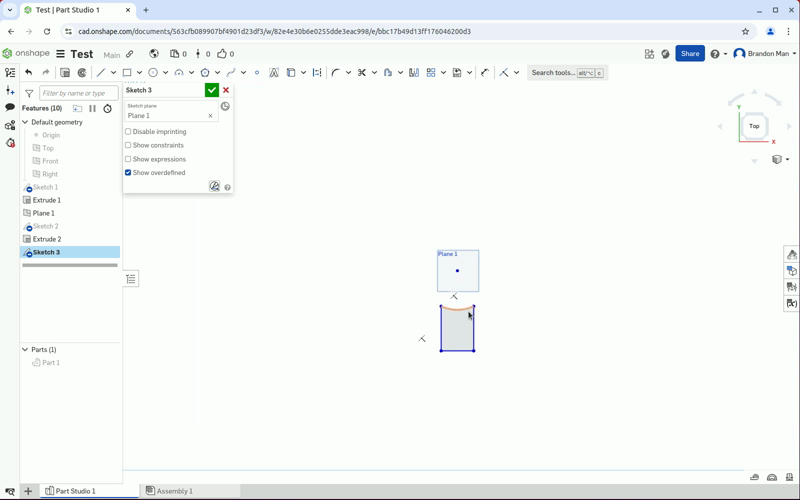
scroll(6)
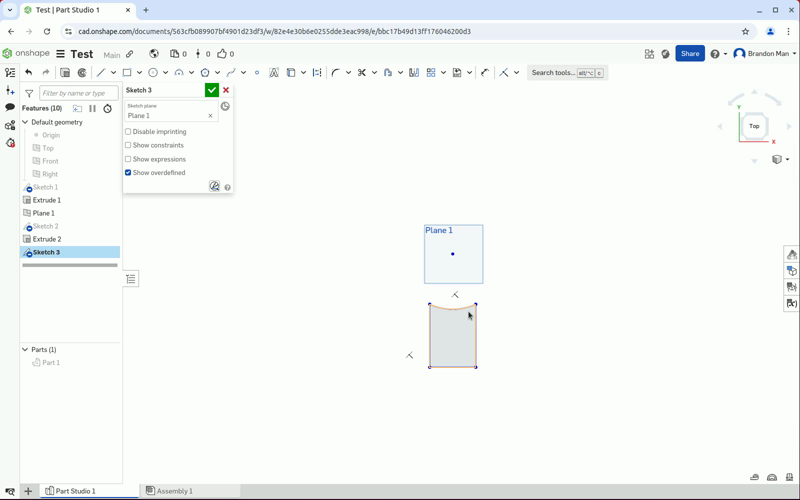
scroll(6)
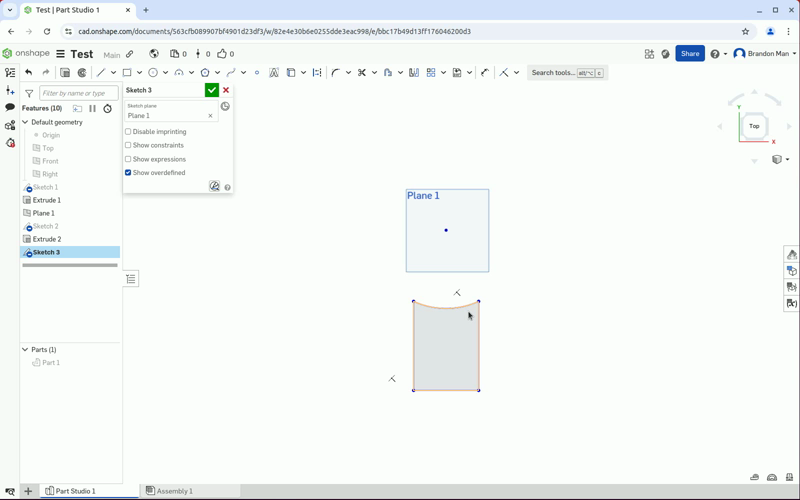
scroll(6)
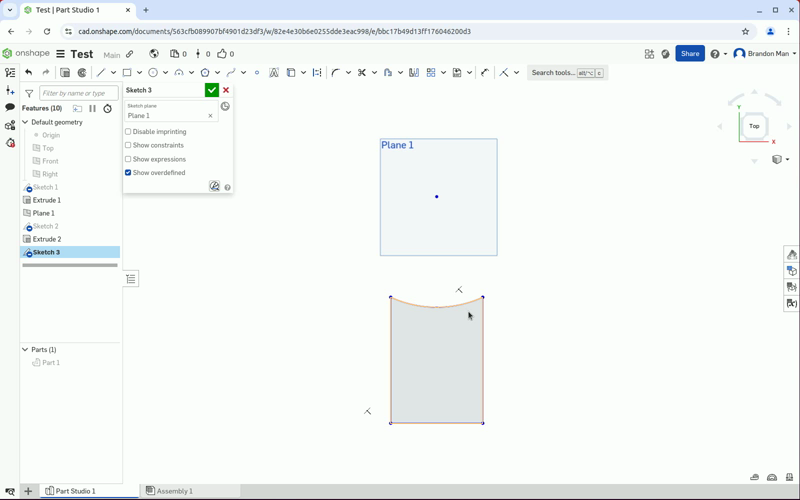
scroll(6)
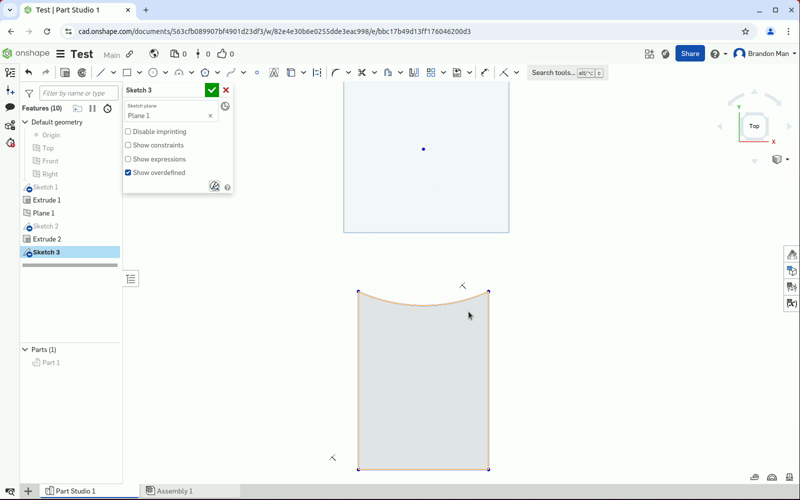
scroll(6)
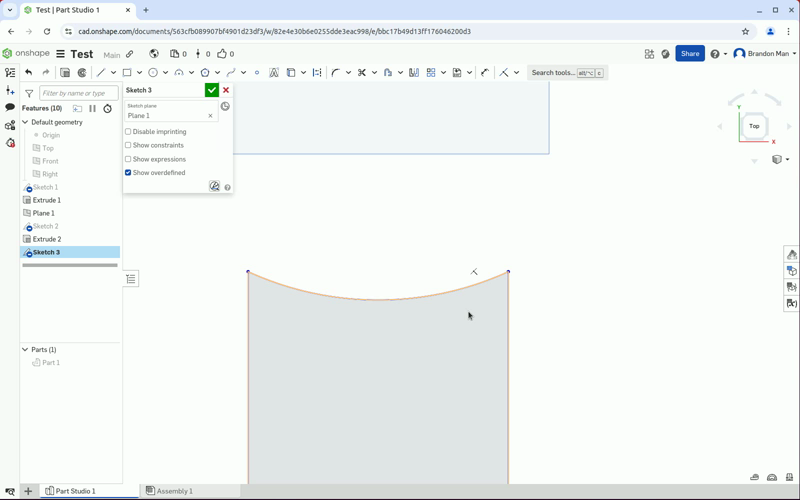
click(468, 311)
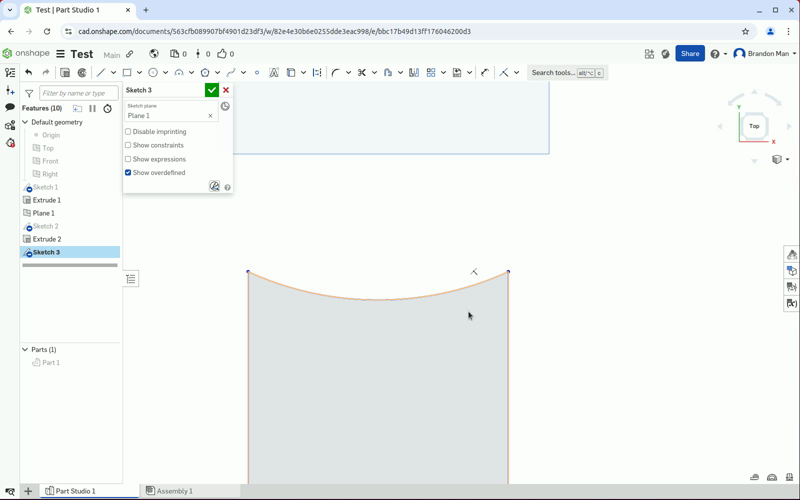
scroll(-6)
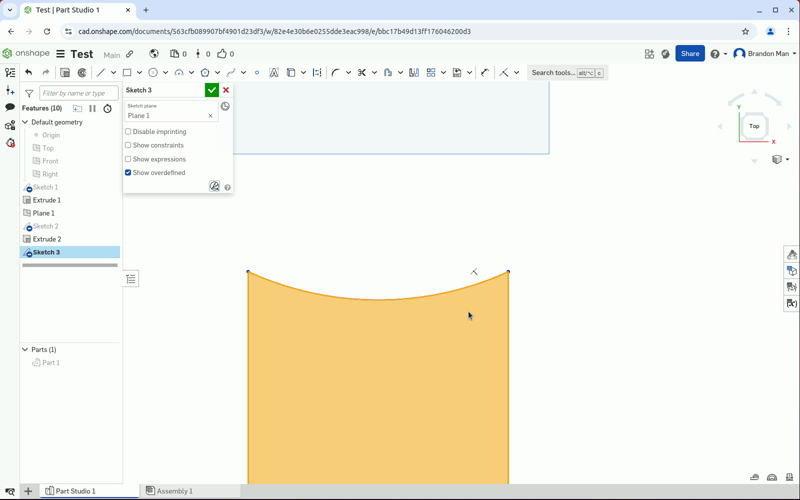
scroll(-6)
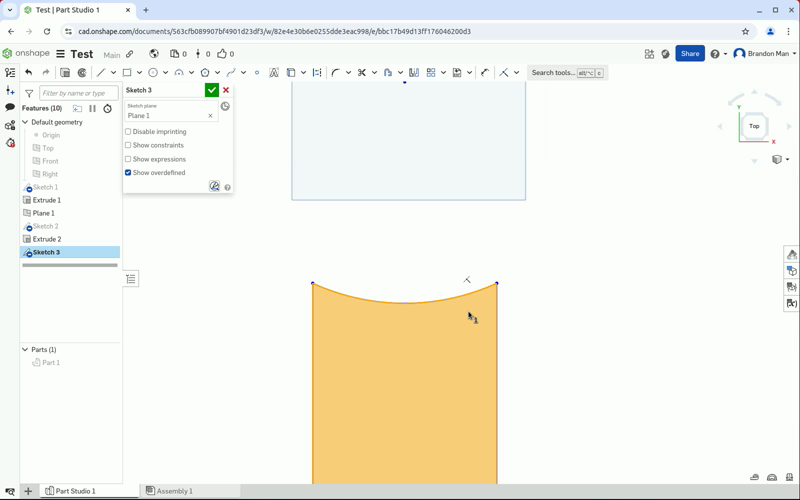
scroll(-6)
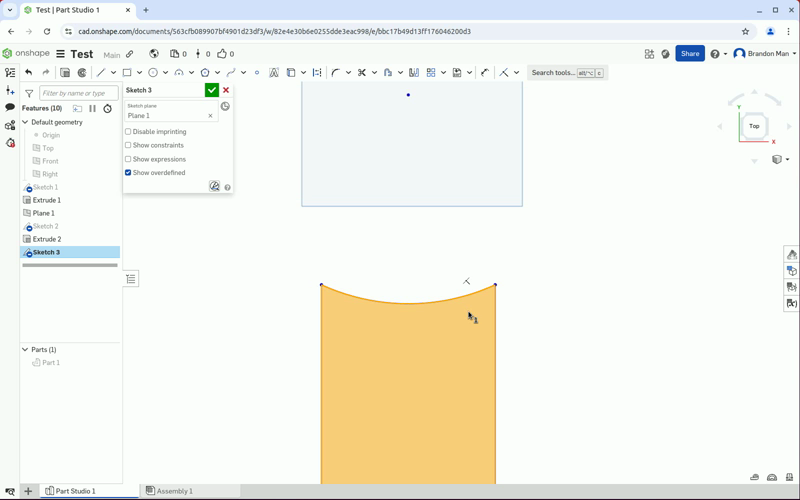
scroll(-6)
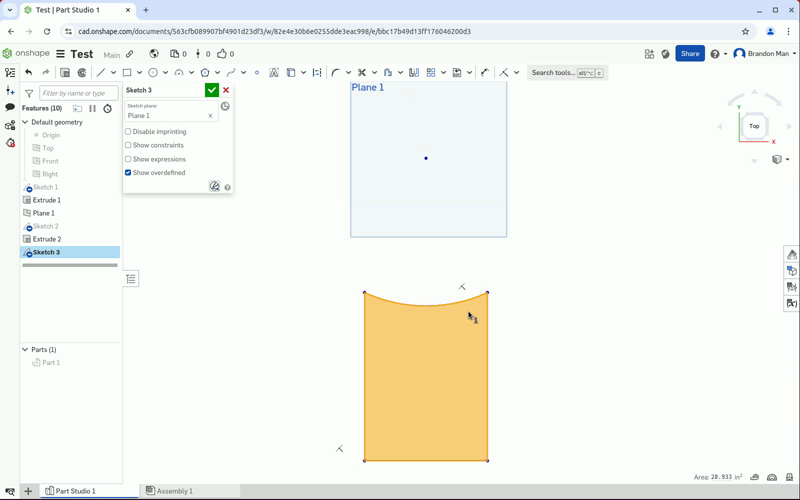
scroll(-6)
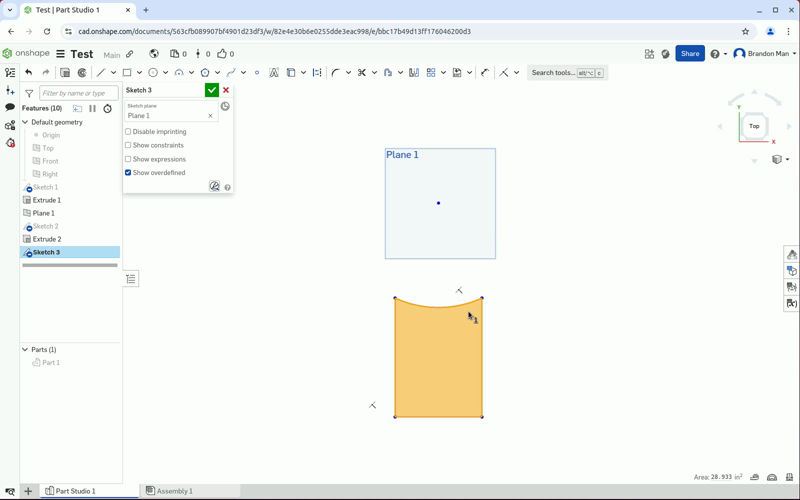
scroll(-6)
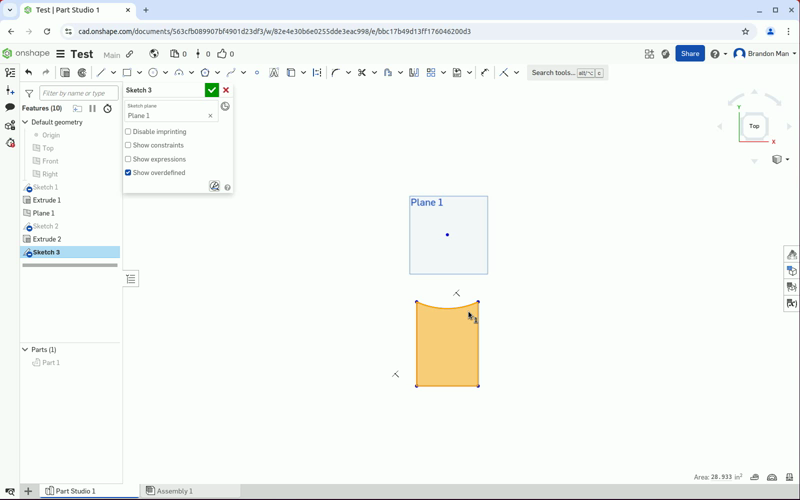
scroll(-6)
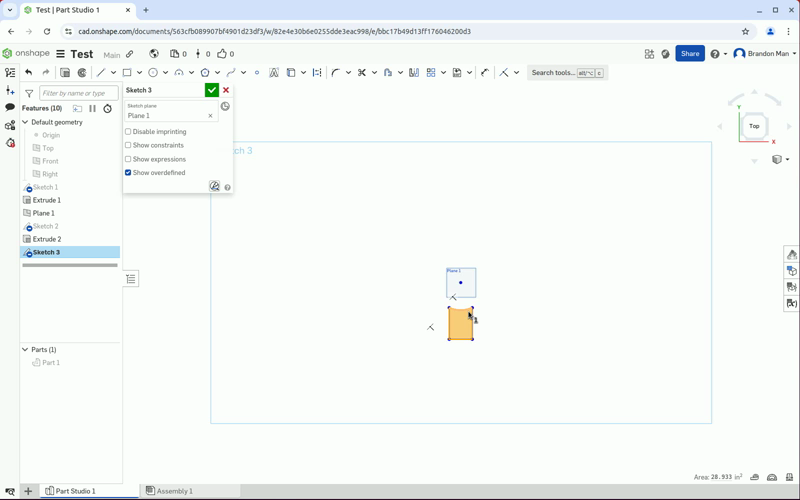
mouse_move(73, 352)
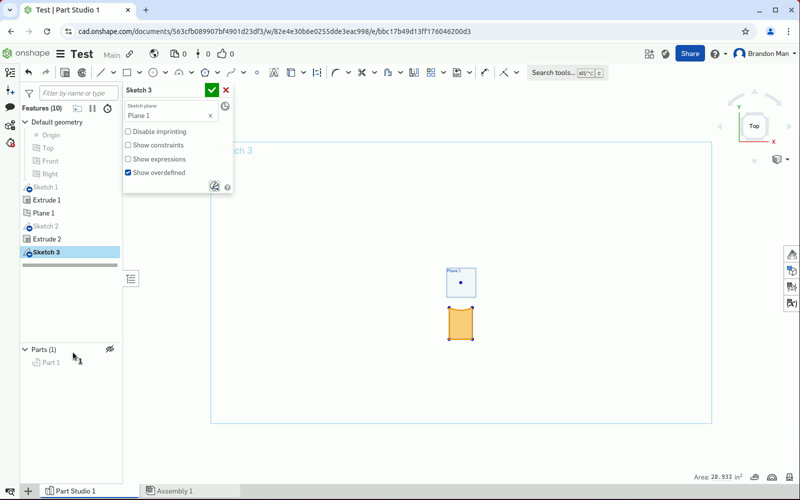
key(shift+y)
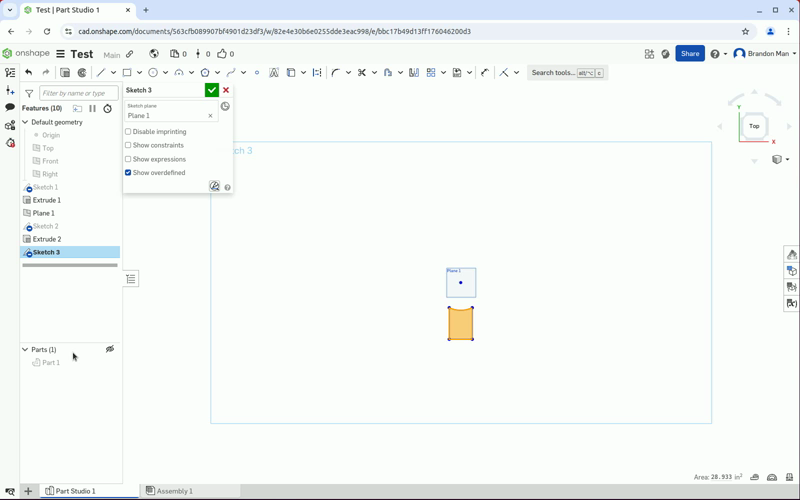
key(shift+e)
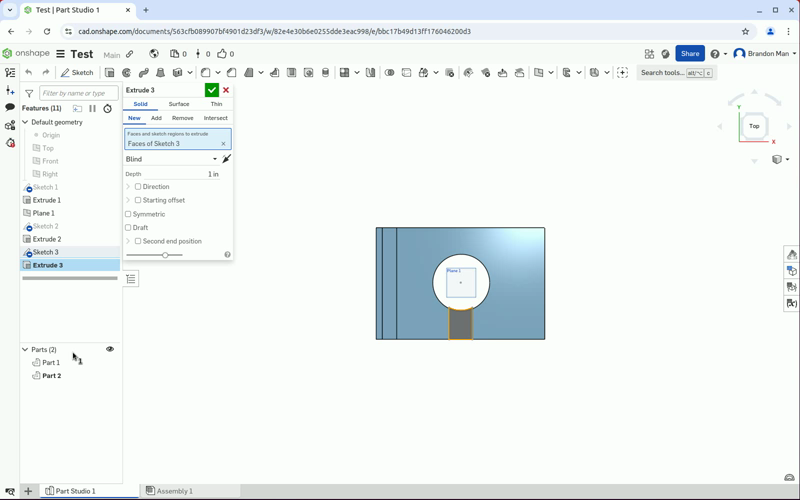
mouse_move(143, 106)
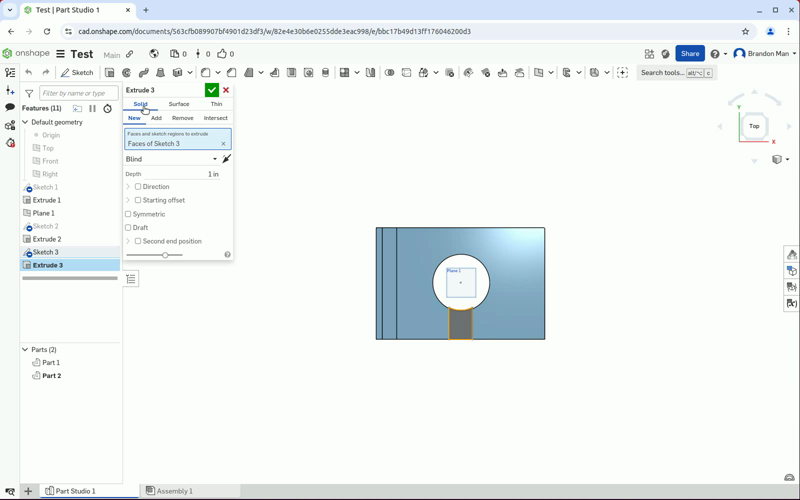
click(143, 106)
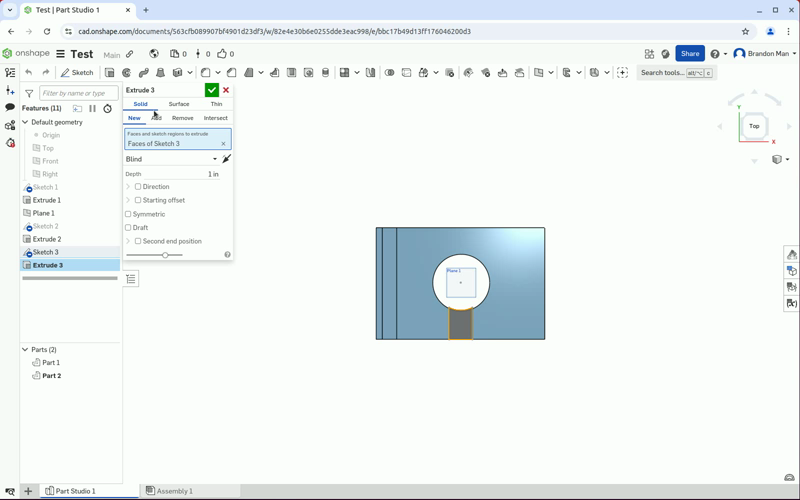
mouse_move(186, 120)
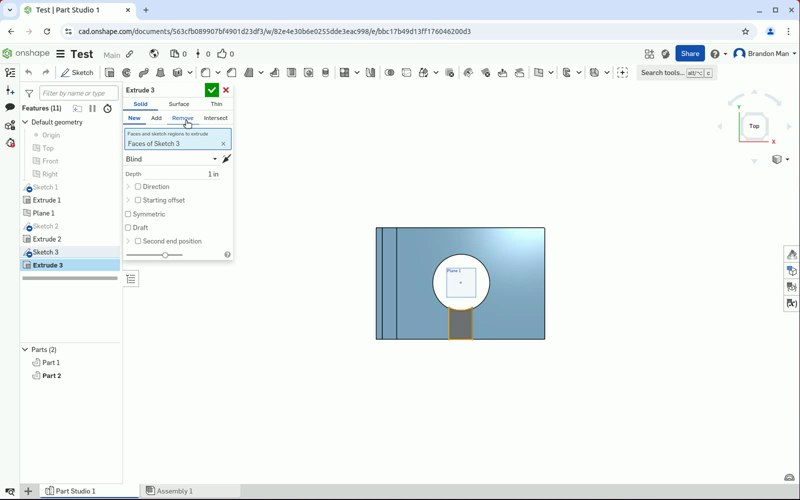
click(186, 120)
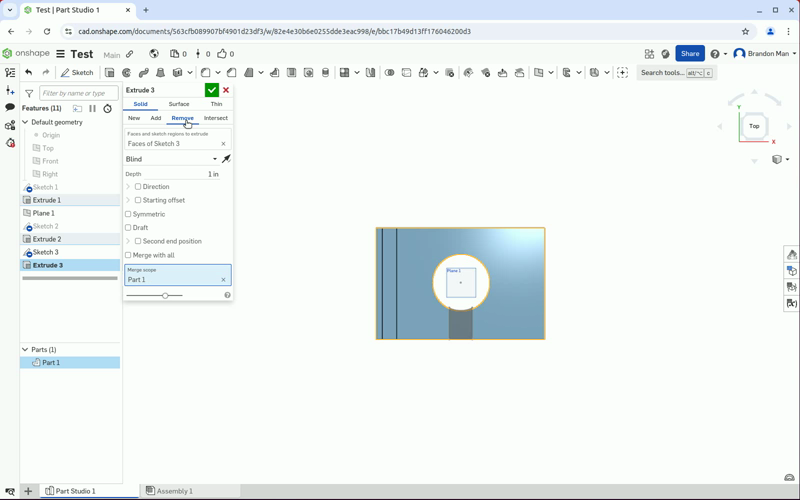
key(tab, 4)
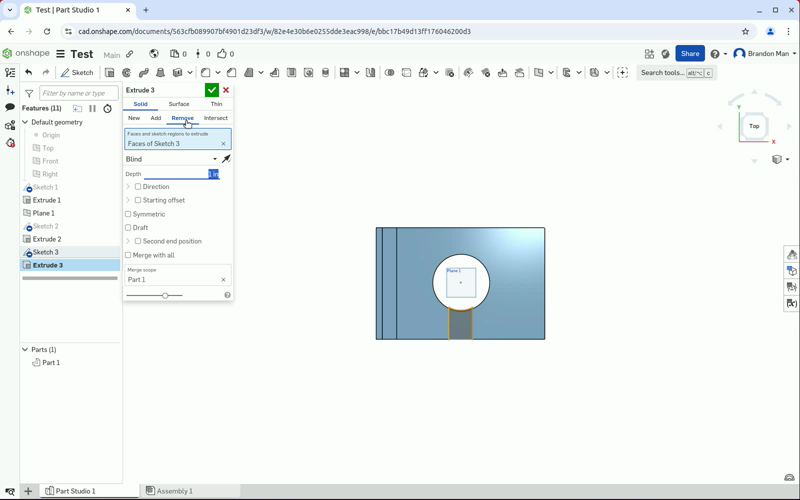
text(1.204)
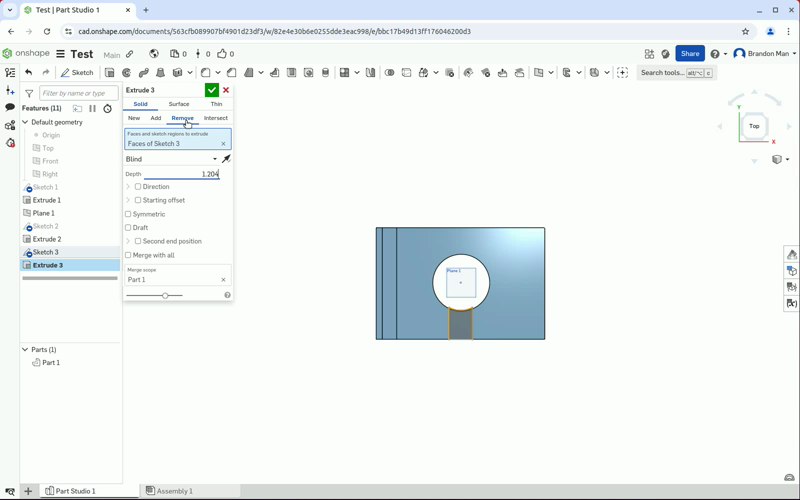
key(tab, 6)
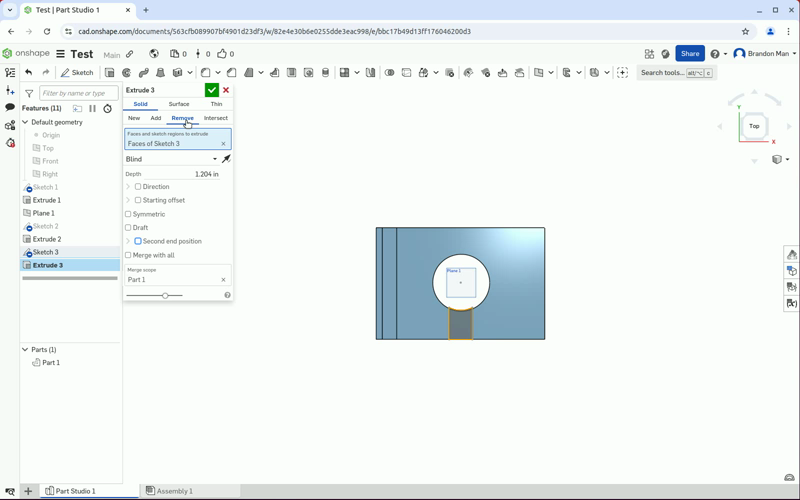
key(space)
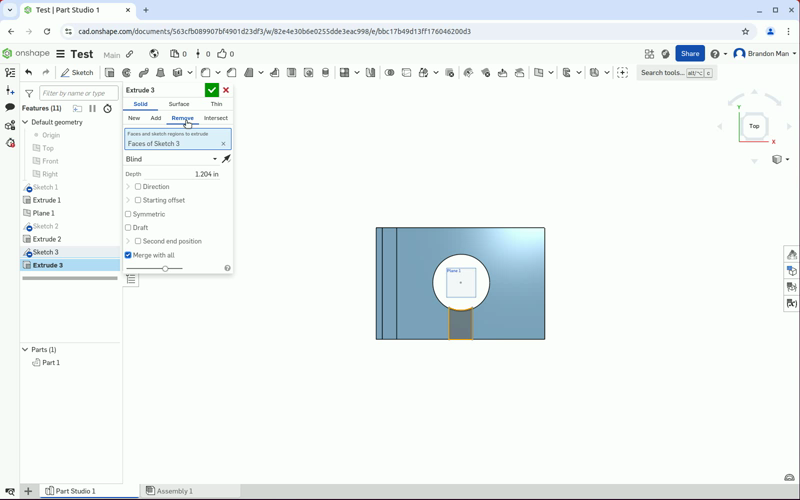
key(enter)
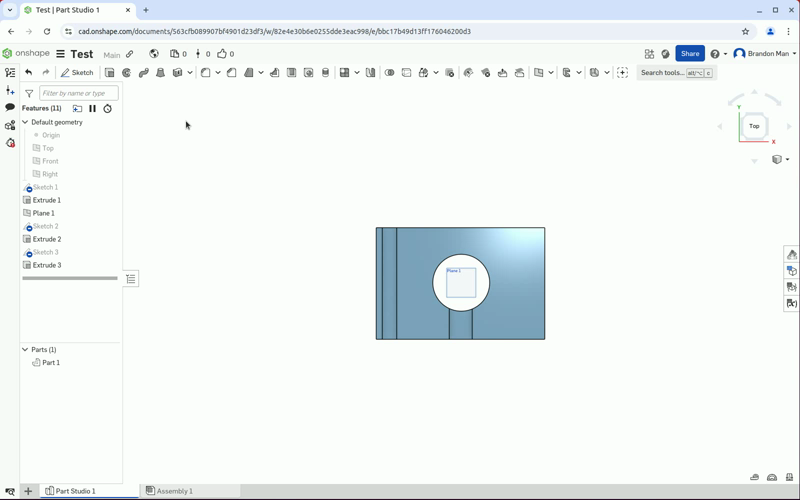
key(shift+h)
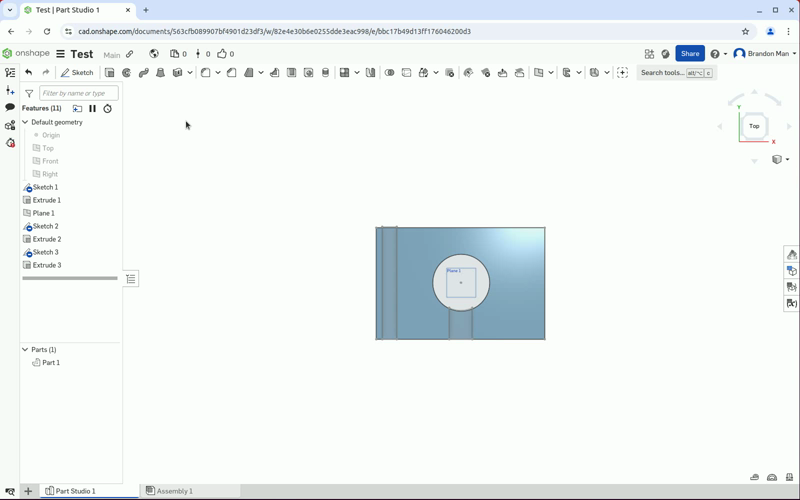
key(shift+h)
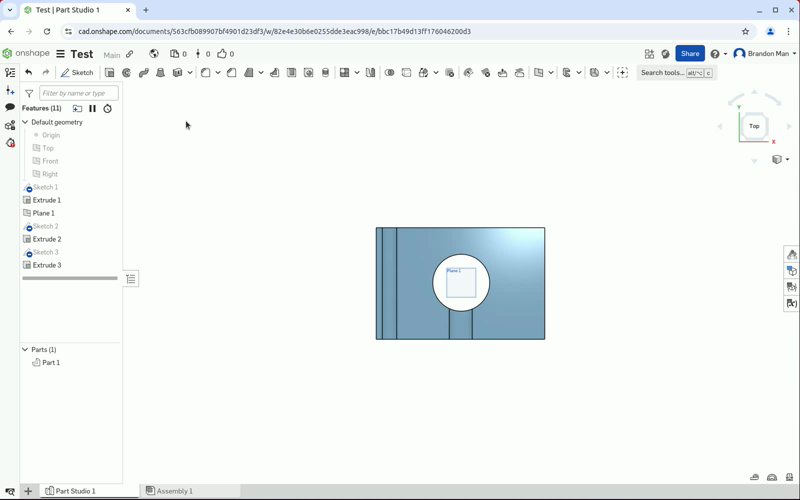
mouse_move(73, 189)
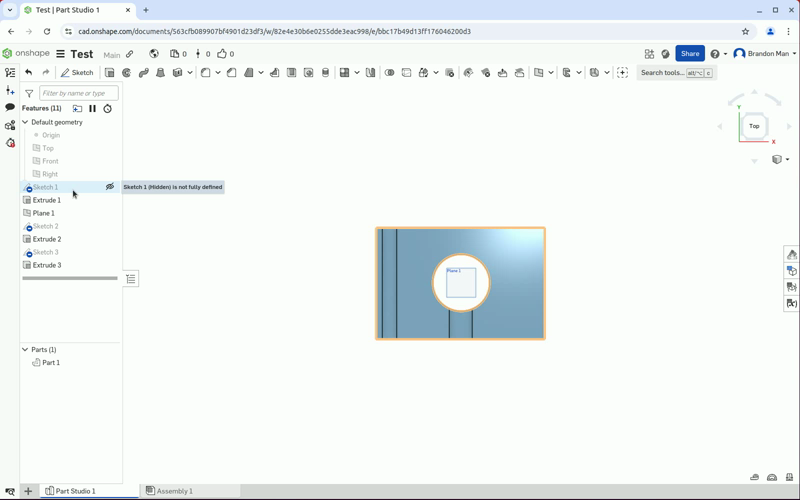
click(73, 189)
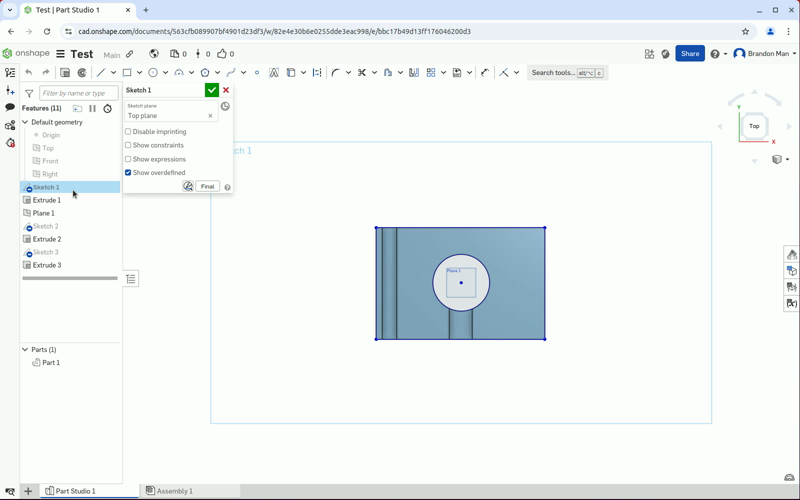
mouse_move(229, 92)
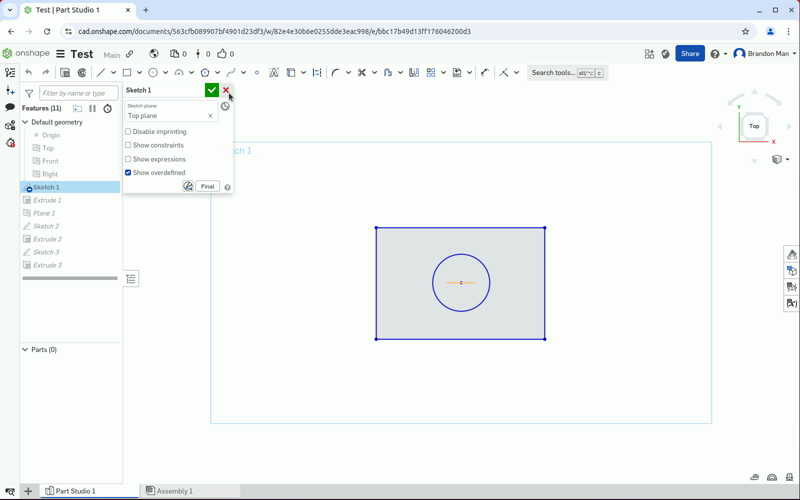
click(229, 92)
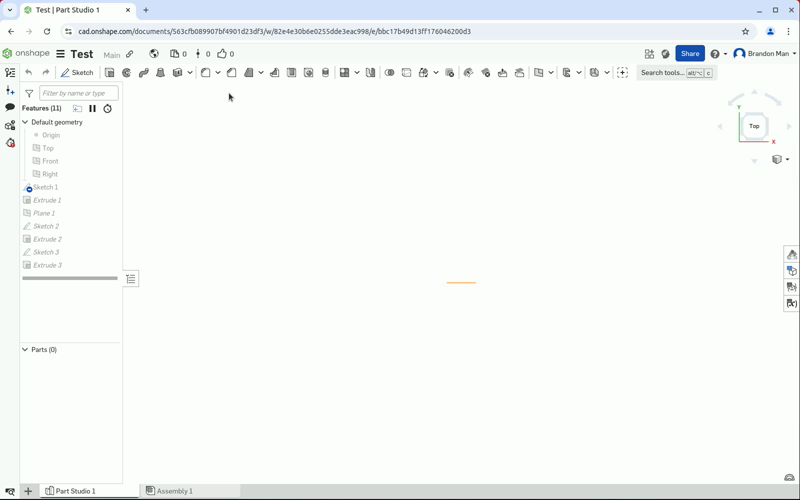
key(shift+s)
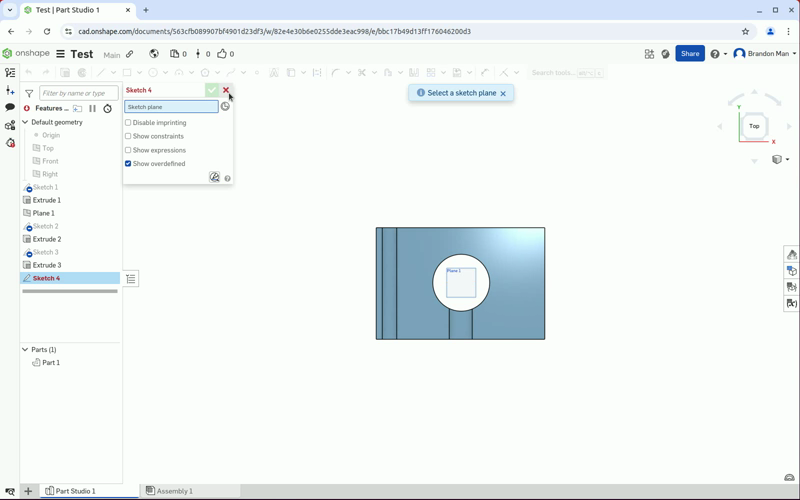
mouse_move(73, 215)
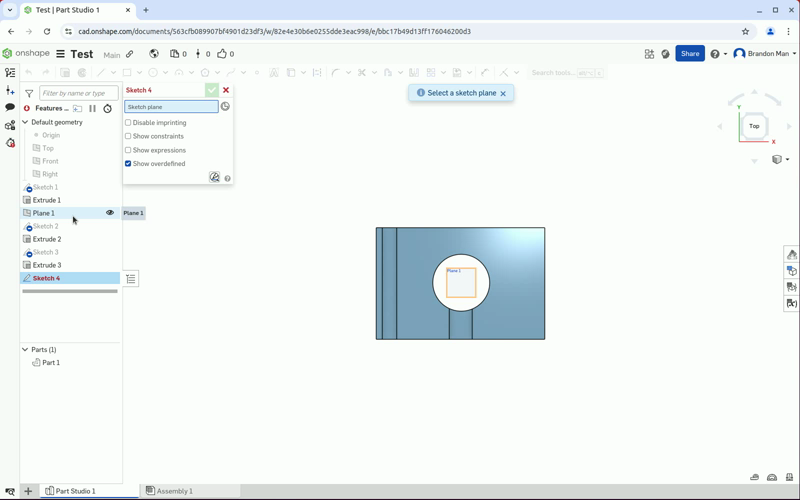
click(73, 215)
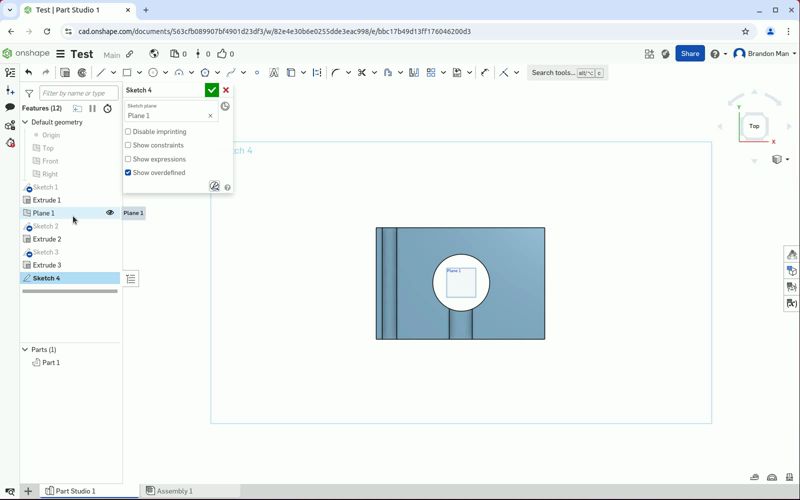
mouse_move(73, 352)
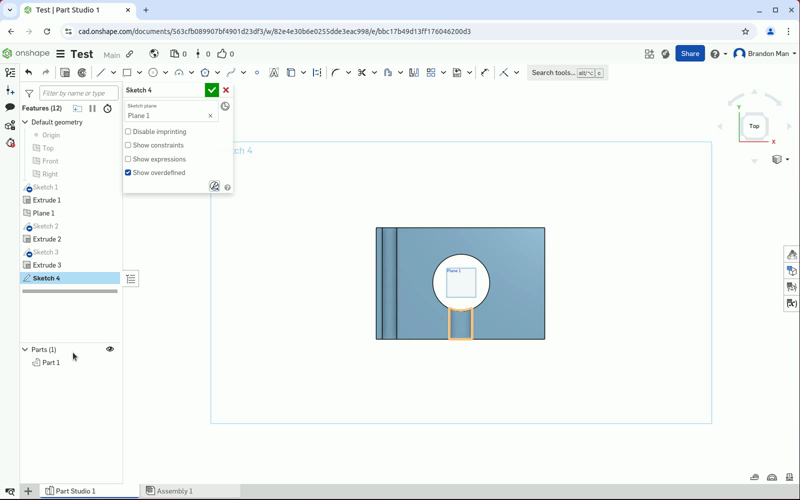
key(y)
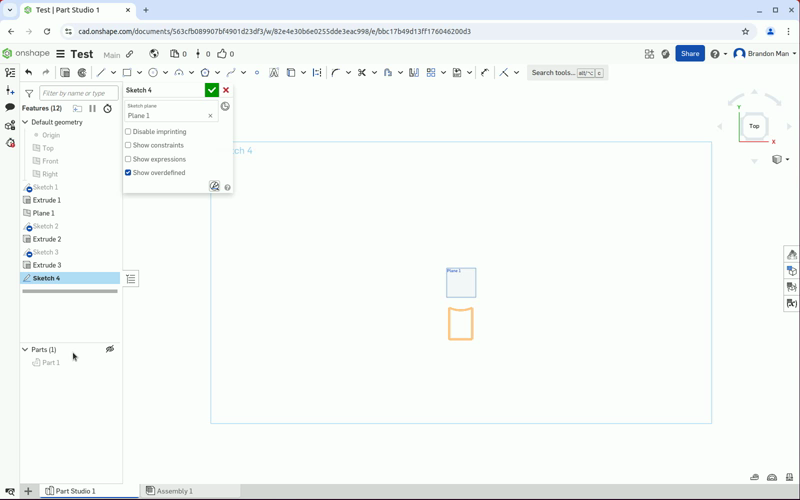
key(a)
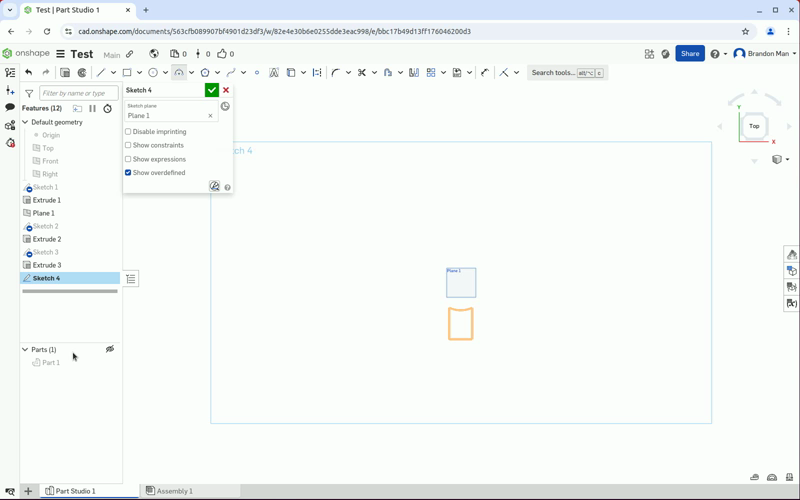
key_down(shift)
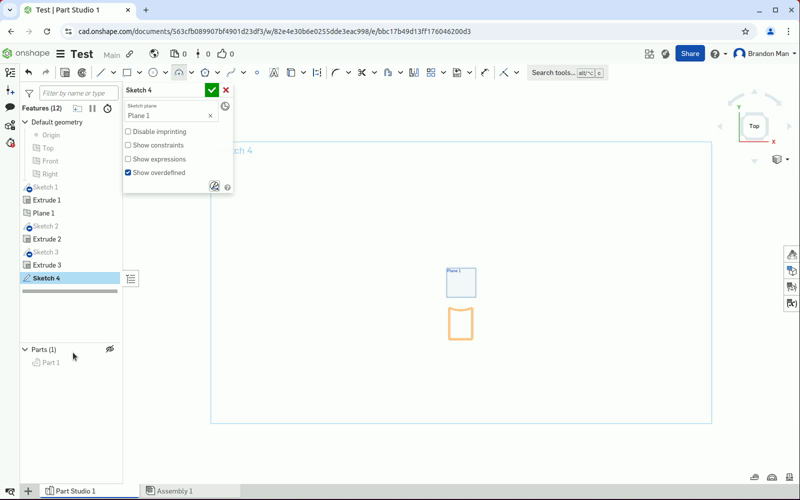
mouse_move(449, 257)
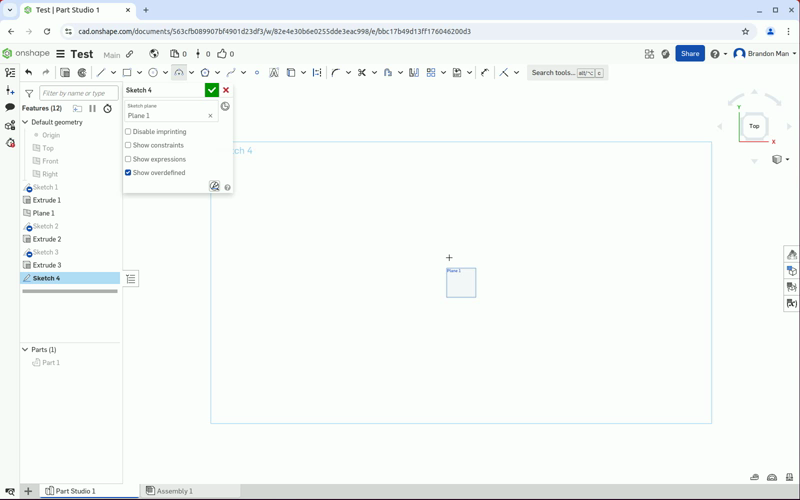
click(449, 257)
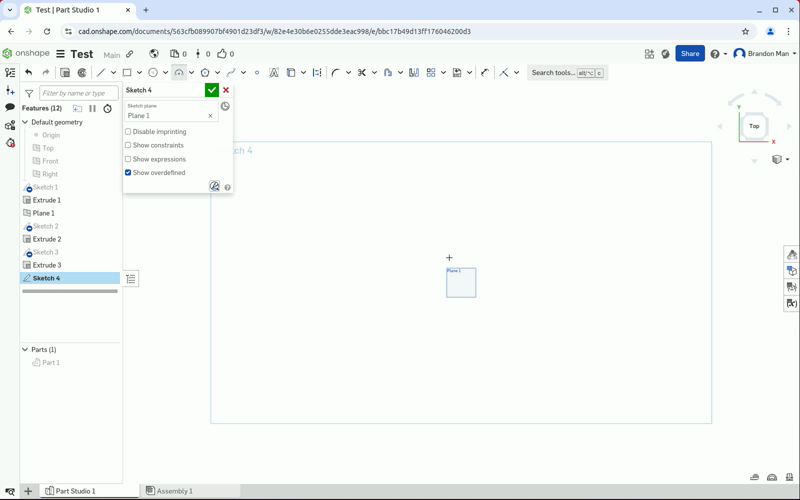
key_up(shift)
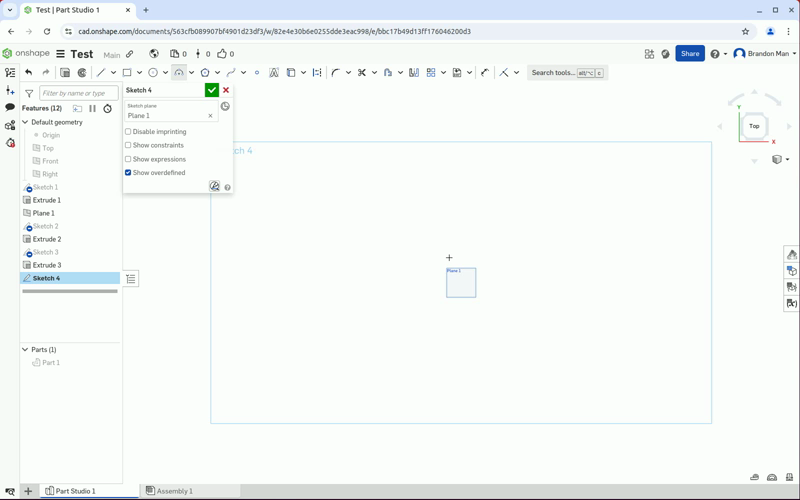
key_down(shift)
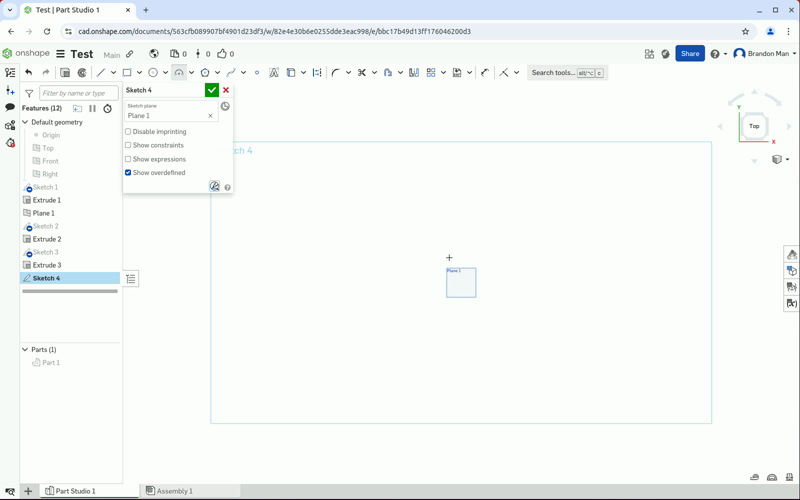
mouse_move(472, 257)
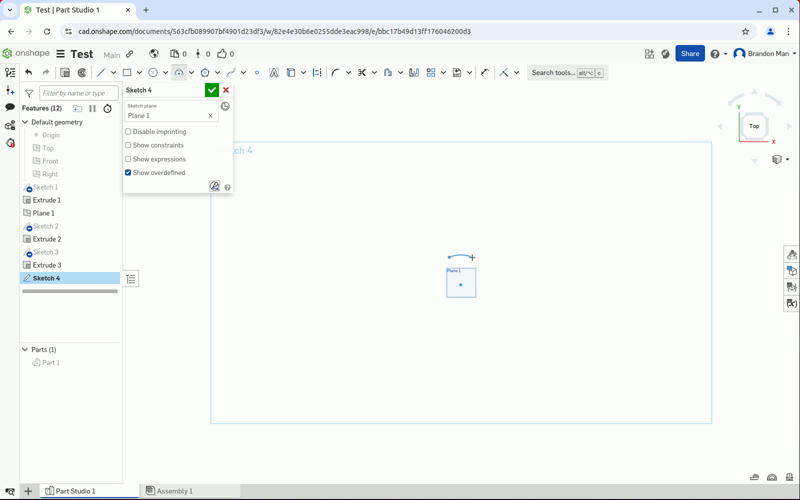
click(472, 257)
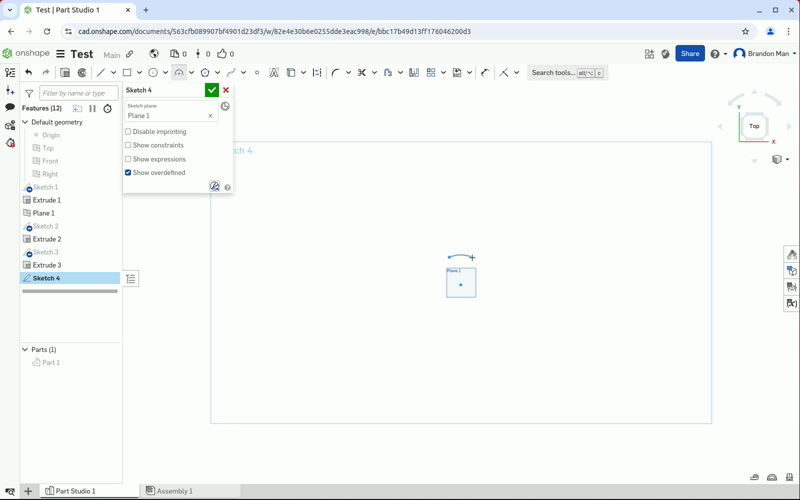
mouse_move(460, 254)
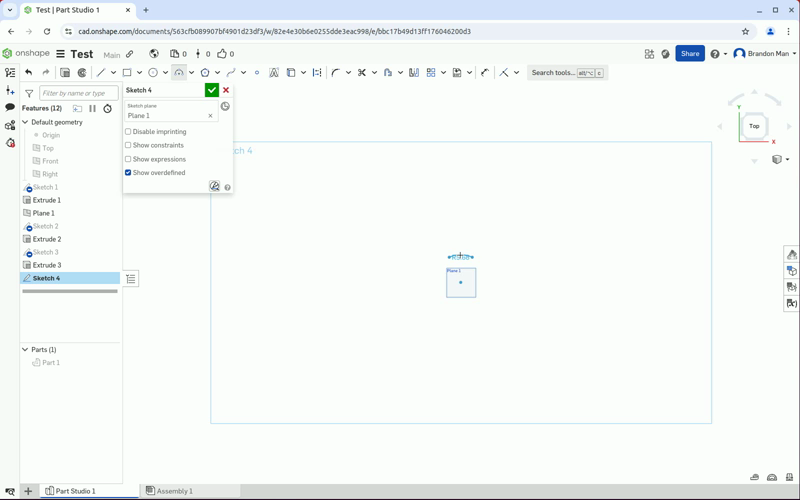
click(460, 254)
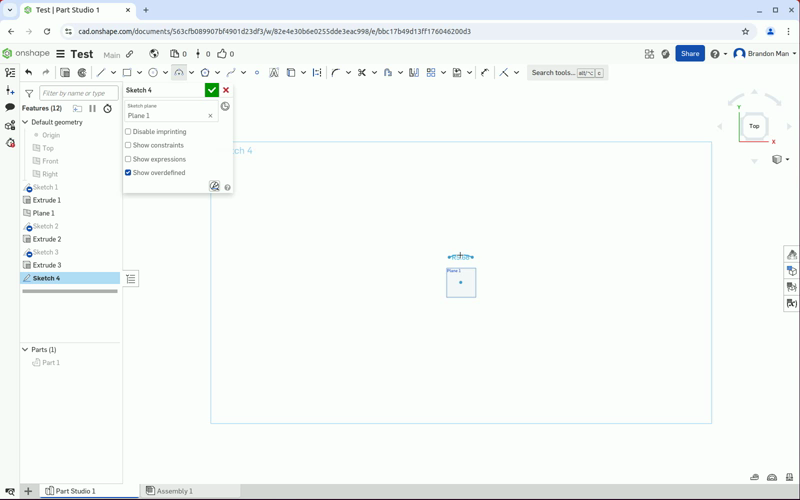
key_up(shift)
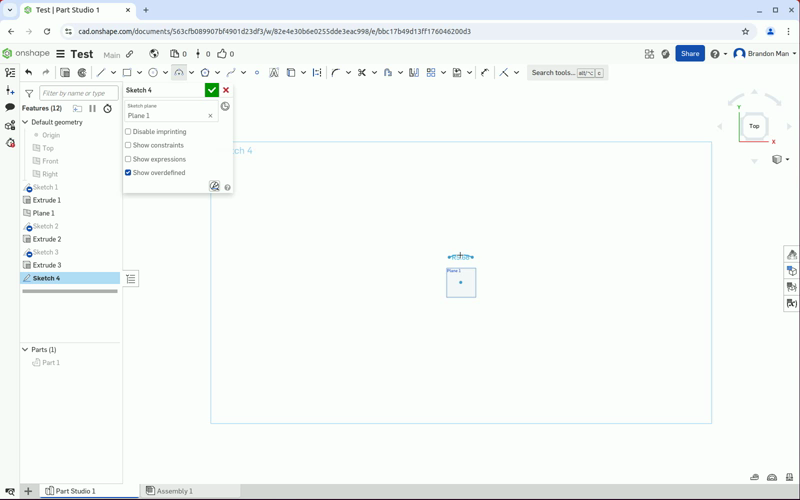
key(esc)
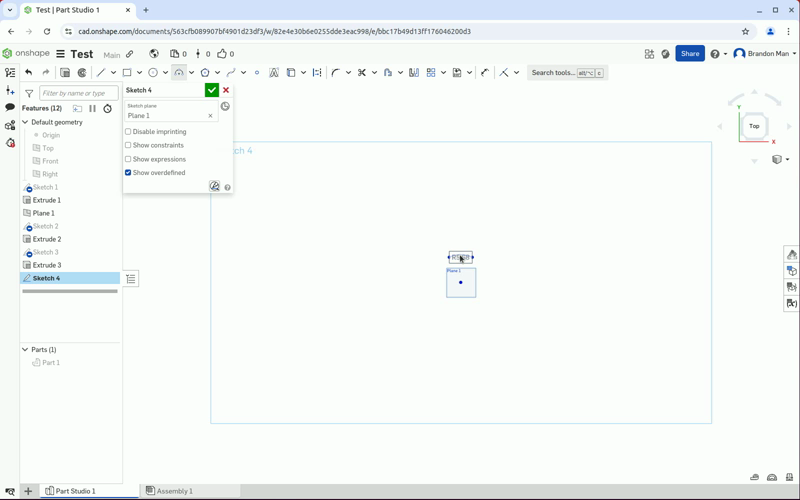
key(l)
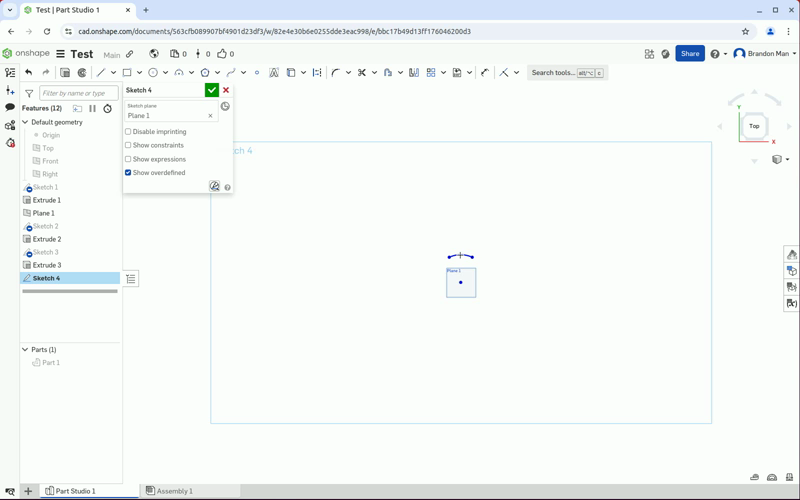
mouse_move(472, 257)
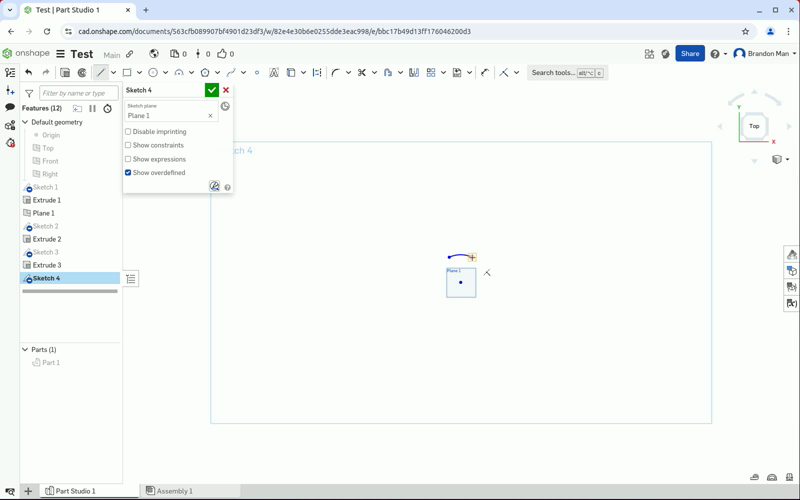
click(472, 257)
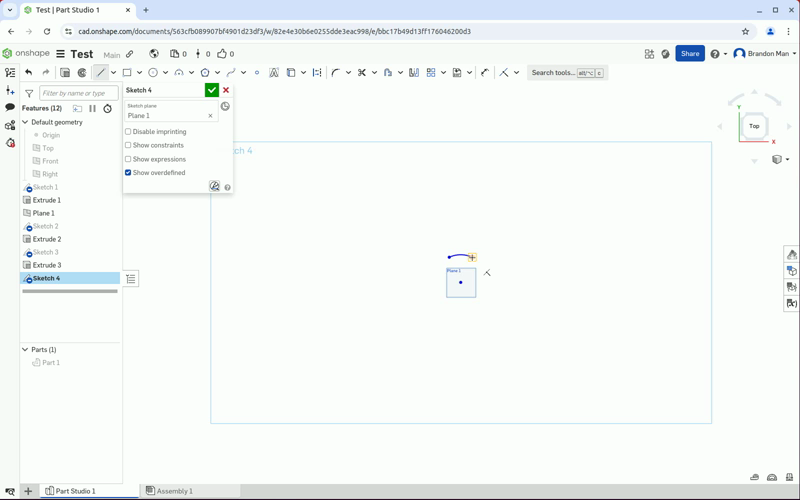
key_down(shift)
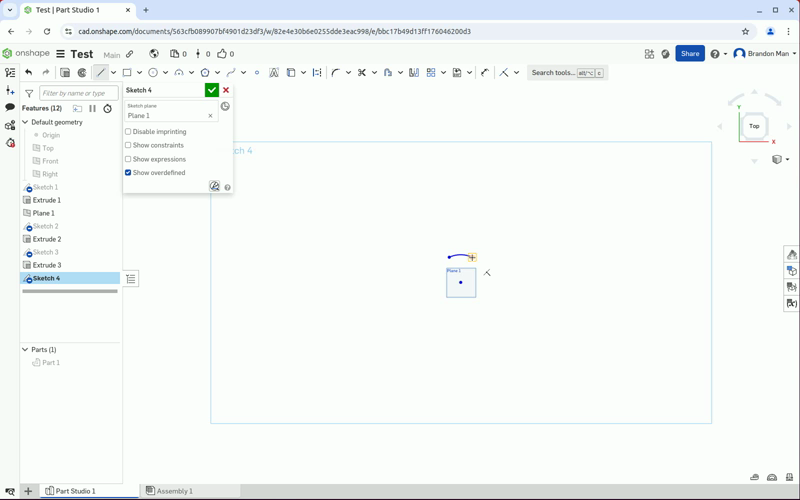
mouse_move(502, 257)
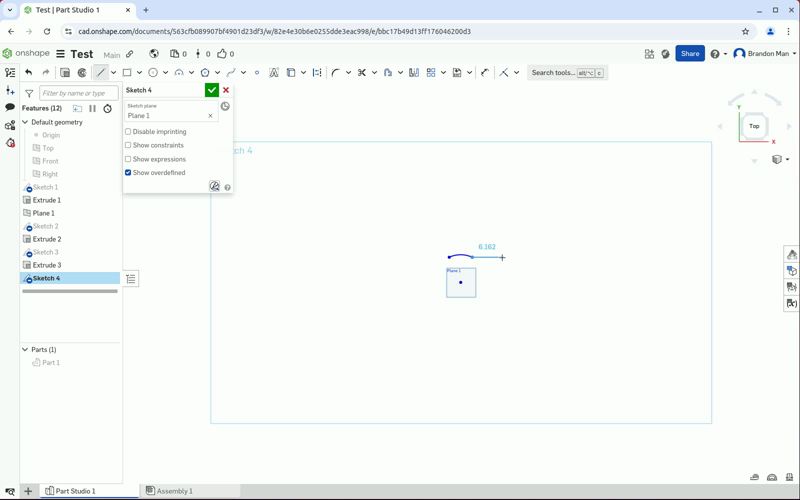
mouse_move(472, 225)
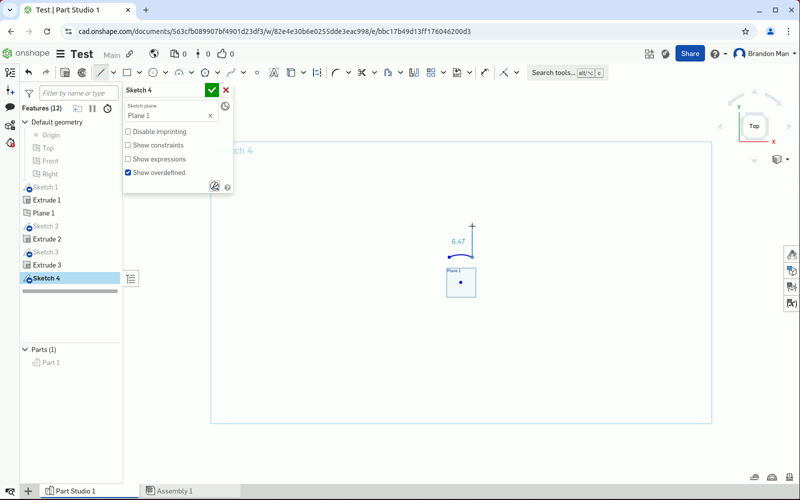
click(472, 225)
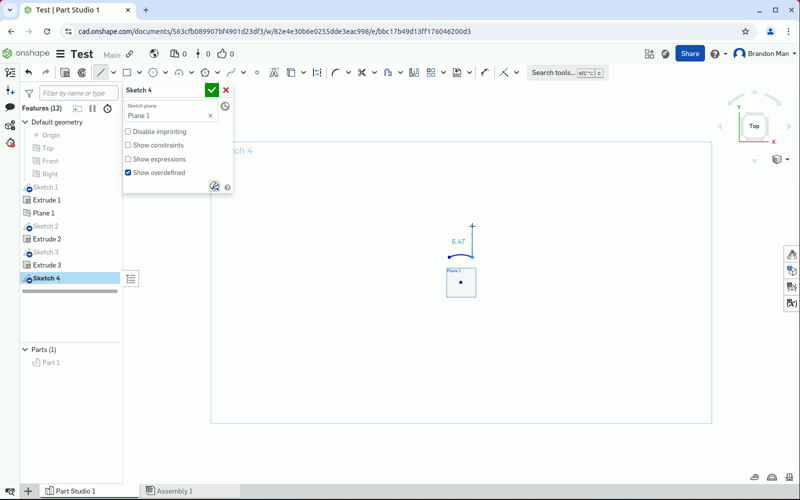
key_up(shift)
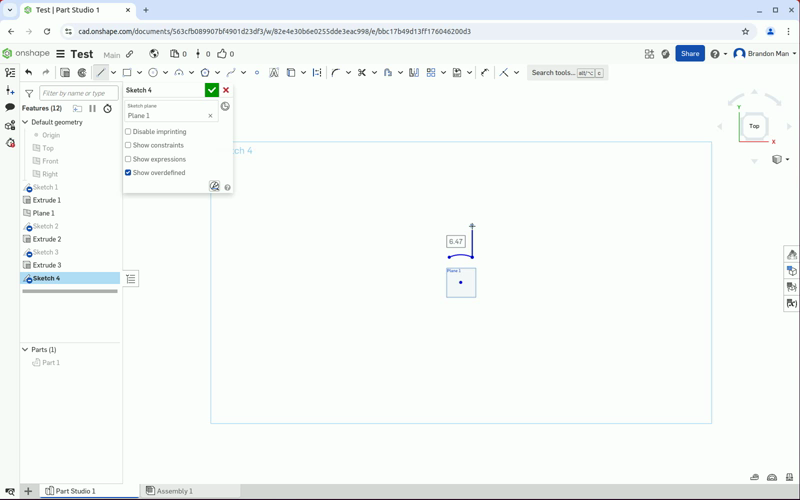
key_down(shift)
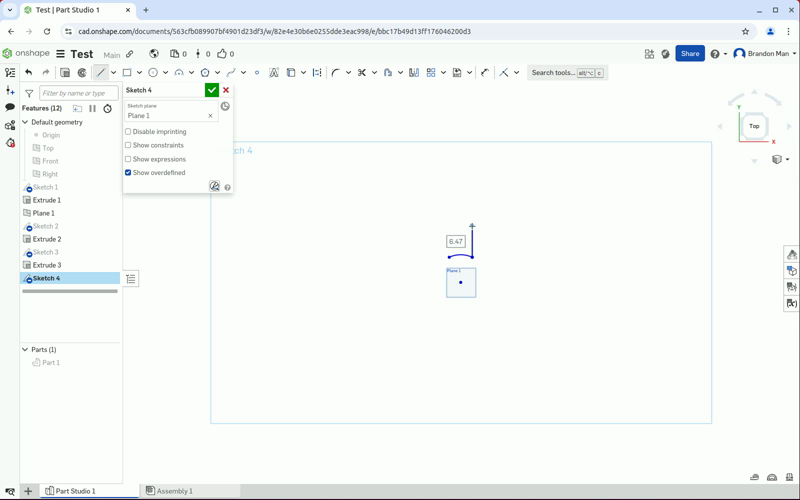
mouse_move(502, 225)
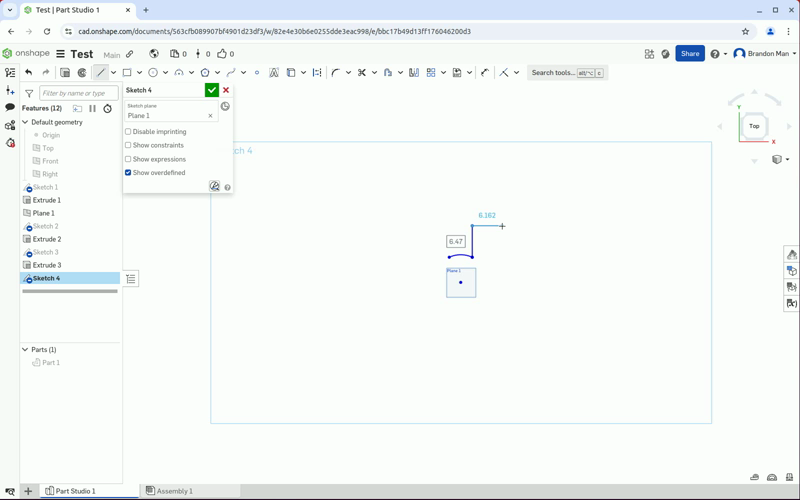
mouse_move(449, 225)
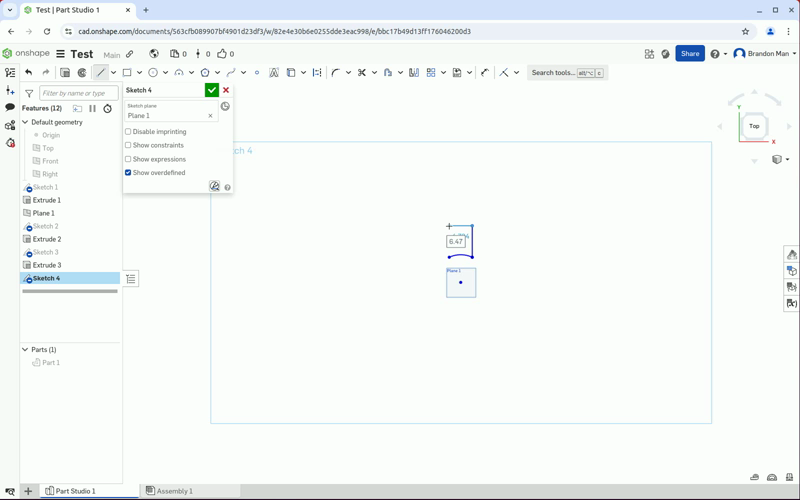
click(449, 225)
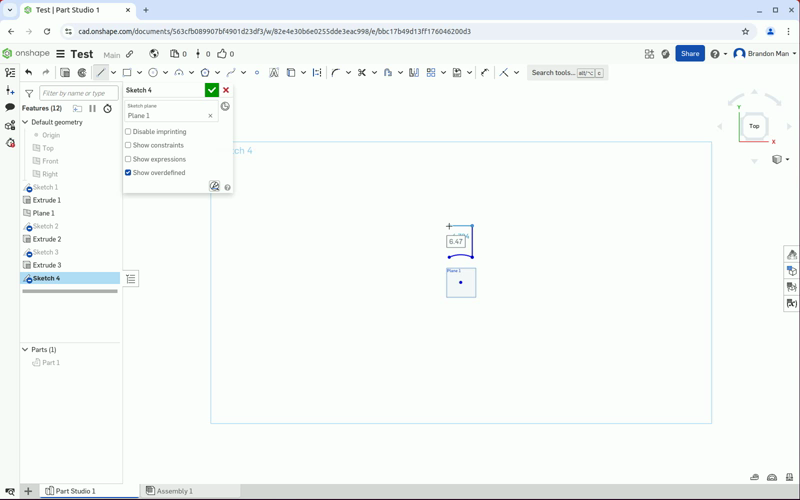
key_up(shift)
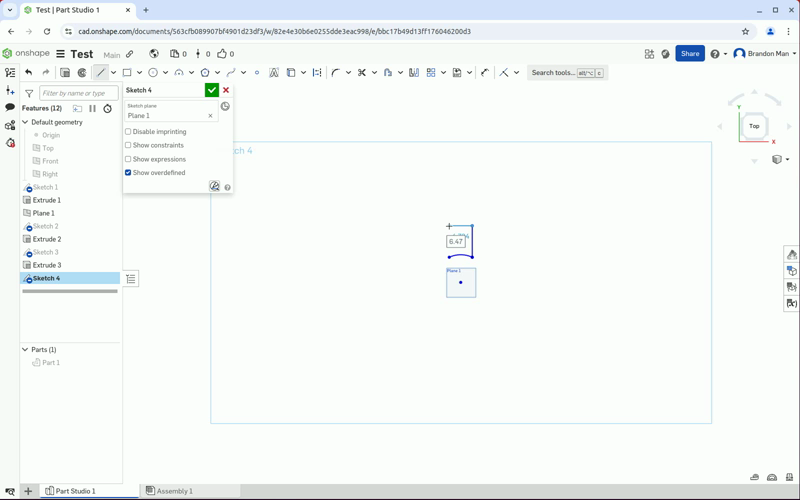
mouse_move(479, 225)
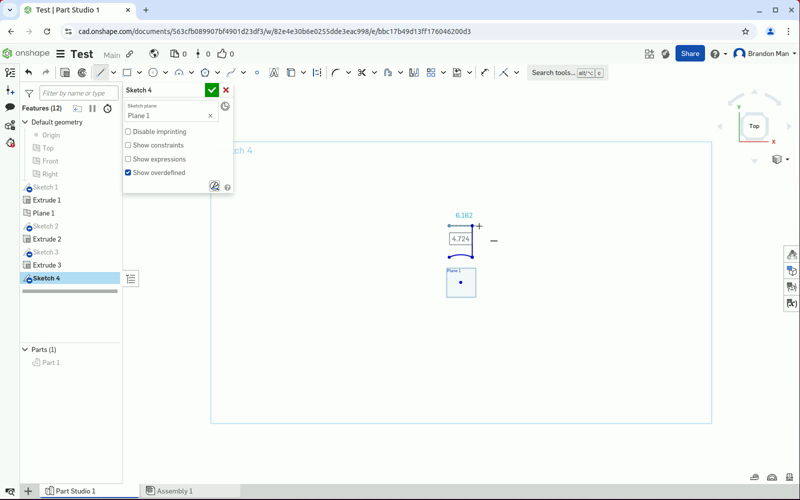
key_down(shift)
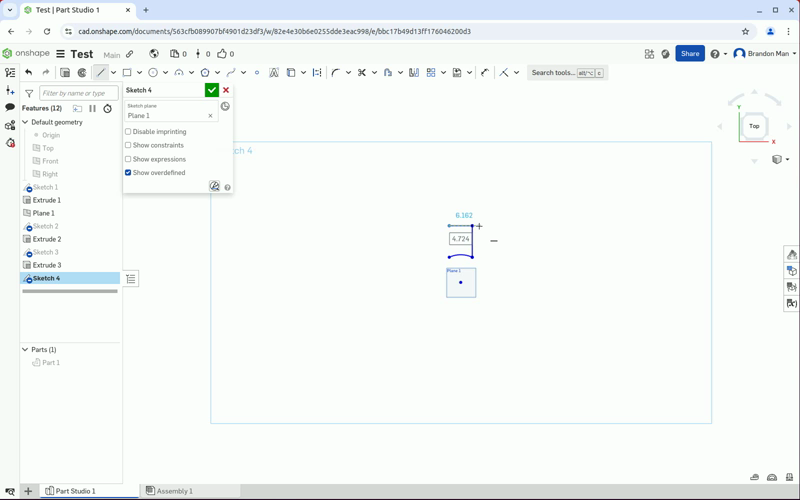
mouse_move(449, 257)
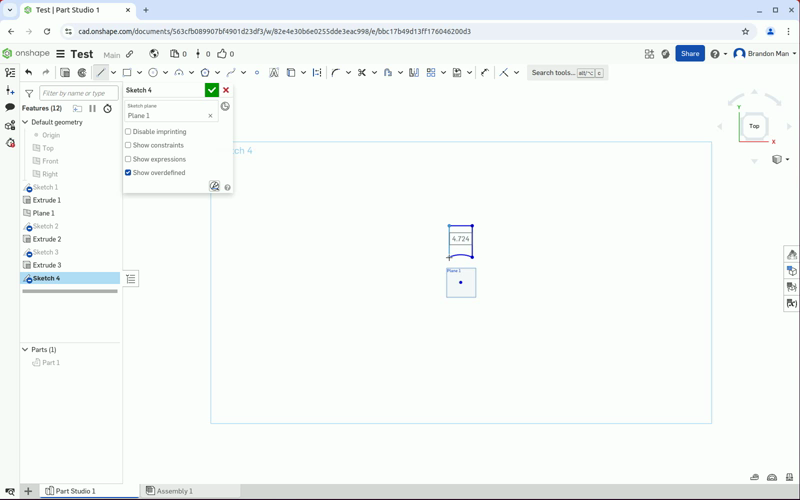
key_up(shift)
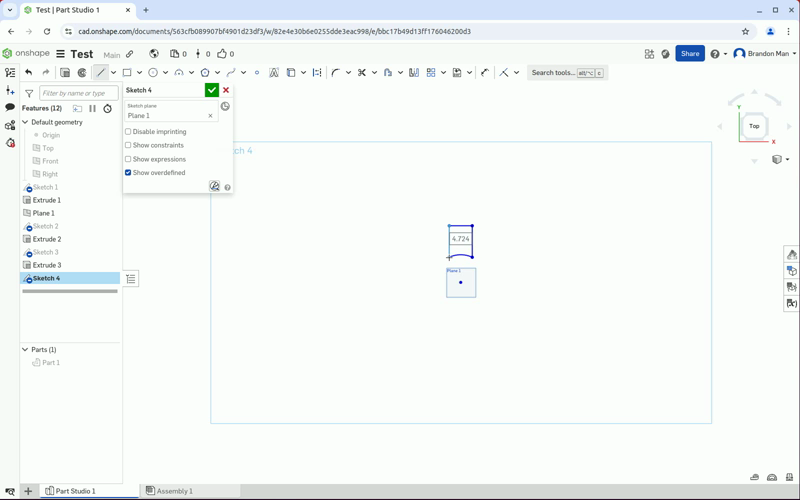
click(449, 257)
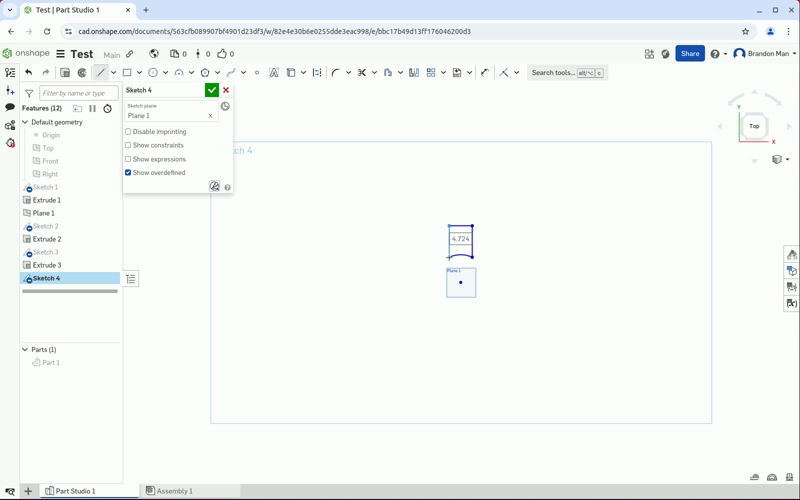
key(esc)
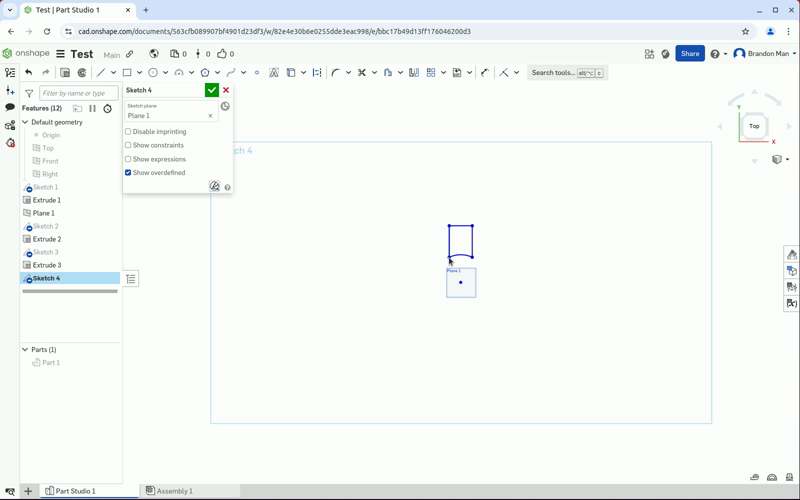
mouse_move(464, 234)
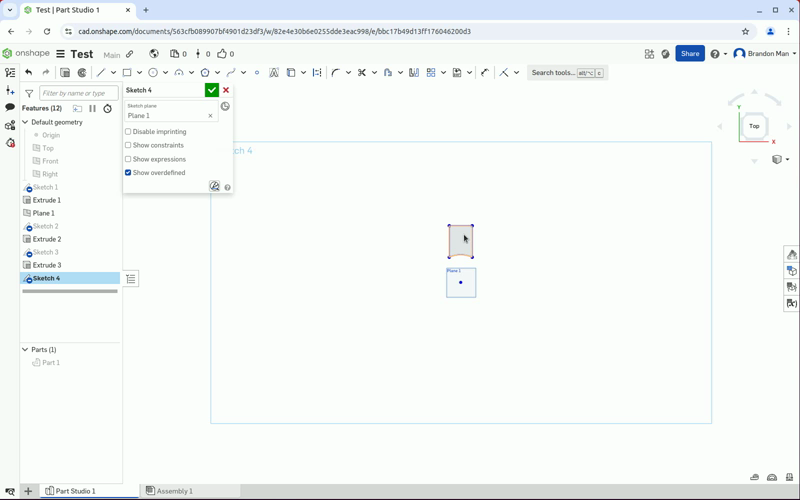
scroll(6)
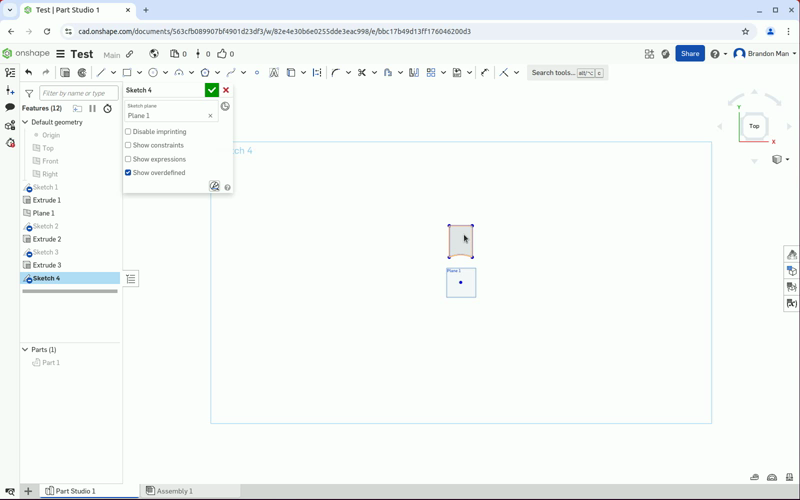
scroll(6)
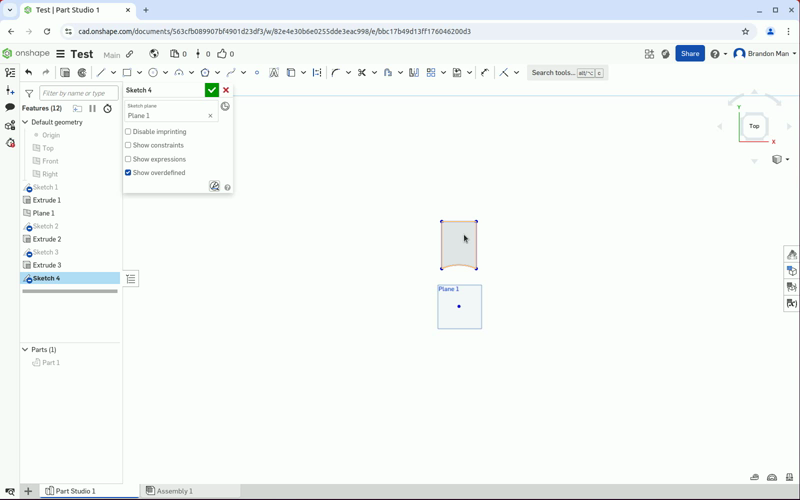
scroll(6)
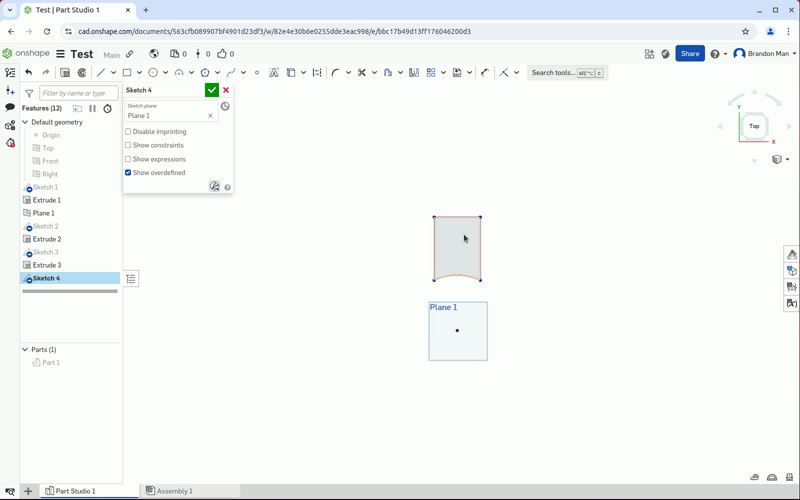
scroll(6)
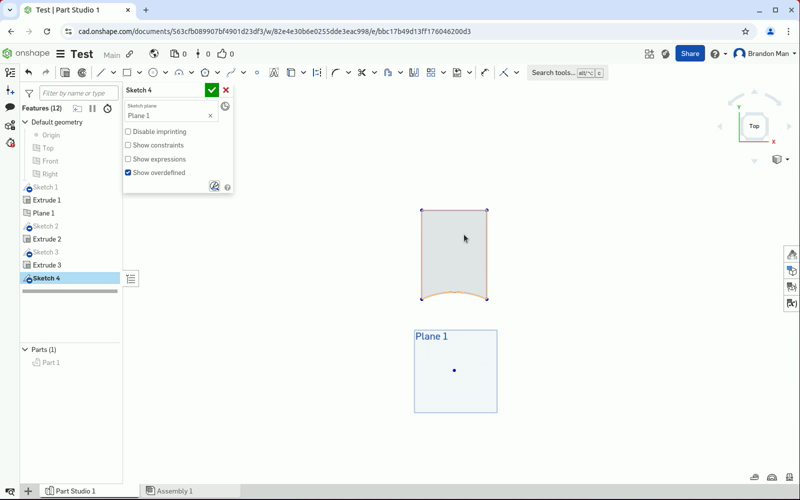
scroll(6)
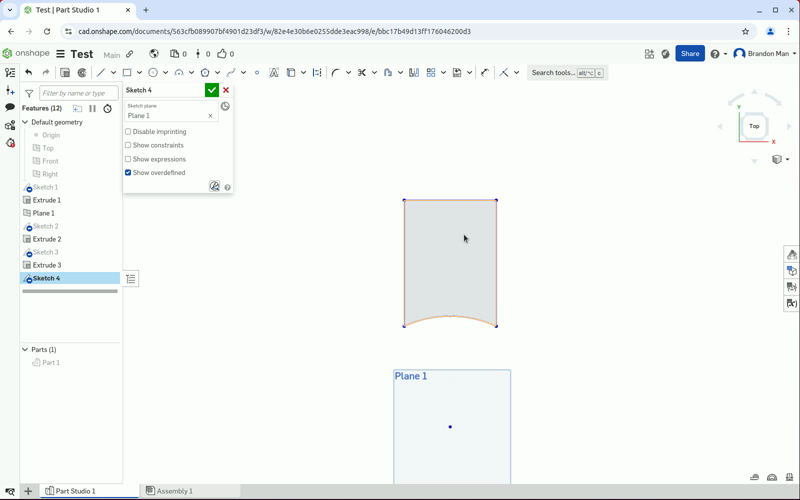
scroll(6)
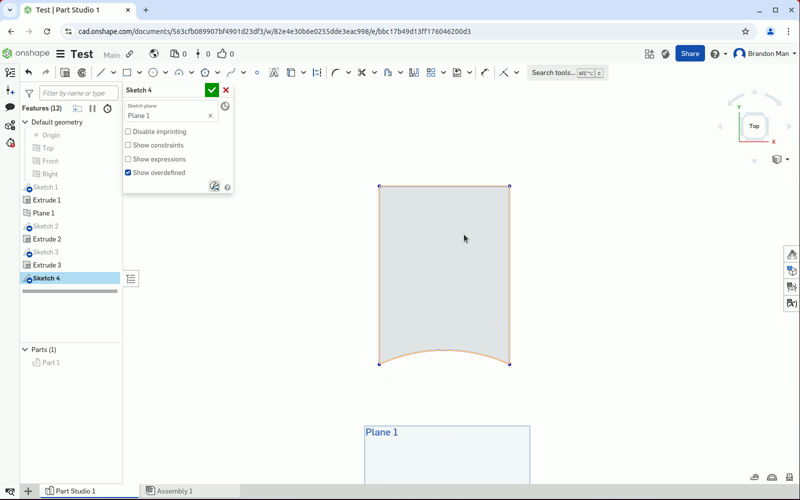
scroll(6)
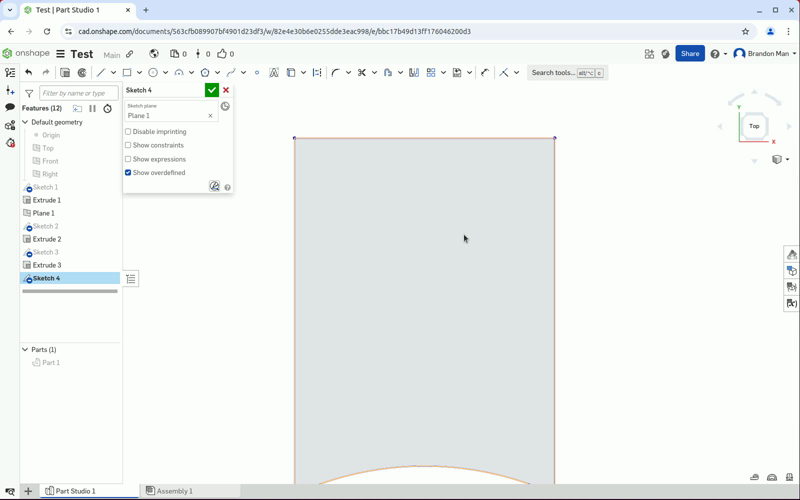
click(464, 234)
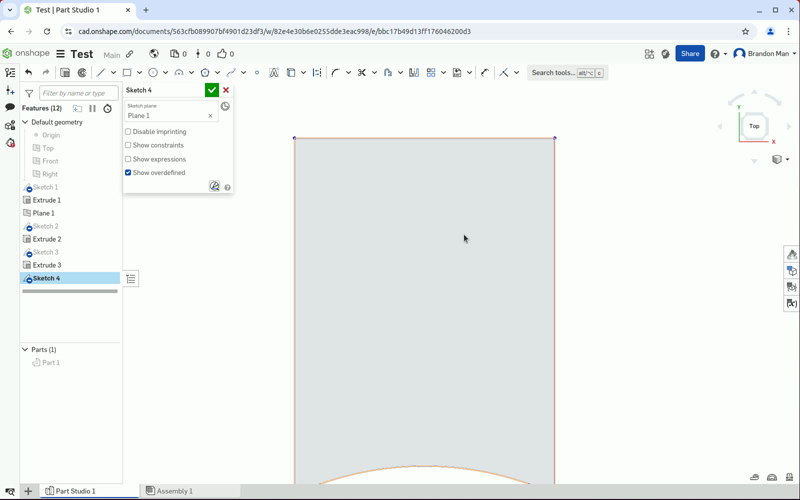
scroll(-6)
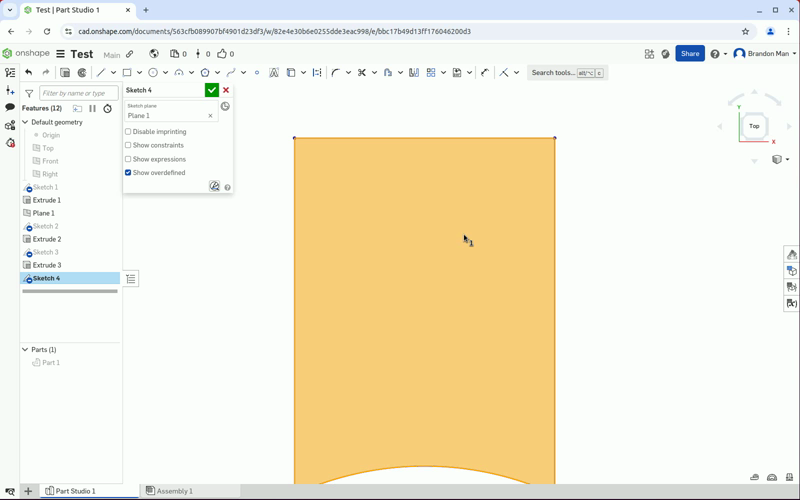
scroll(-6)
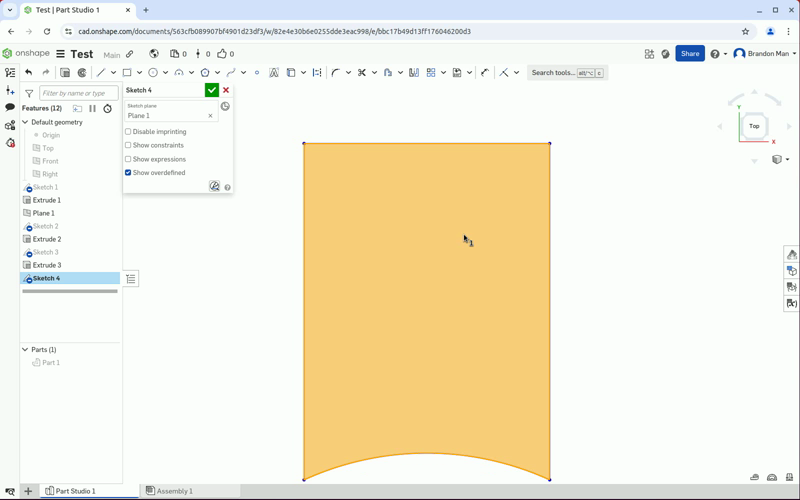
scroll(-6)
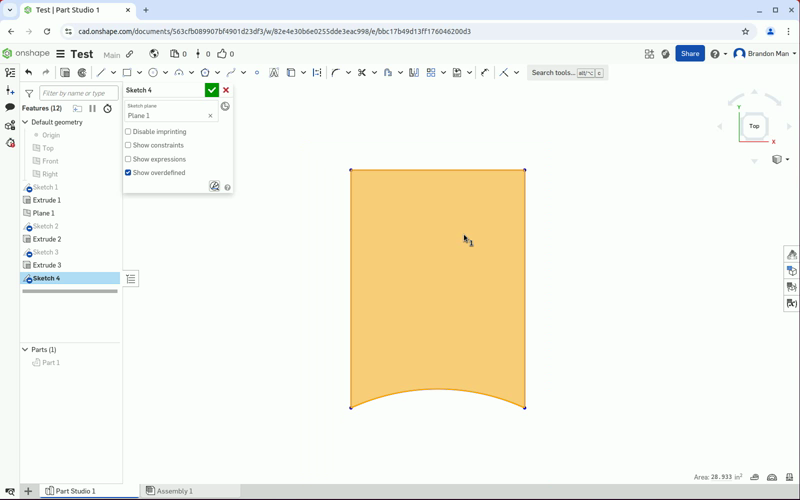
scroll(-6)
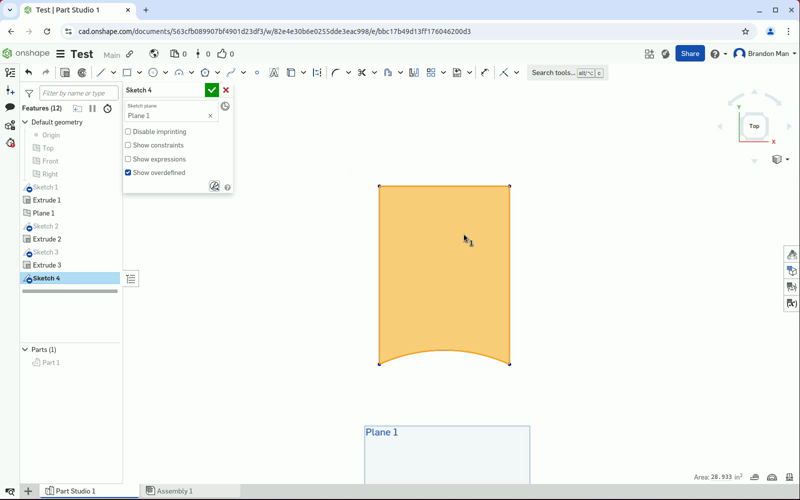
scroll(-6)
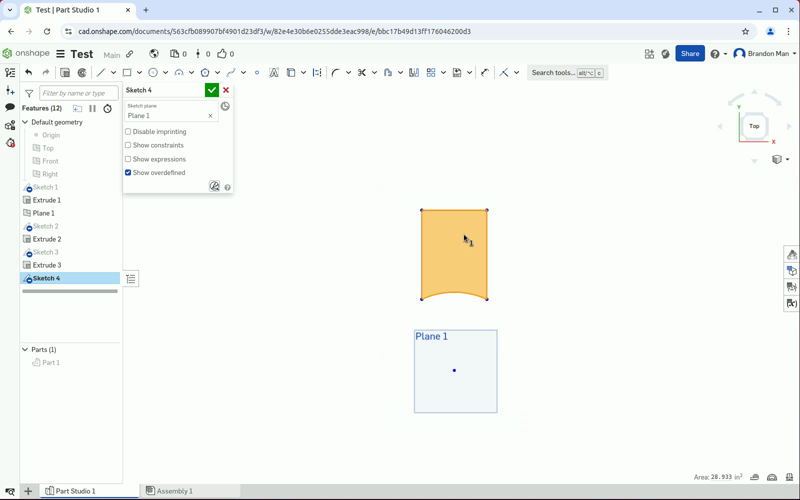
scroll(-6)
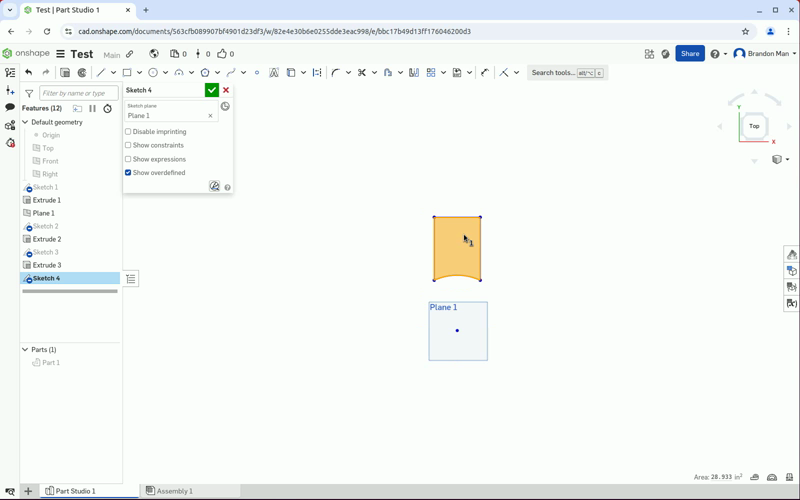
scroll(-6)
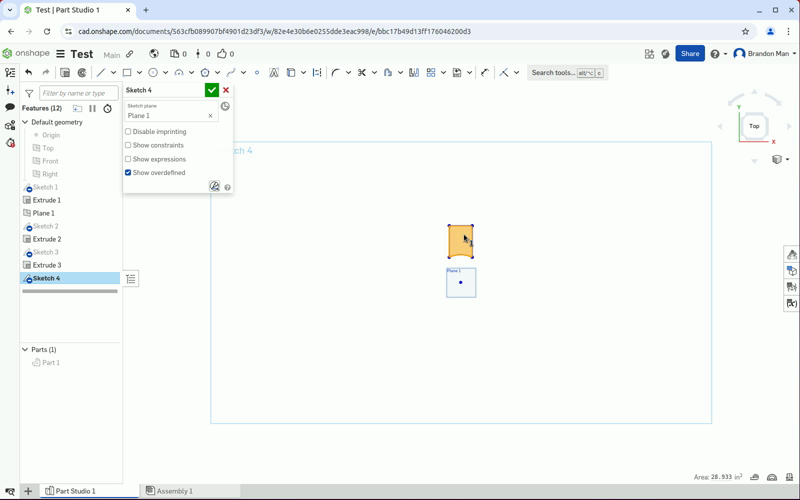
mouse_move(73, 352)
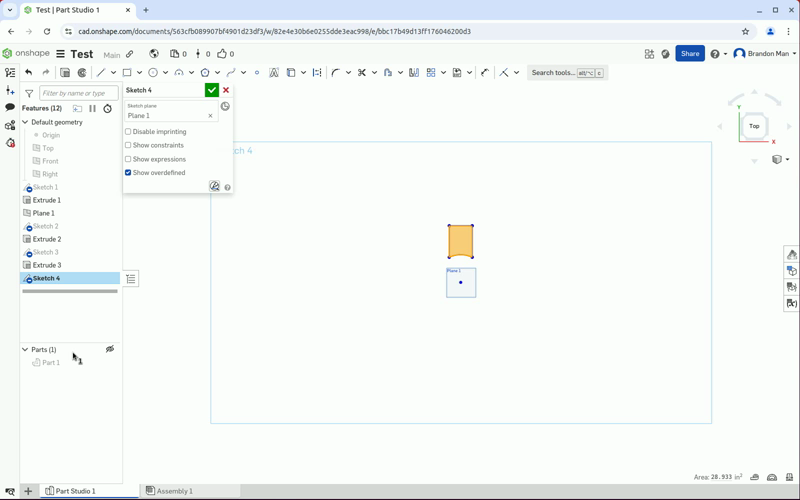
key(shift+y)
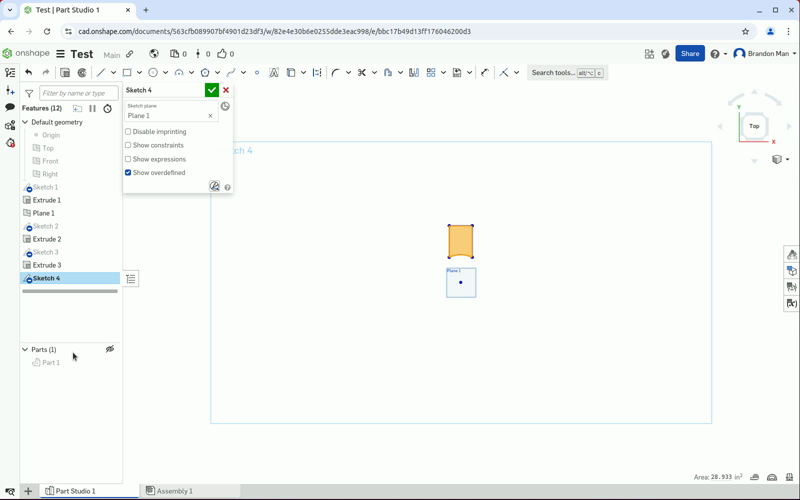
key(shift+e)
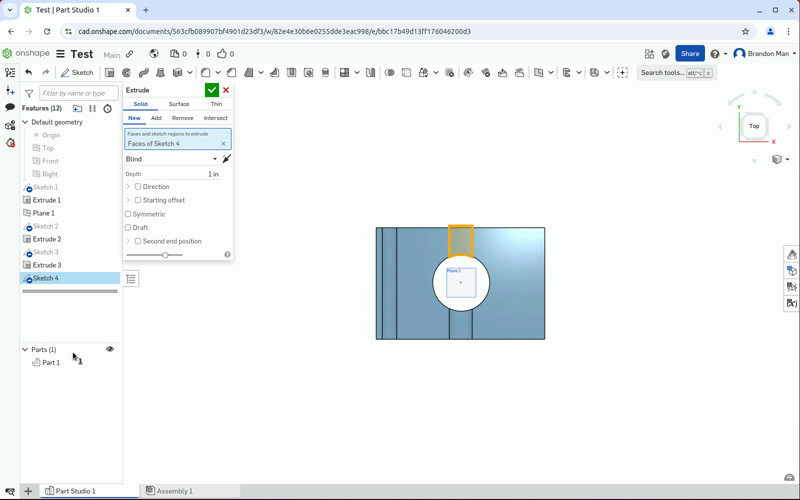
mouse_move(143, 106)
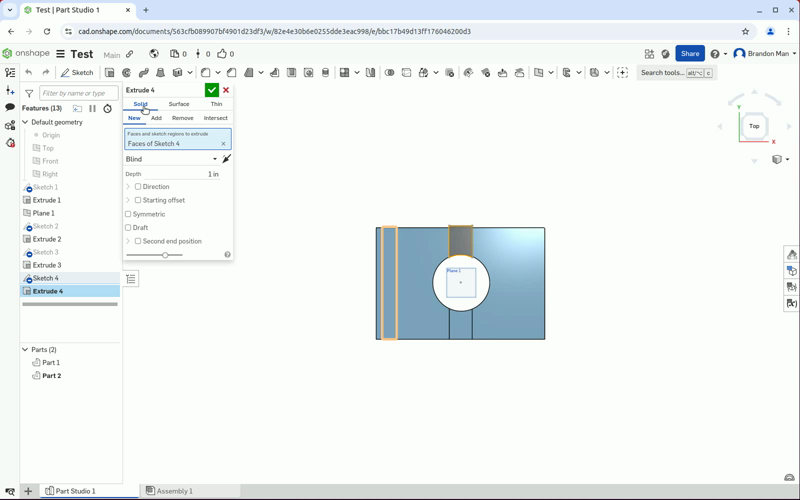
click(143, 106)
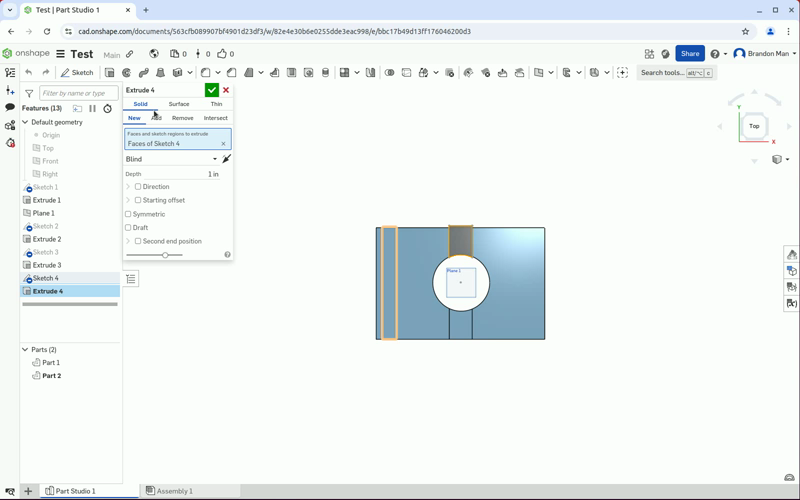
mouse_move(186, 120)
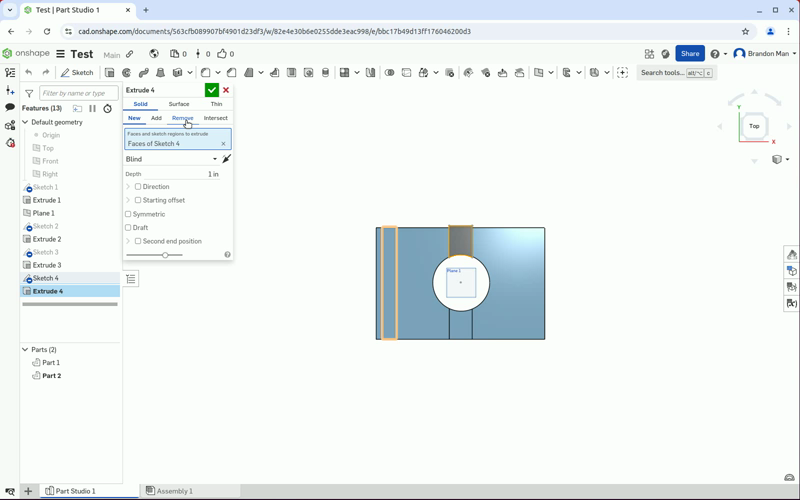
click(186, 120)
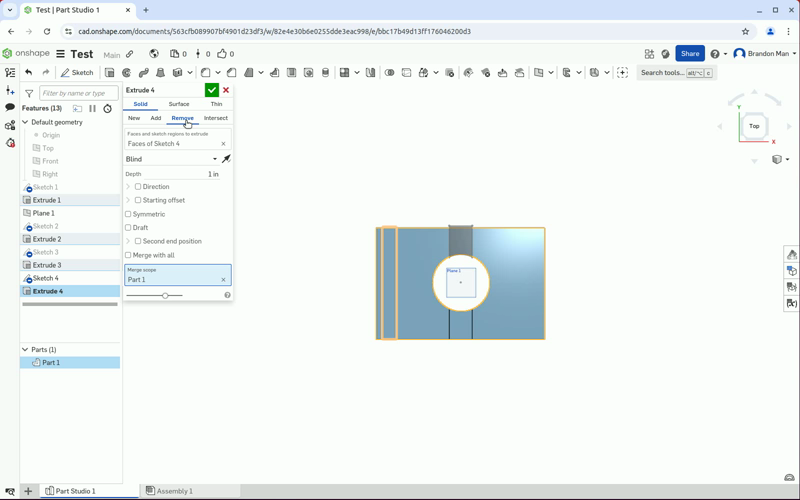
key(tab, 4)
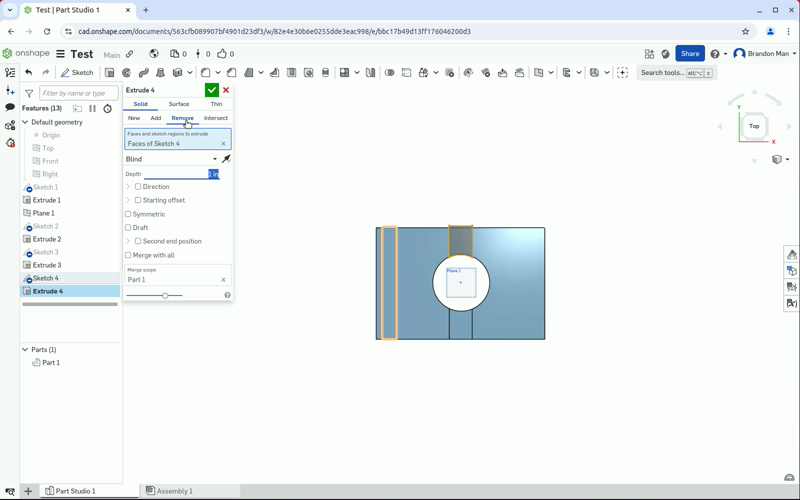
text(1.204)
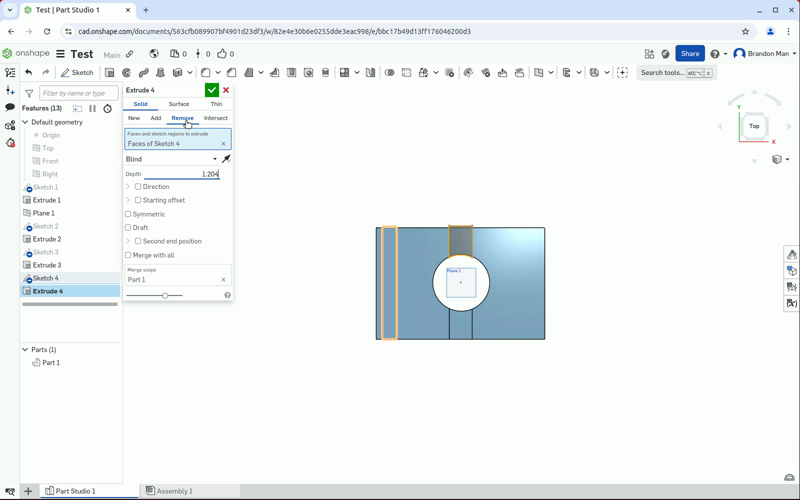
key(tab, 6)
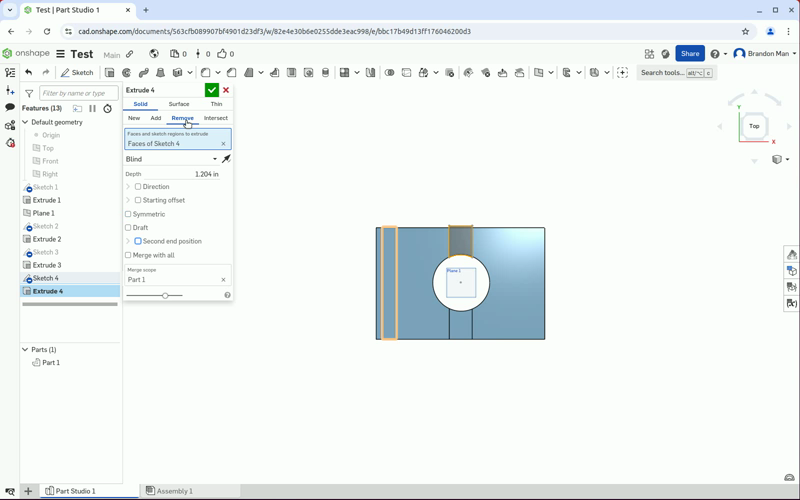
key(space)
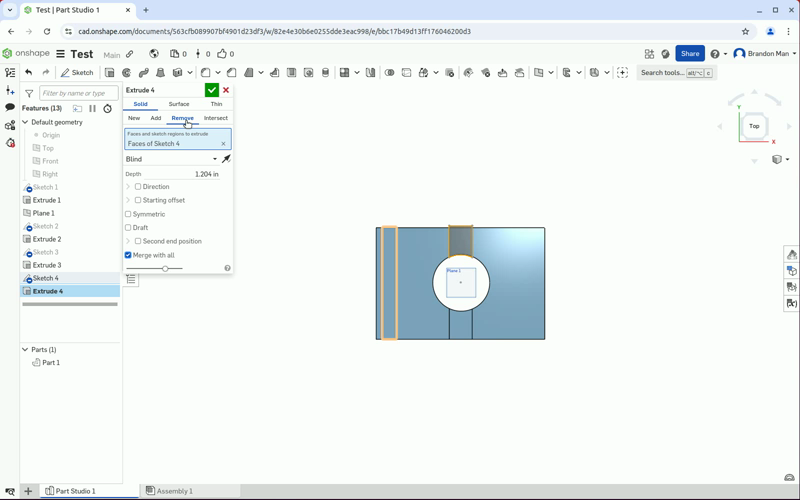
key(enter)
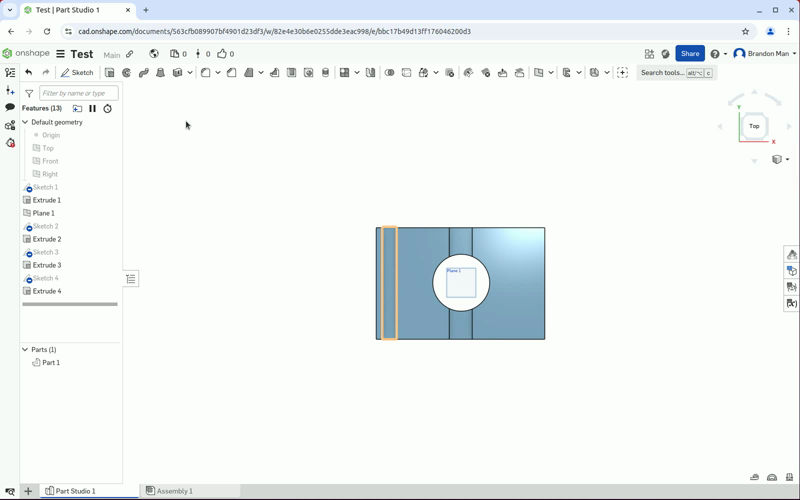
key(shift+h)
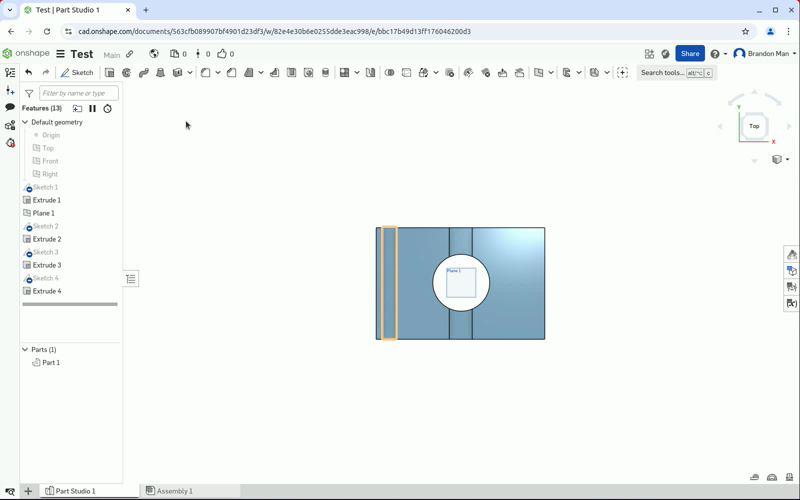
key(shift+h)
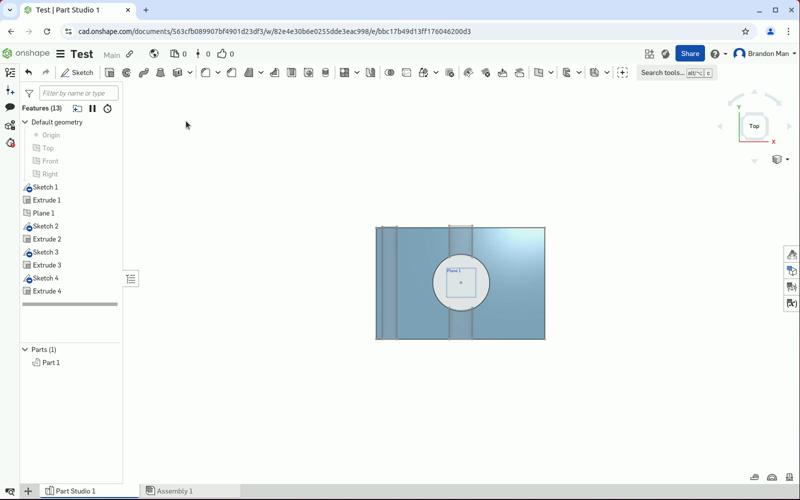
key(shift+7)
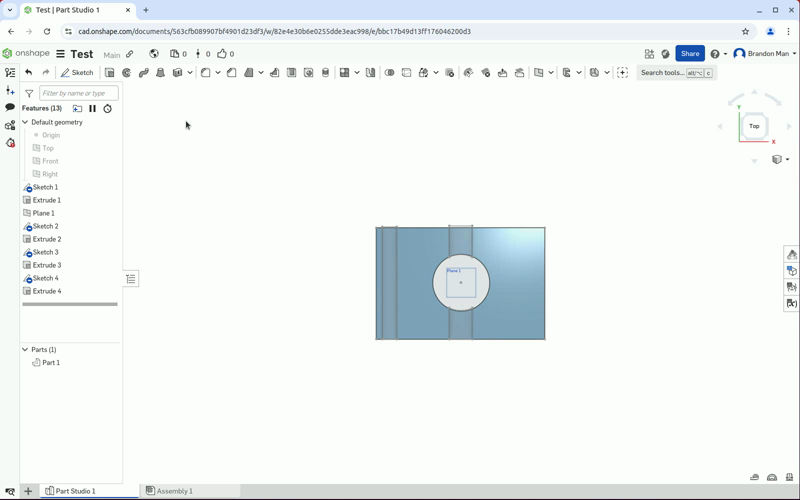
key(up, 3)
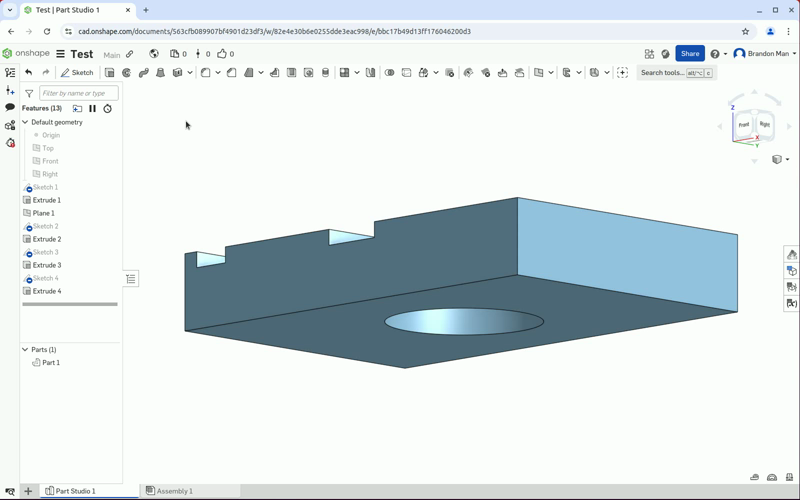
key(left, 3)
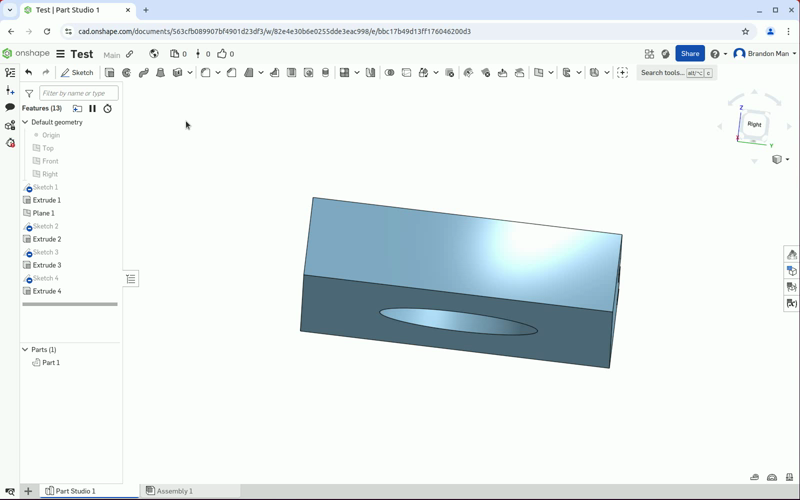
key(right, 3)
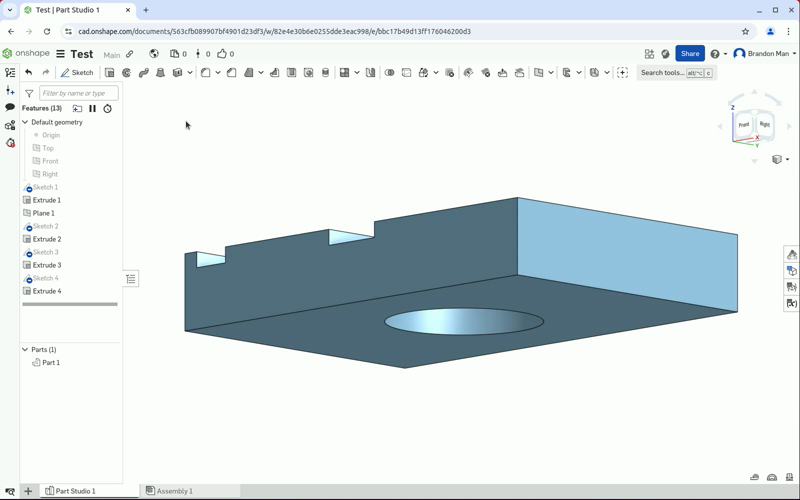
key(down, 3)
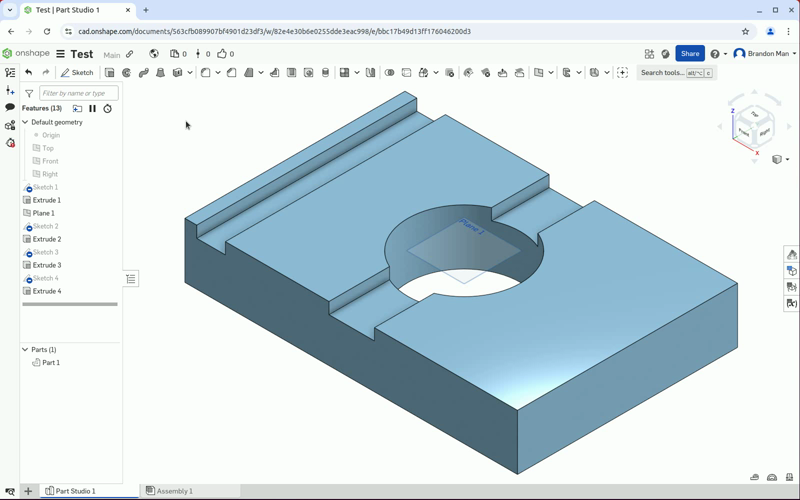
mouse_move(73, 189)
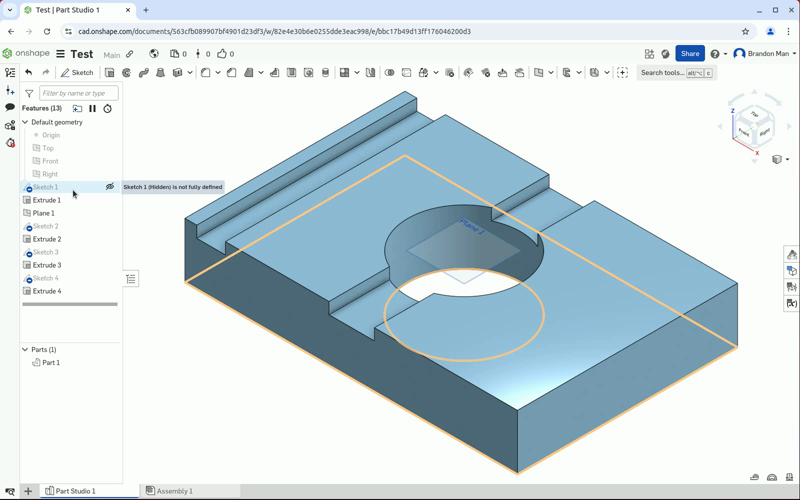
click(73, 189)